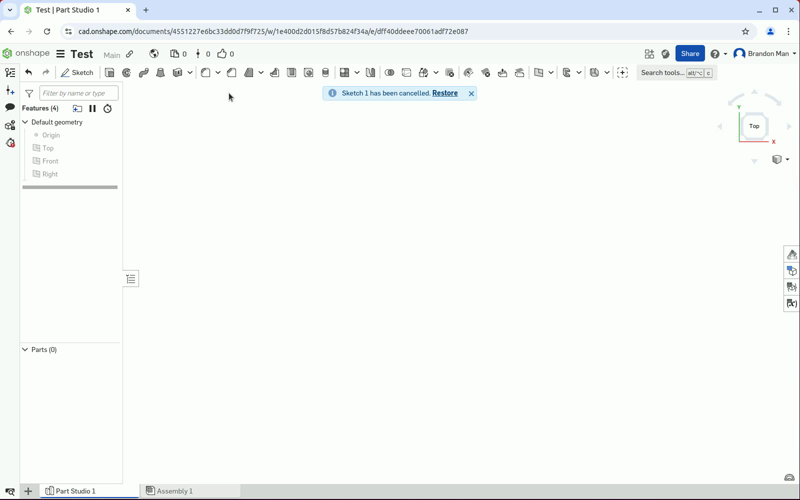
key(shift+h)
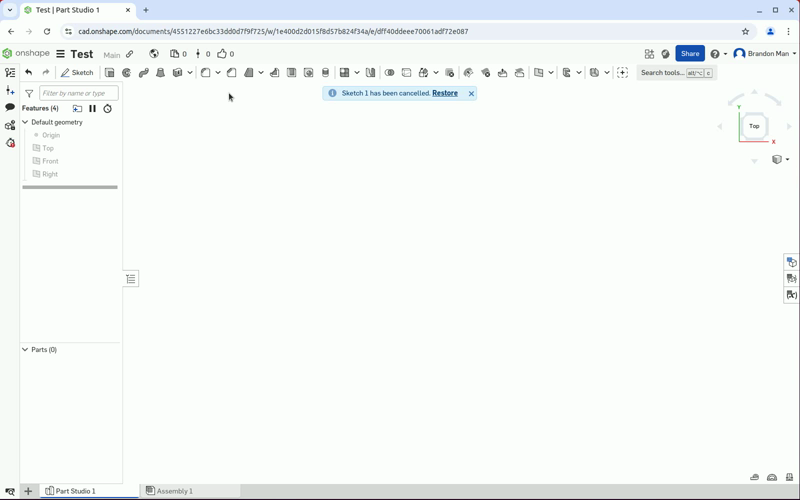
mouse_move(73, 352)
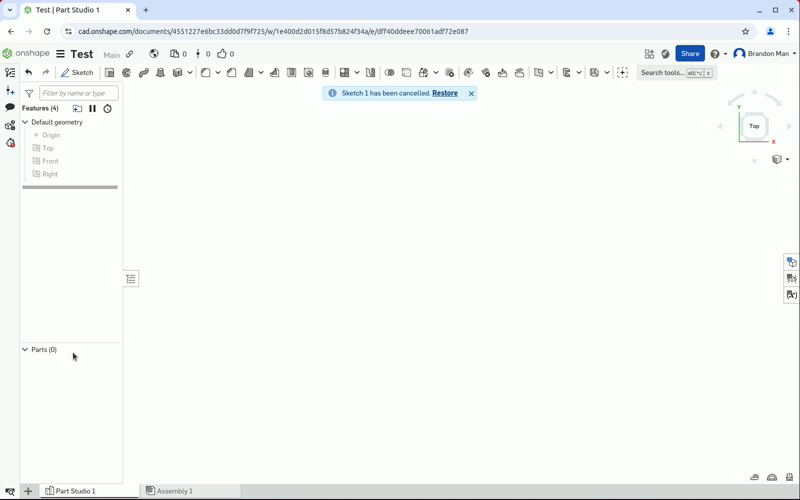
key(y)
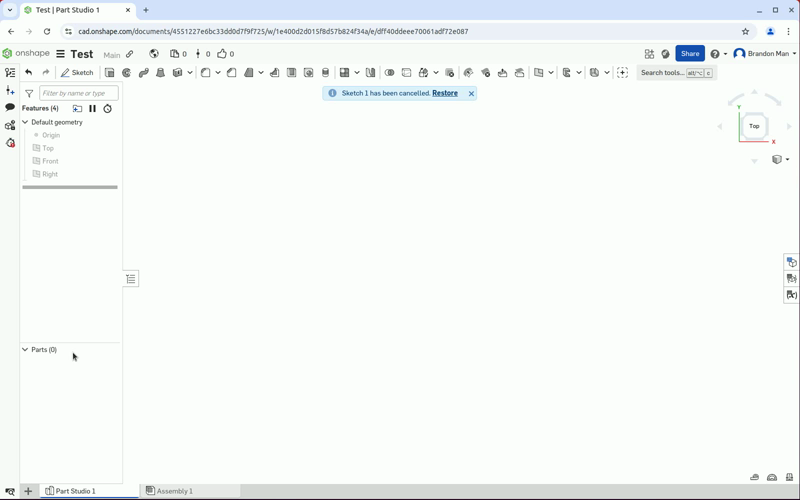
key(shift+p)
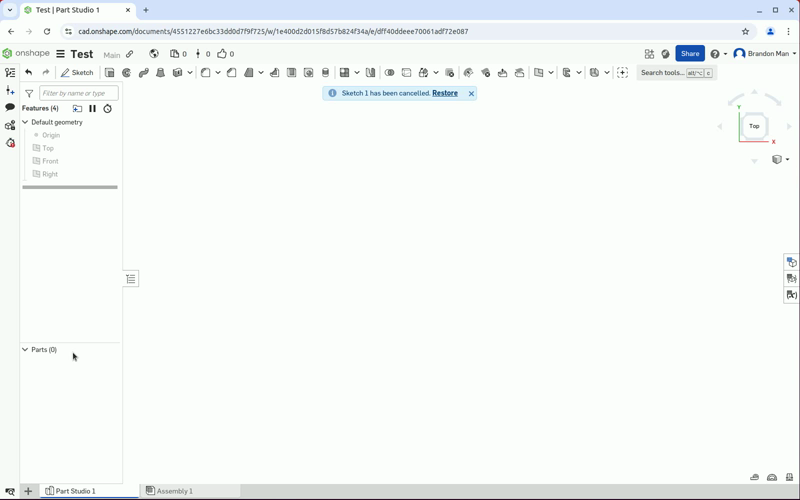
key(space)
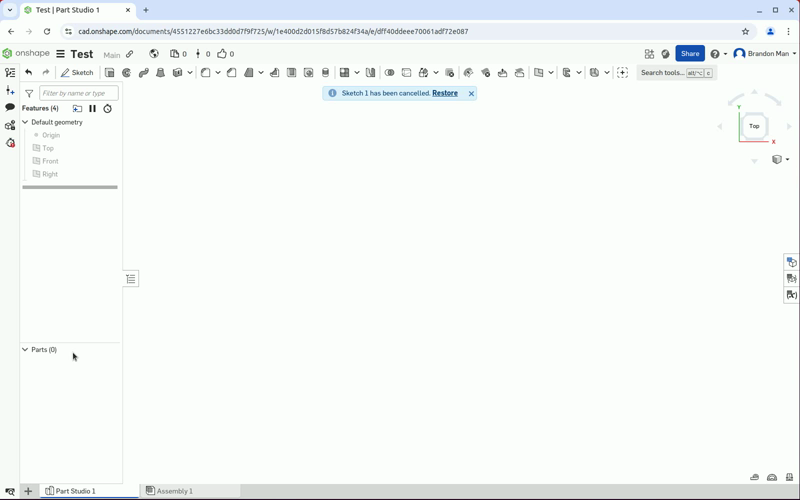
key_down(shift)
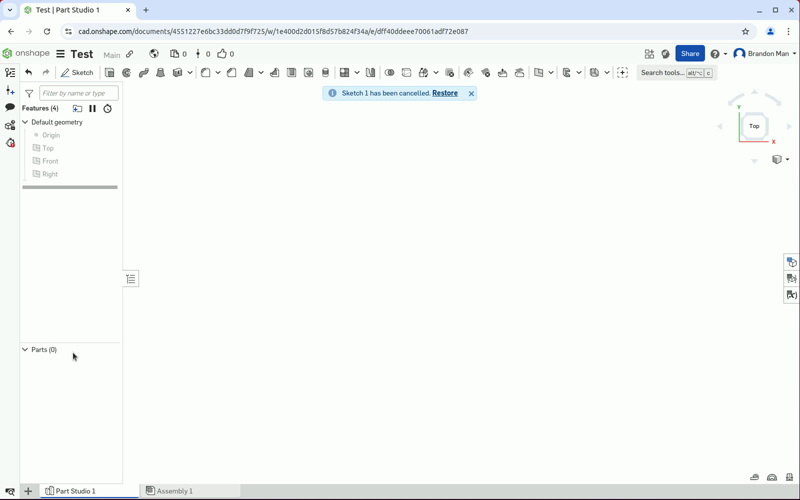
key(up)
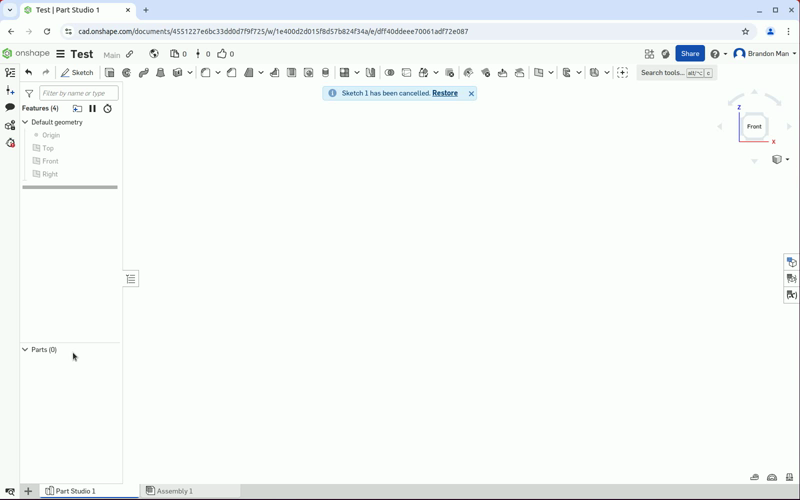
key_up(shift)
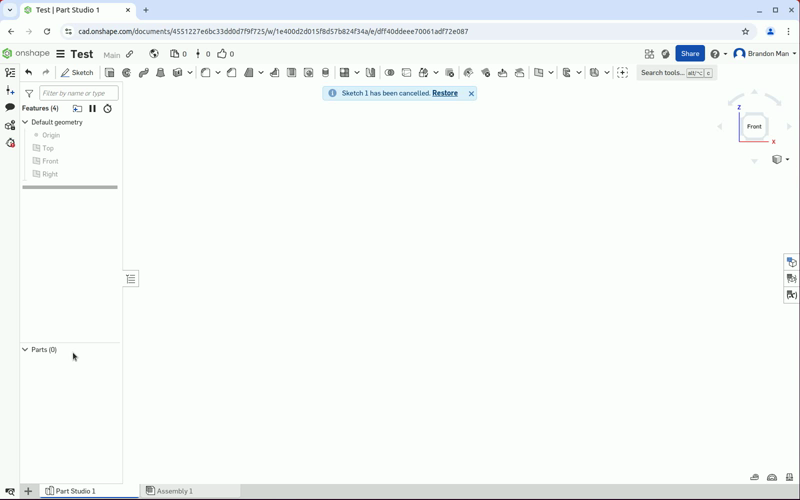
mouse_move(73, 352)
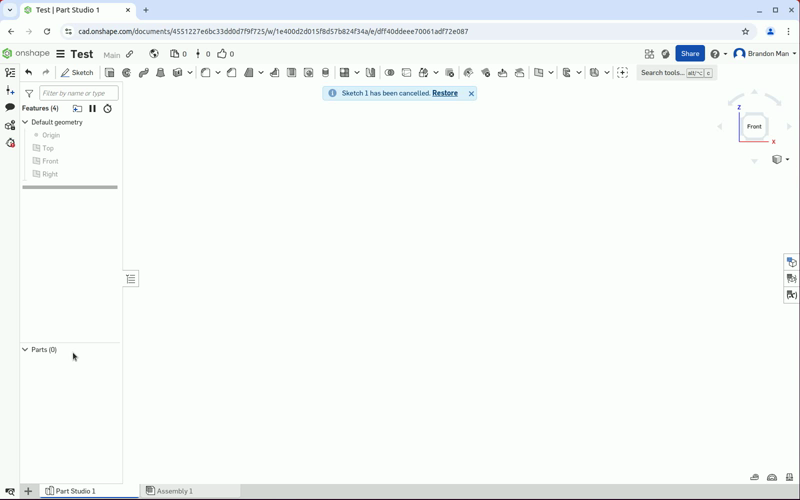
key(shift+y)
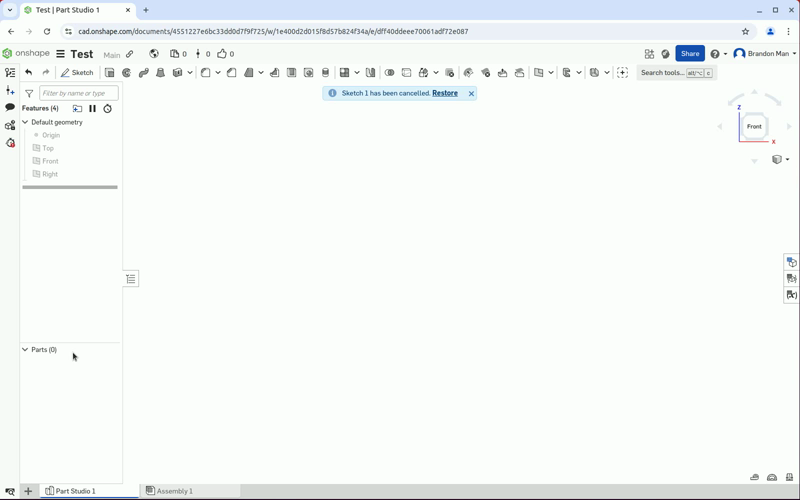
key(shift+s)
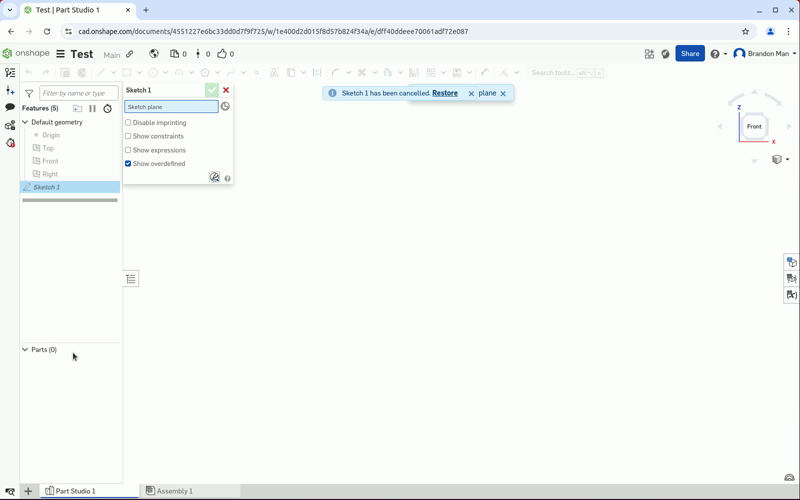
mouse_move(73, 163)
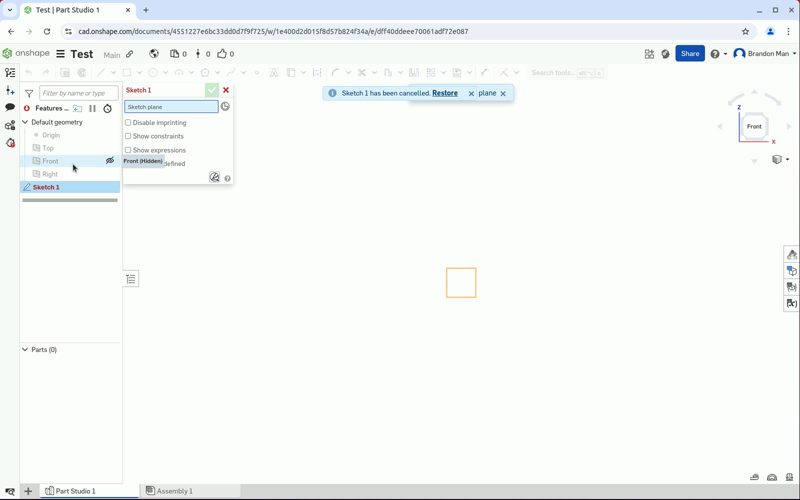
click(73, 163)
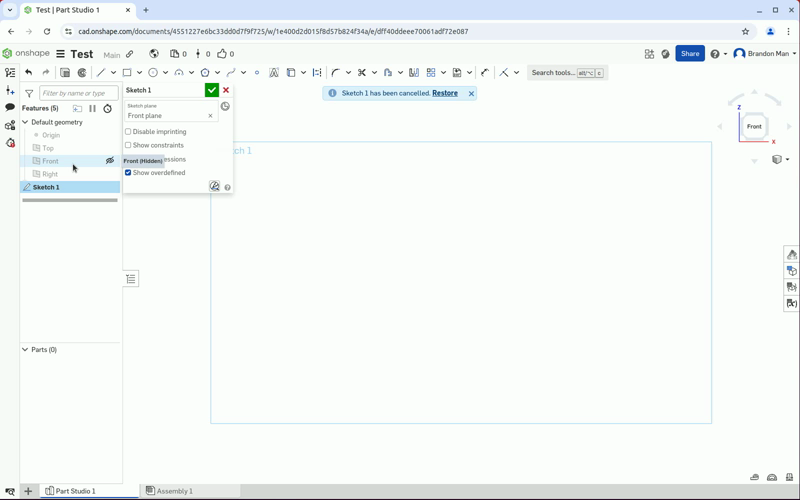
mouse_move(73, 352)
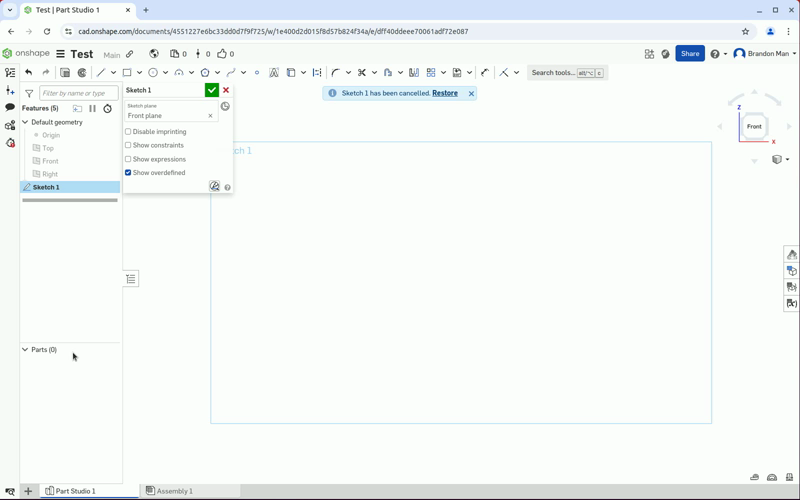
key(y)
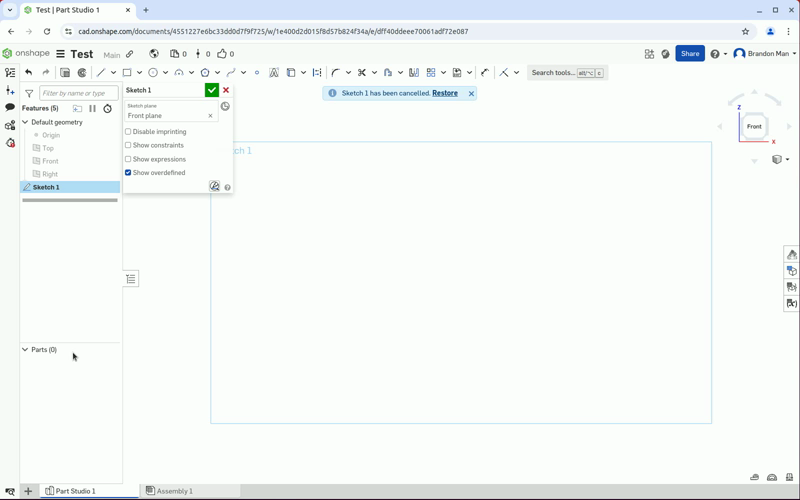
key(l)
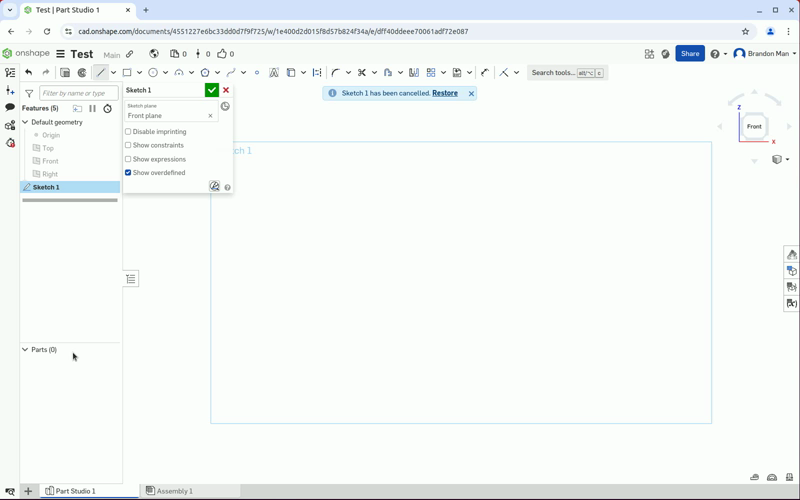
key_down(shift)
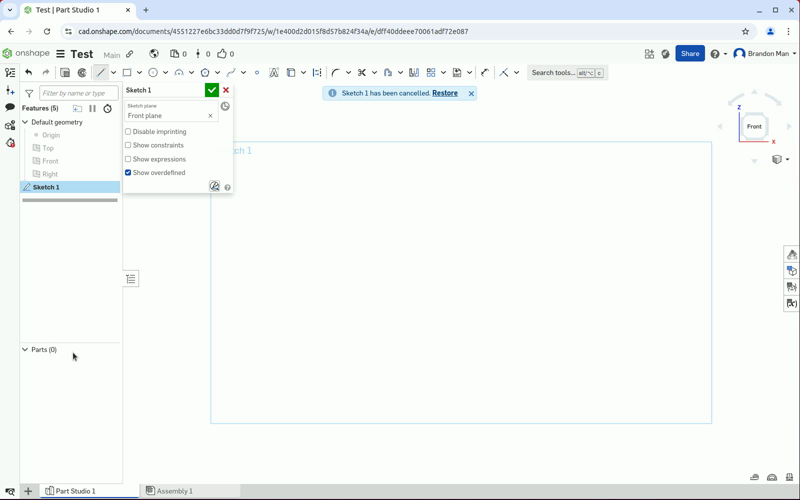
mouse_move(348, 322)
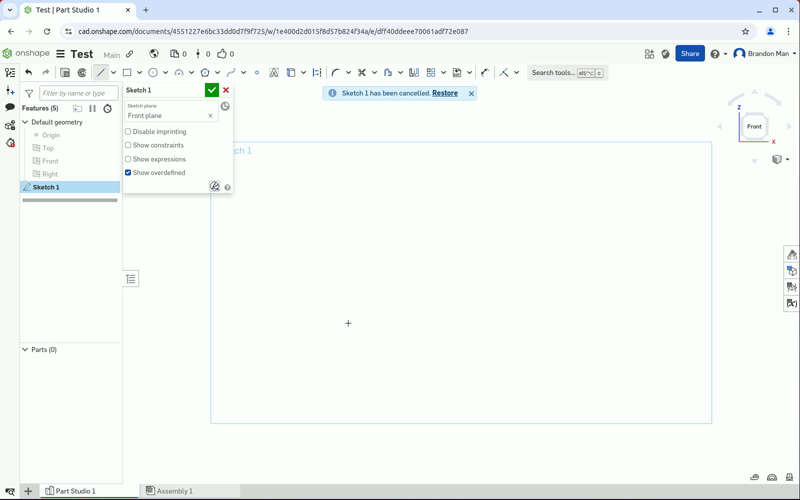
click(348, 322)
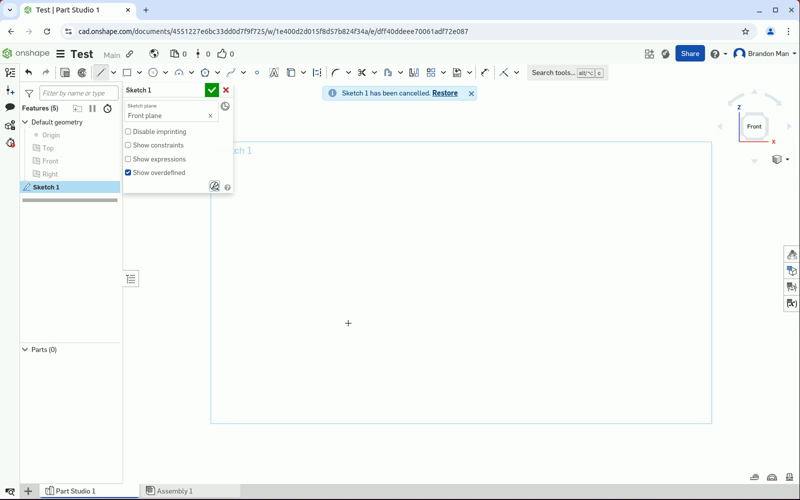
key_up(shift)
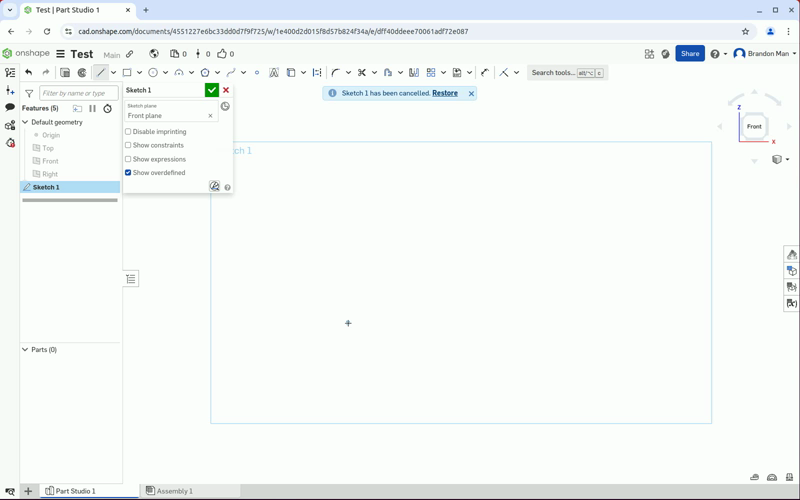
key_down(shift)
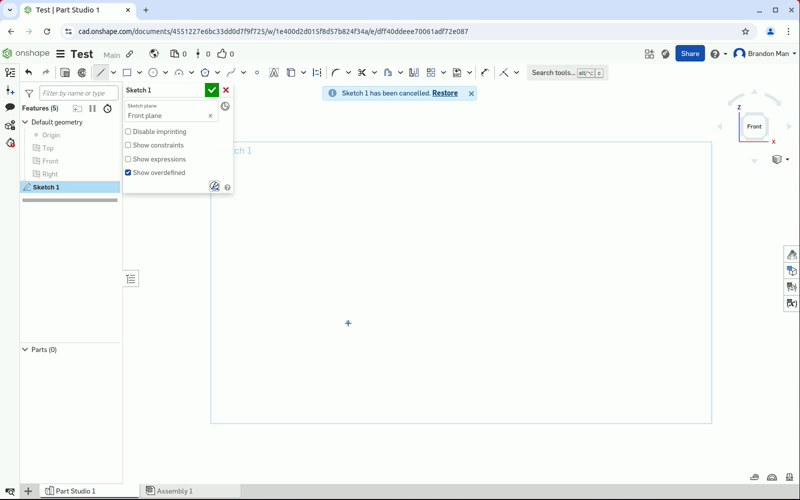
mouse_move(572, 322)
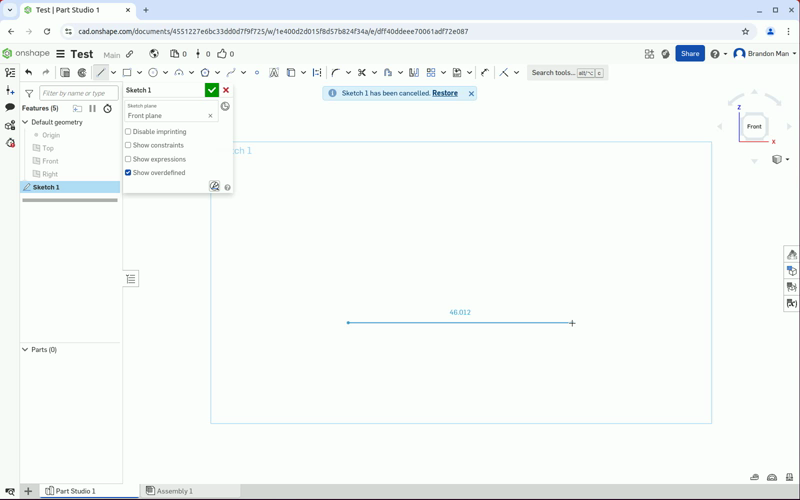
click(572, 322)
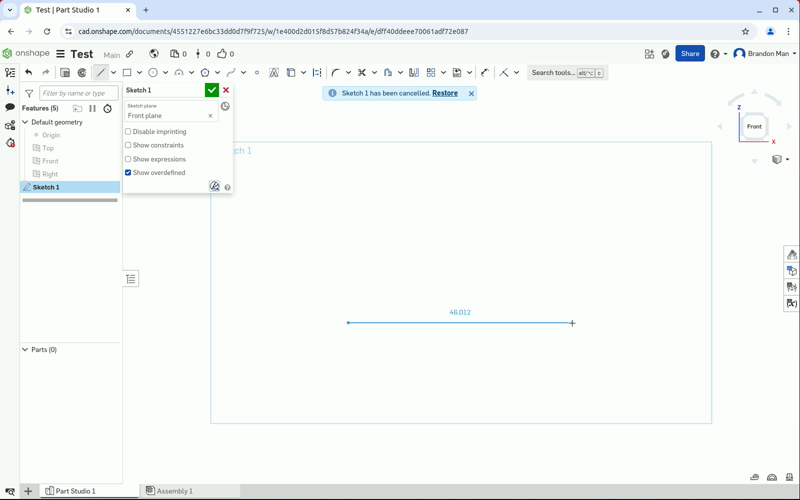
key_up(shift)
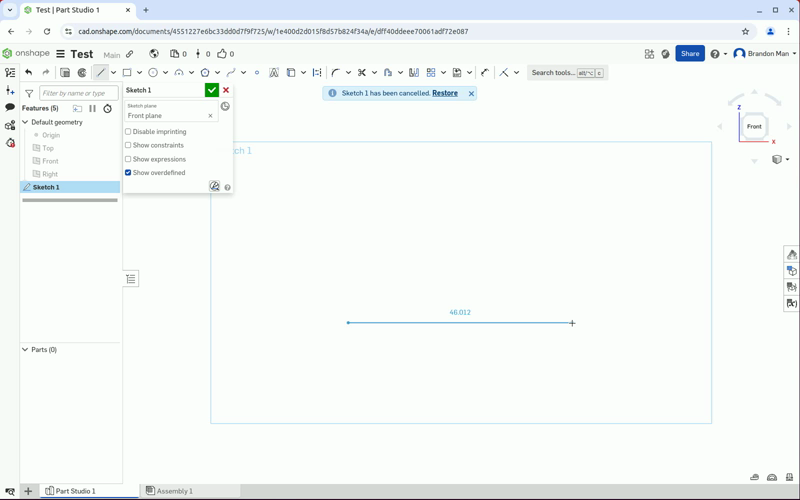
key_down(shift)
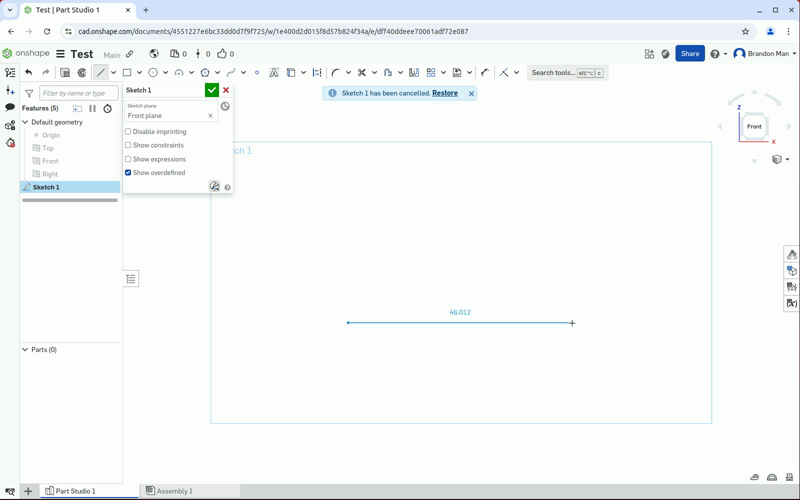
mouse_move(589, 322)
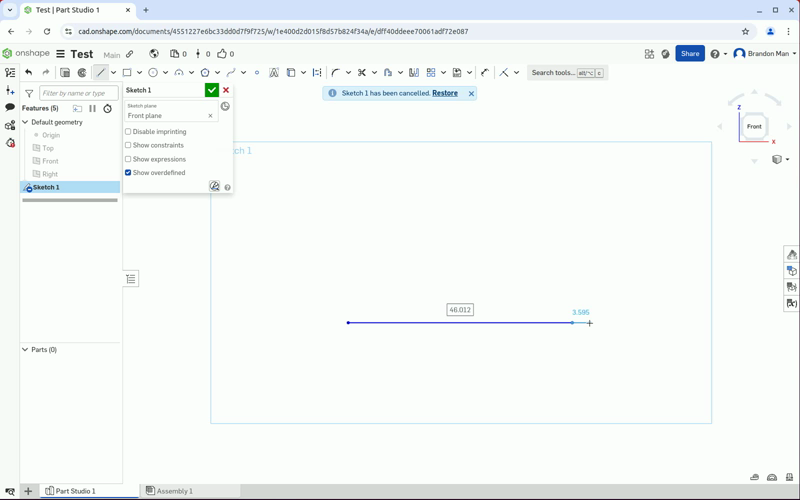
mouse_move(572, 282)
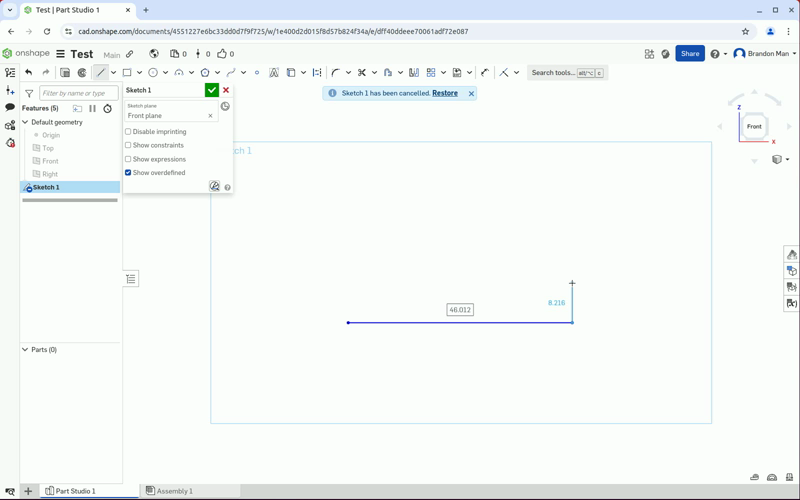
click(572, 282)
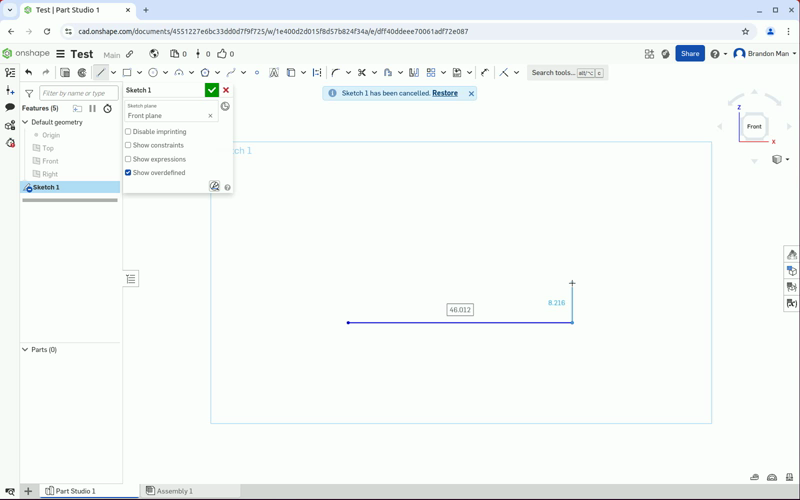
key_up(shift)
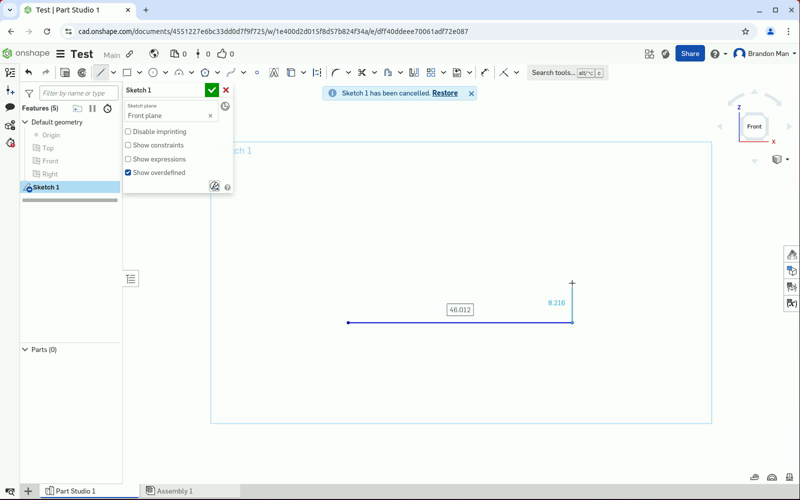
key_down(shift)
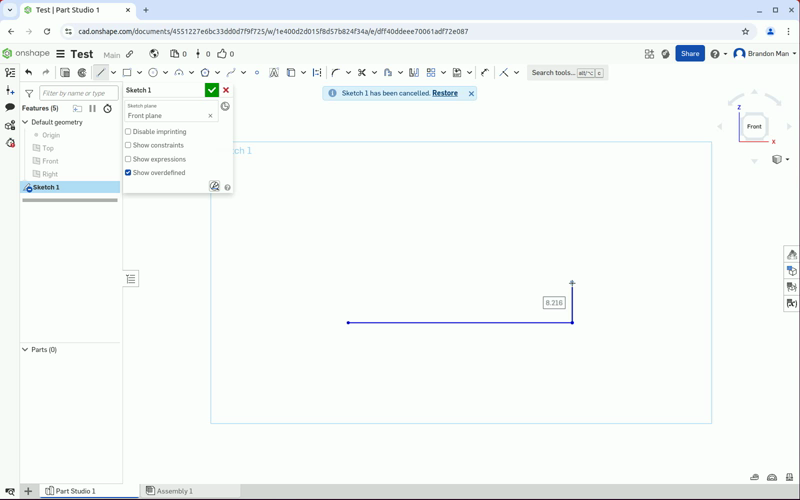
mouse_move(492, 198)
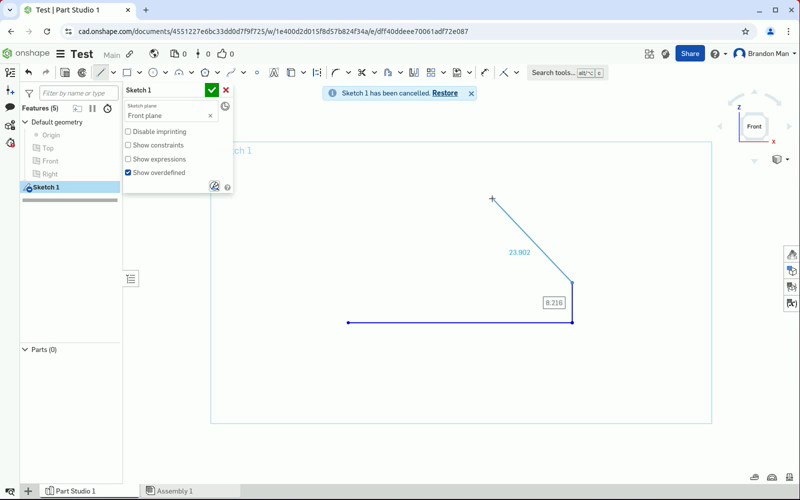
click(492, 198)
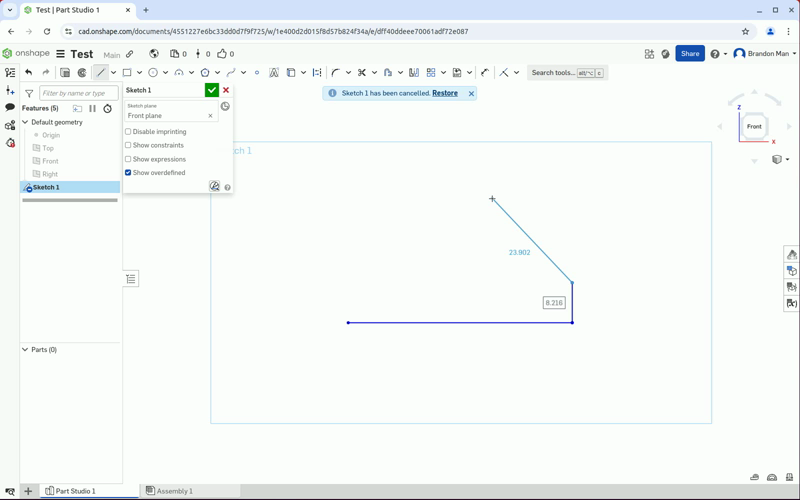
key_up(shift)
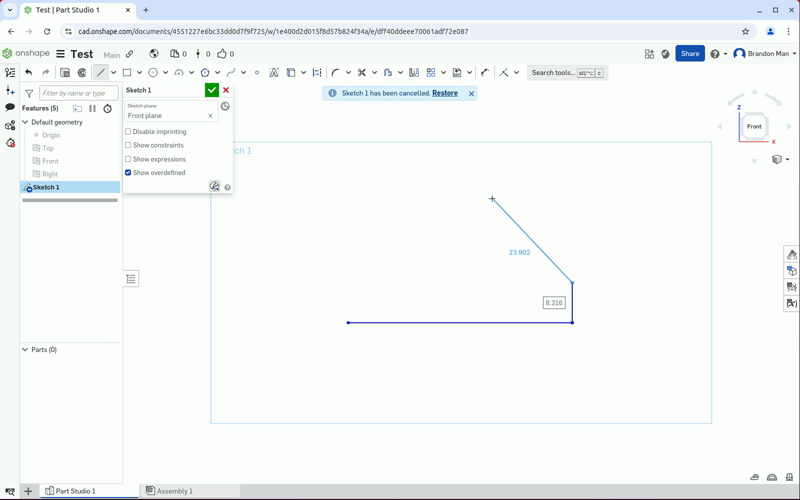
key_down(shift)
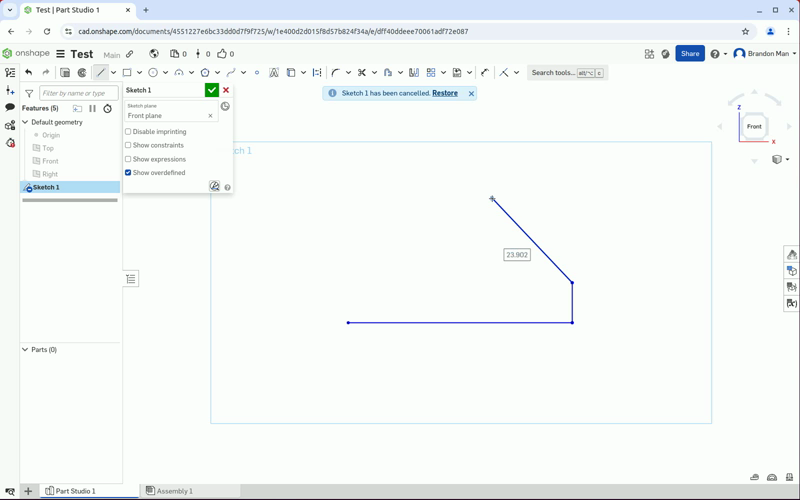
mouse_move(430, 198)
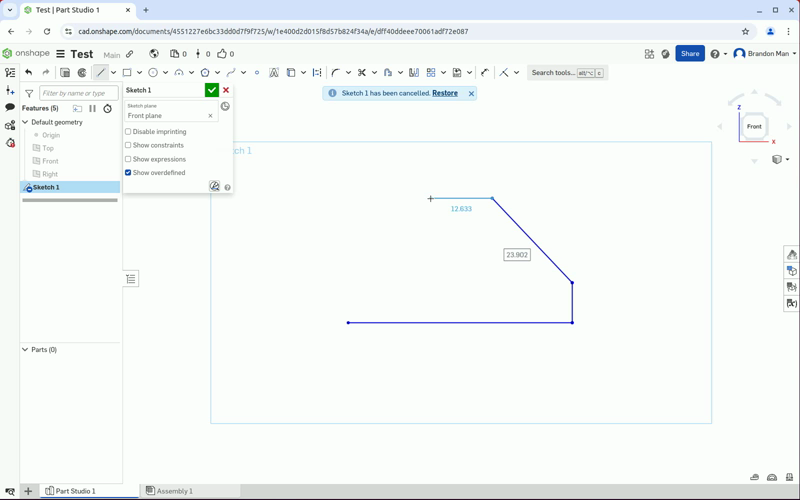
click(430, 198)
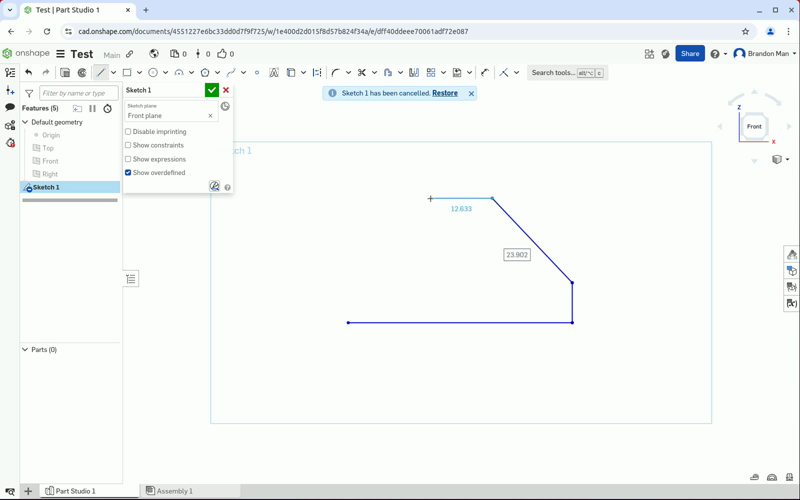
key_up(shift)
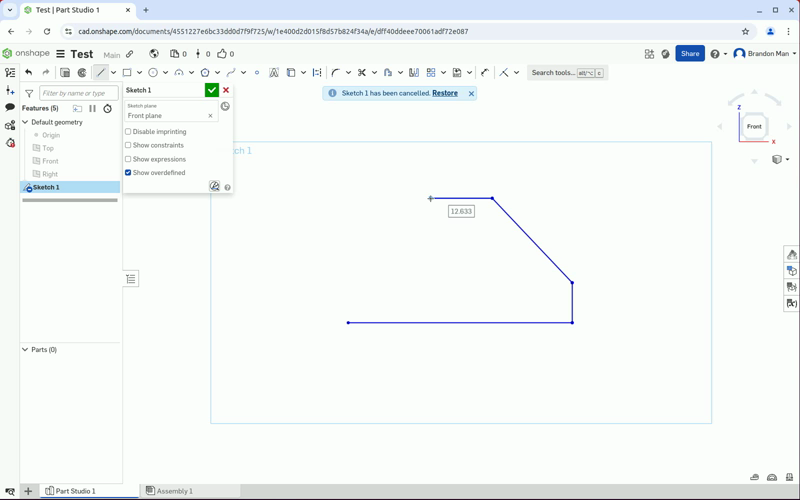
key_down(shift)
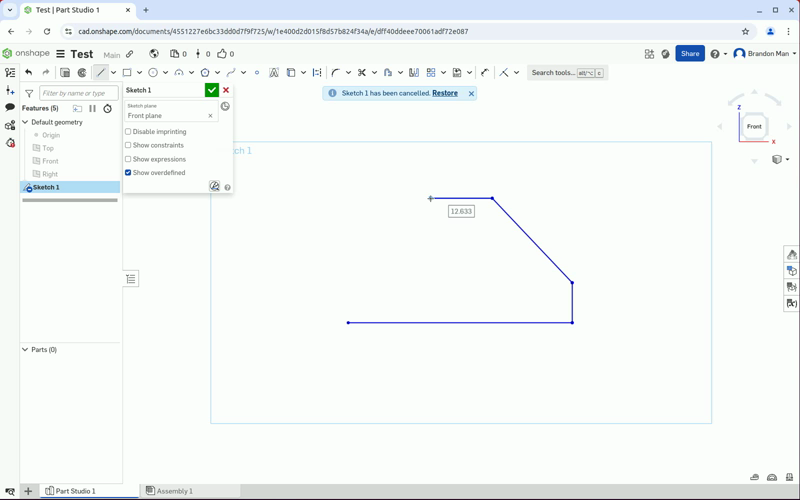
mouse_move(348, 282)
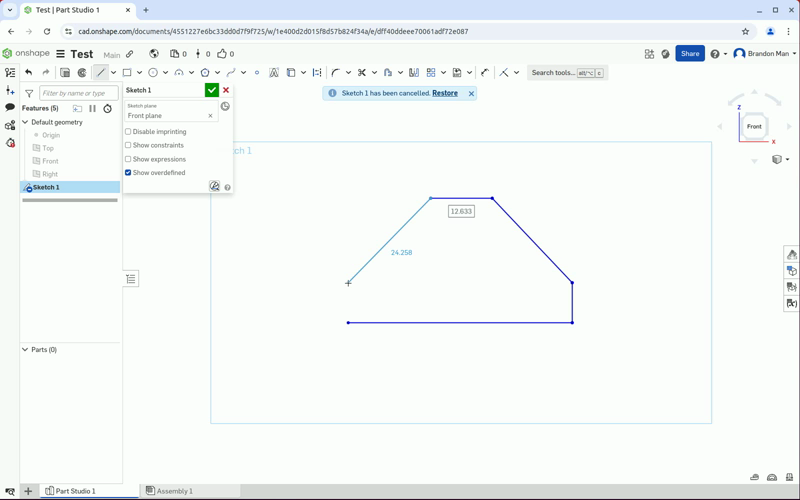
click(348, 282)
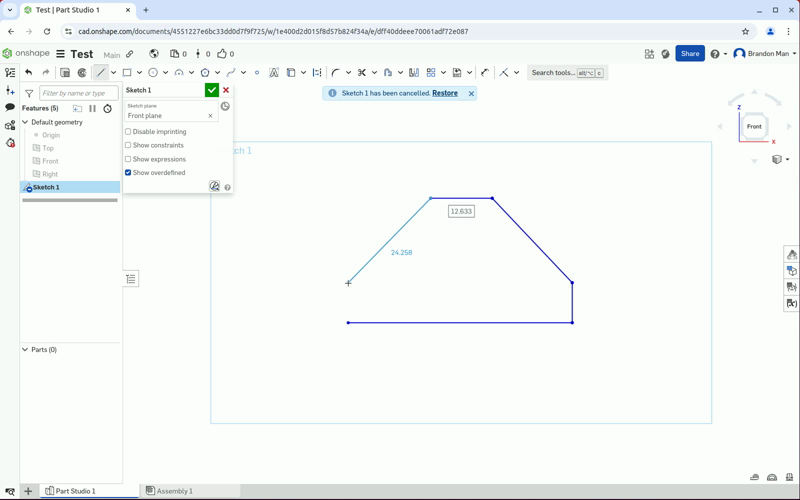
key_up(shift)
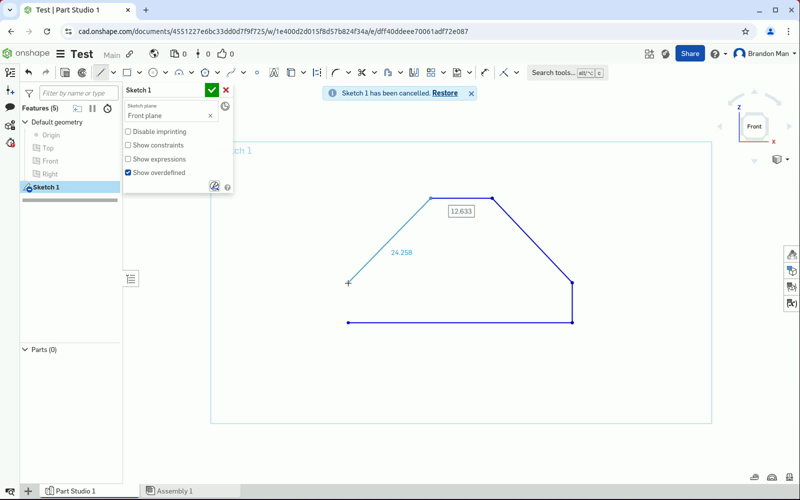
mouse_move(378, 282)
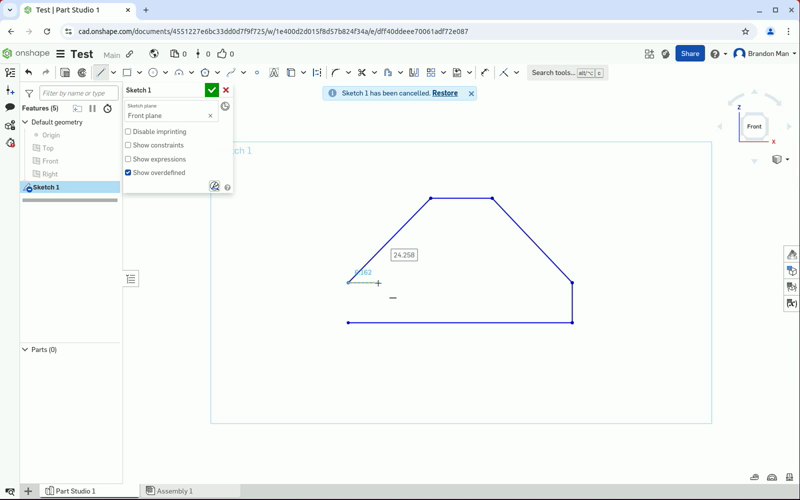
key_down(shift)
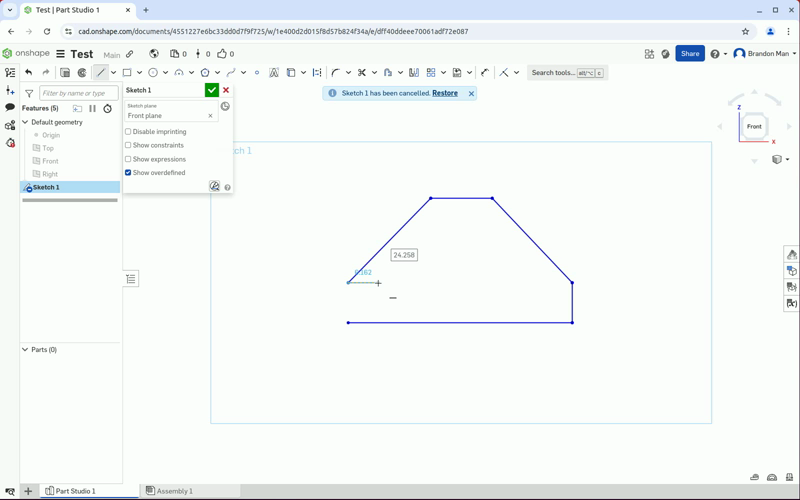
mouse_move(348, 322)
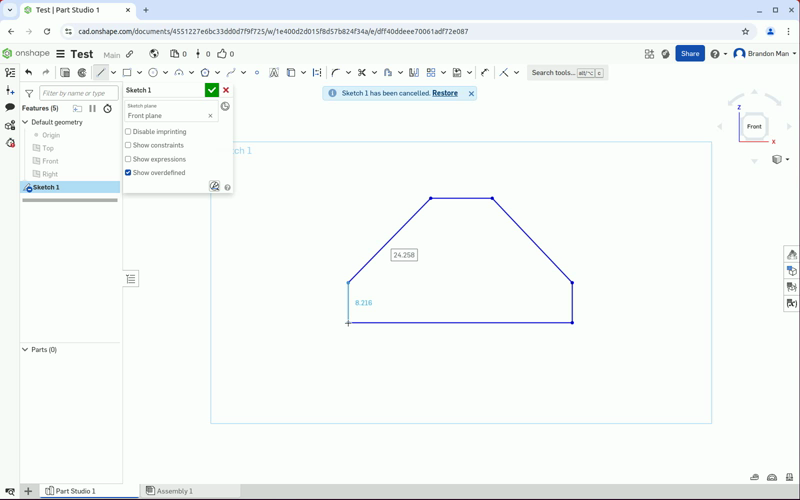
key_up(shift)
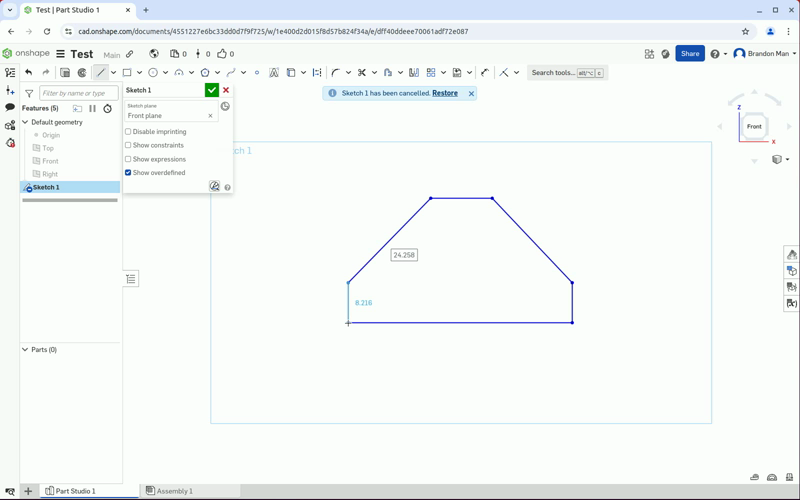
click(348, 322)
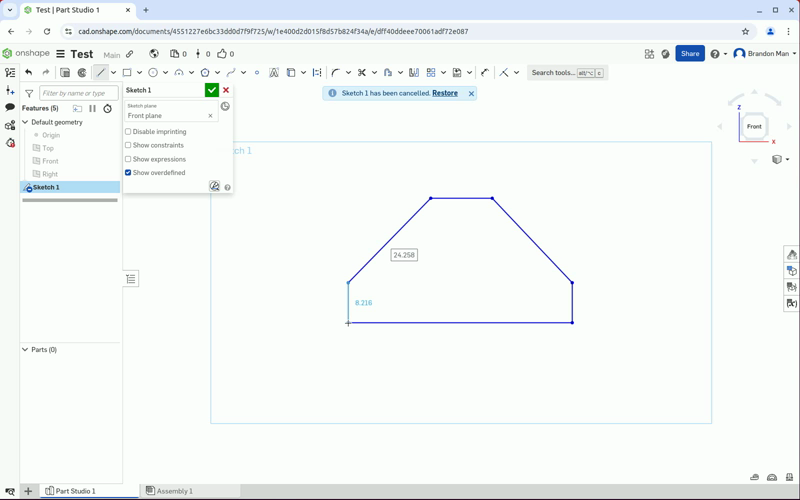
key(esc)
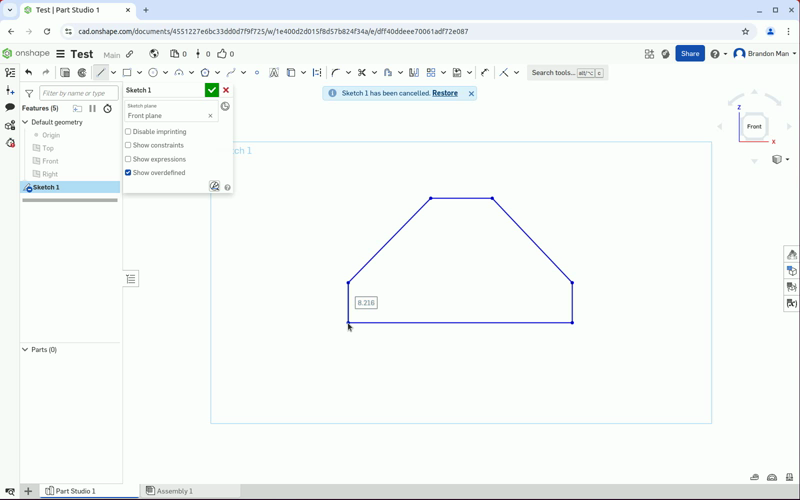
mouse_move(487, 247)
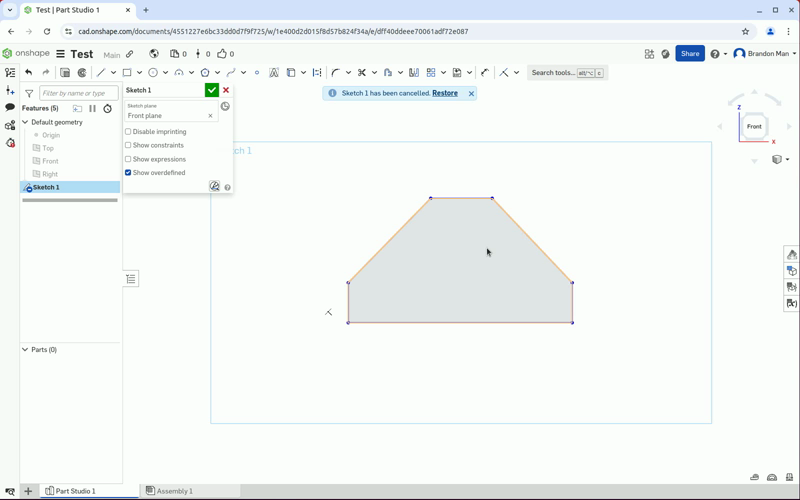
click(487, 247)
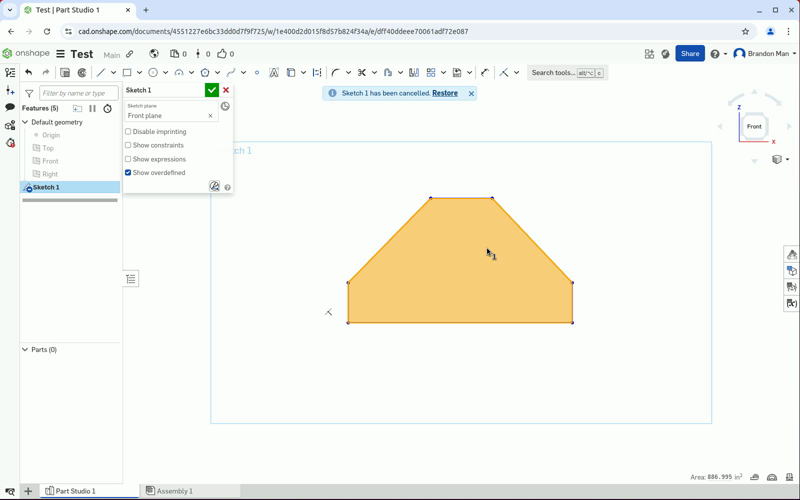
mouse_move(73, 352)
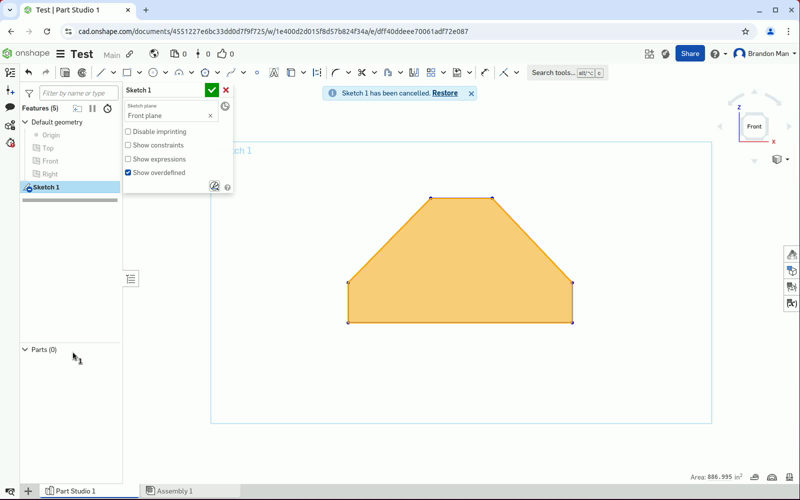
key(shift+y)
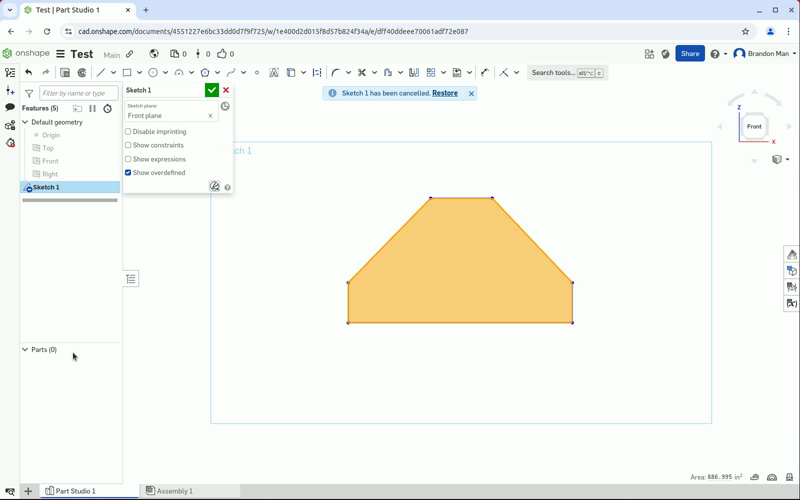
key(shift+e)
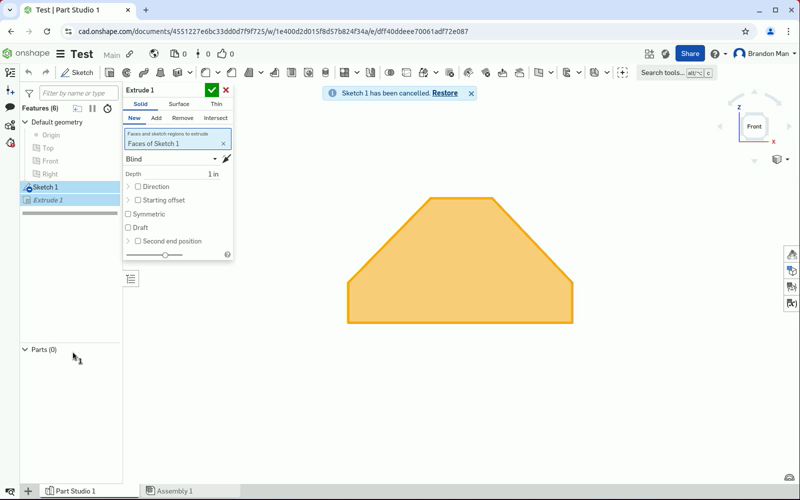
mouse_move(143, 106)
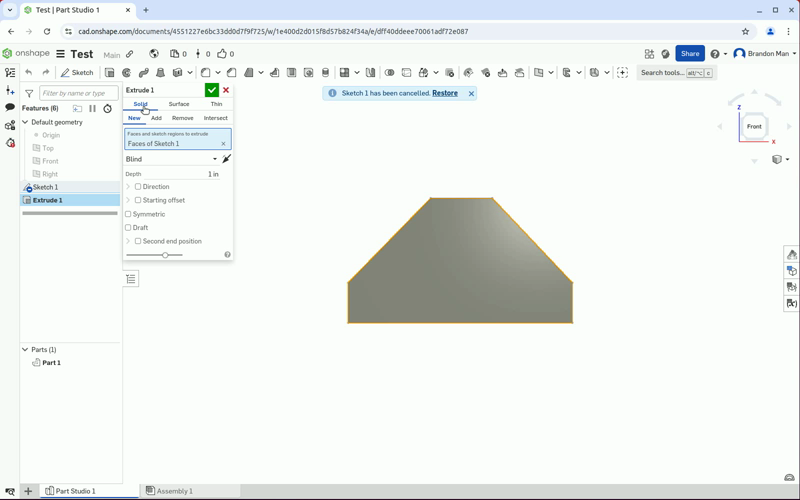
click(143, 106)
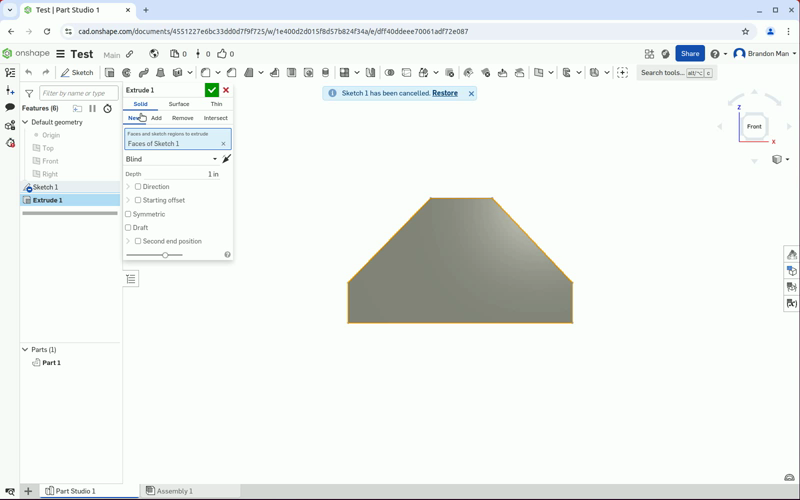
mouse_move(137, 120)
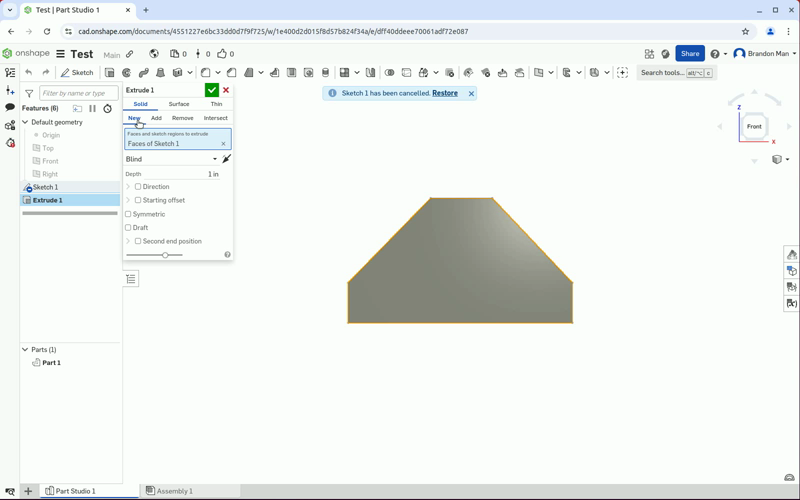
click(137, 120)
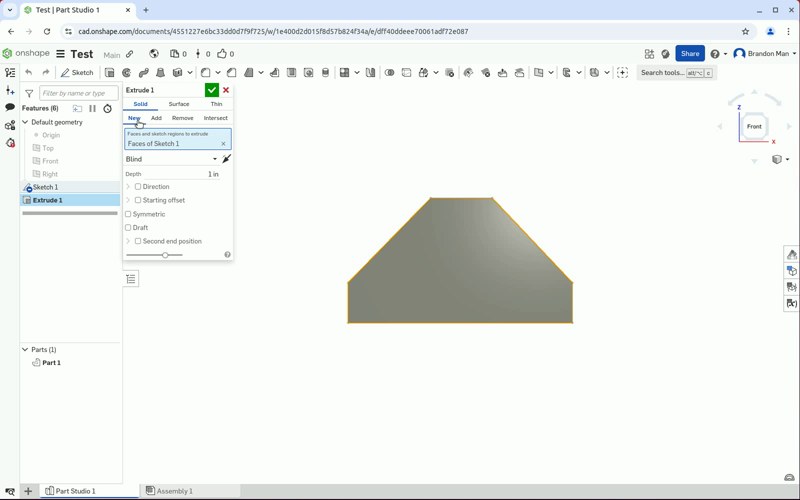
key(tab, 4)
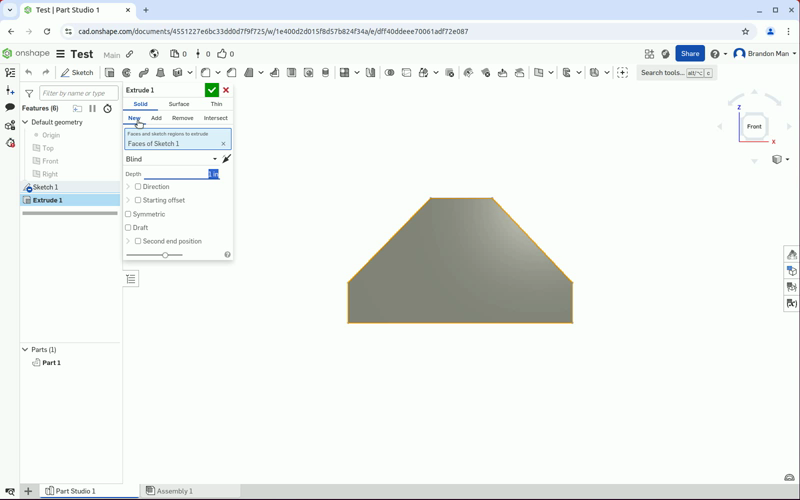
text(4.092)
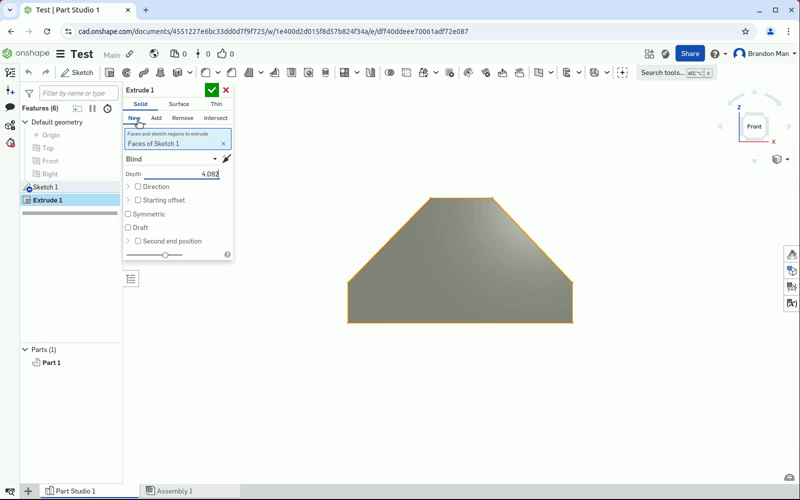
key(enter)
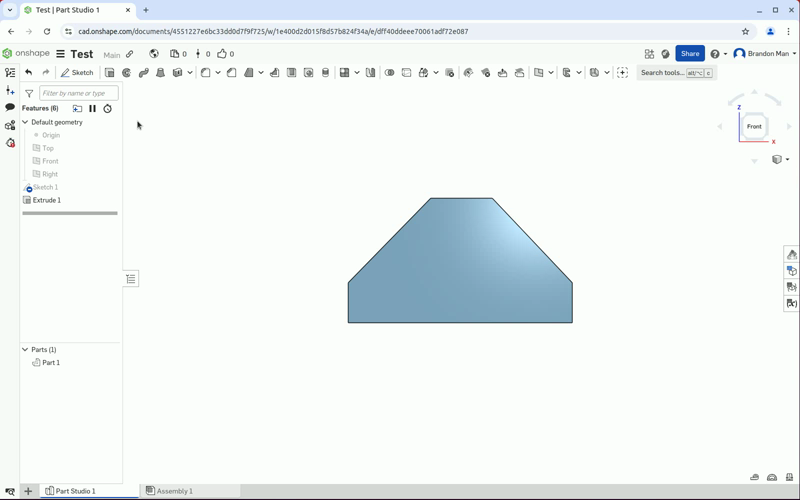
key(shift+h)
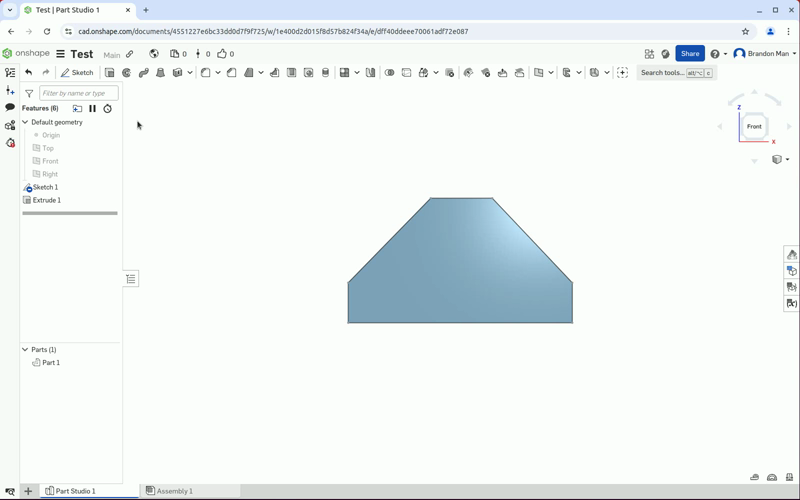
key(shift+h)
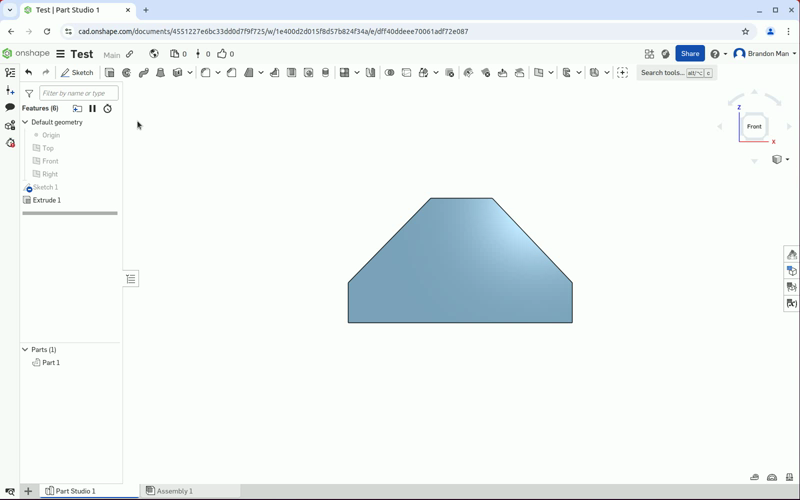
mouse_move(73, 189)
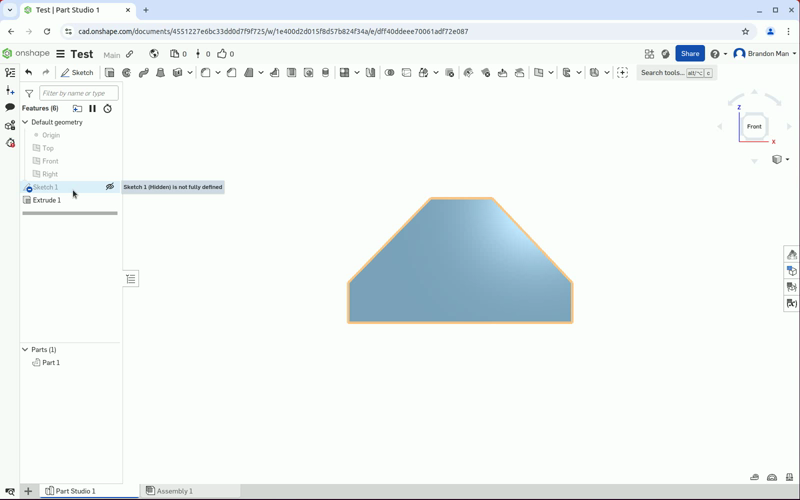
click(73, 189)
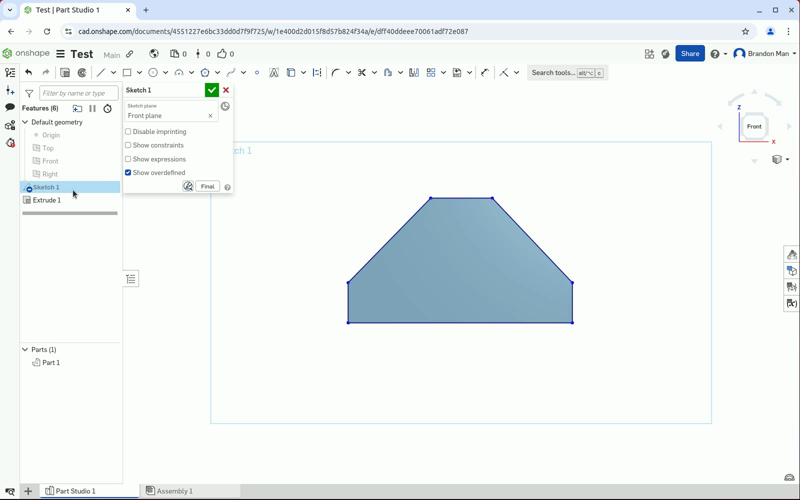
mouse_move(229, 92)
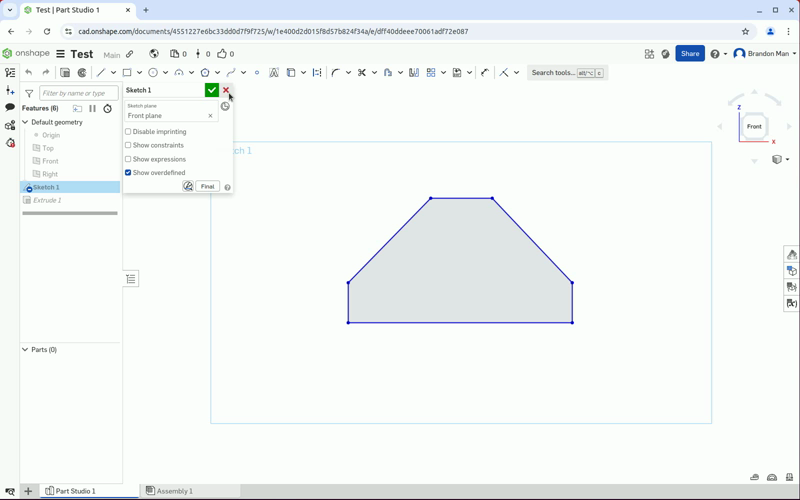
click(229, 92)
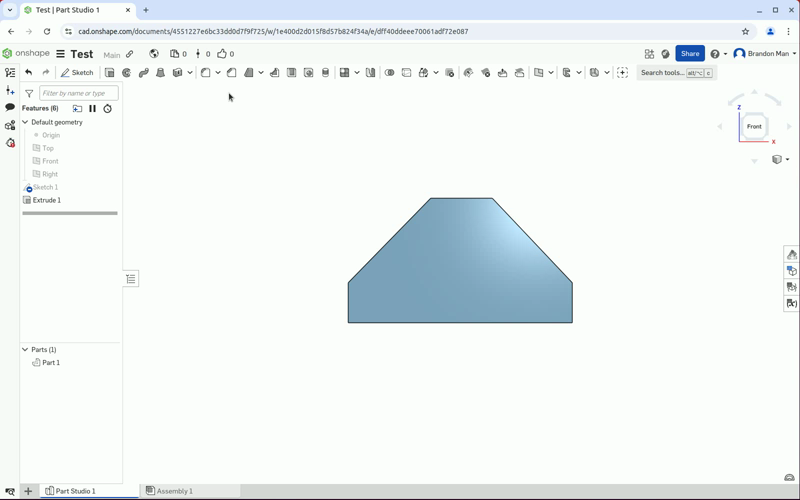
mouse_move(541, 75)
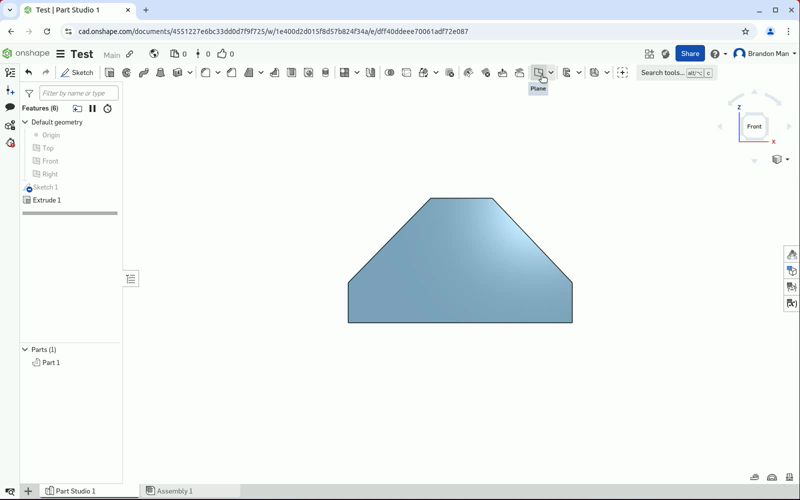
click(541, 75)
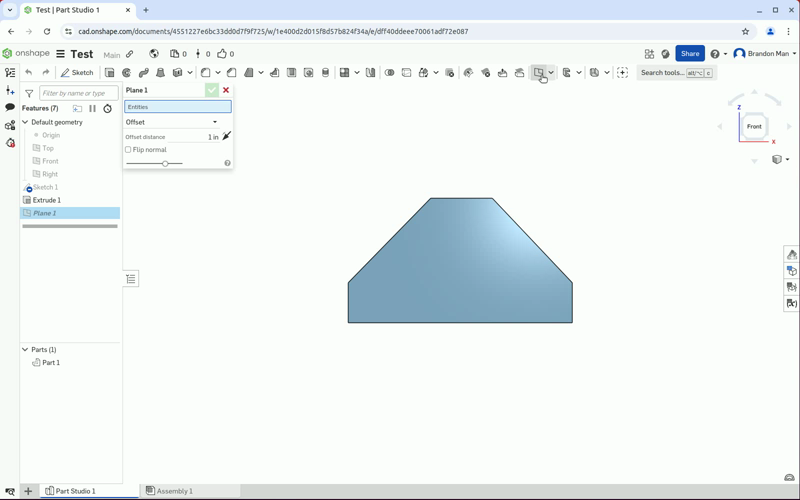
mouse_move(73, 163)
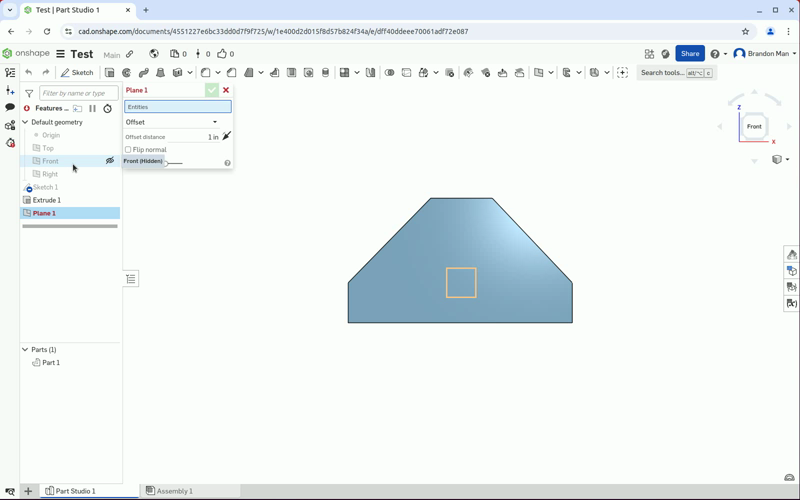
click(73, 163)
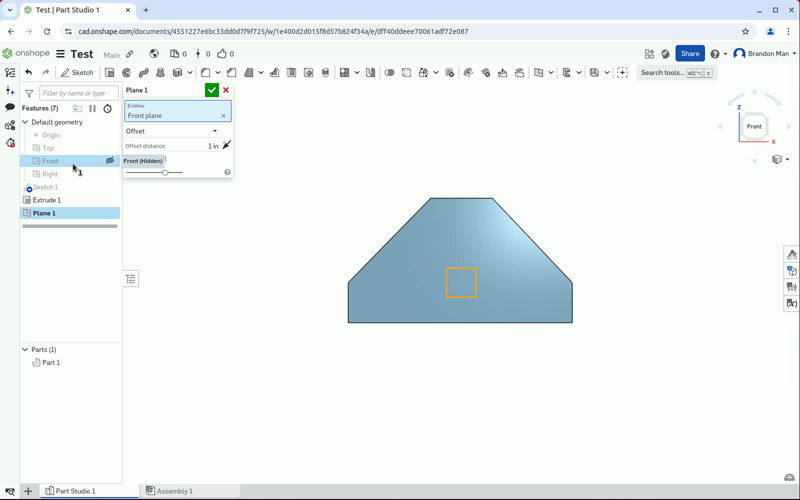
key(tab, 2)
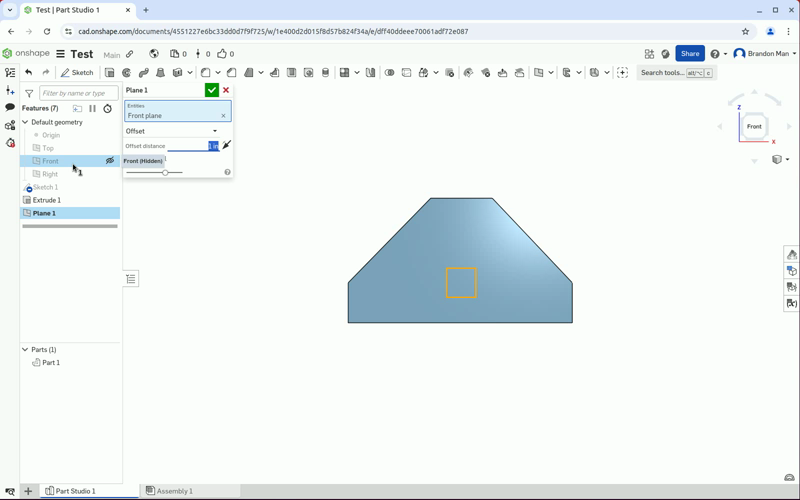
text(4.098)
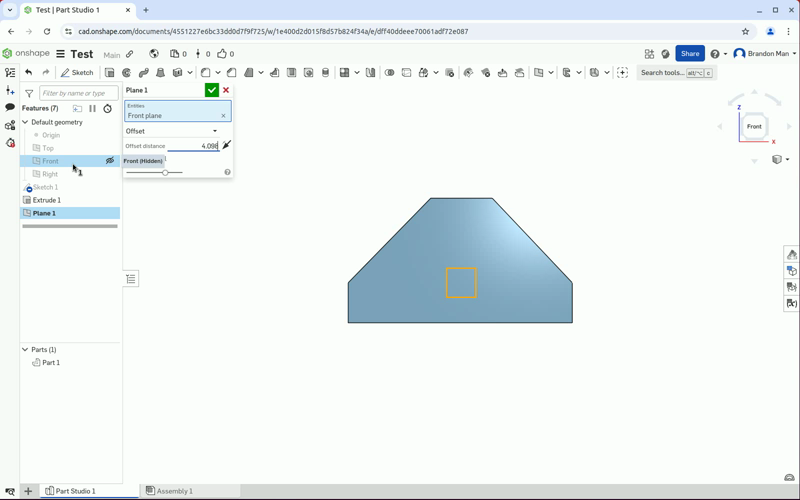
key(enter, 2)
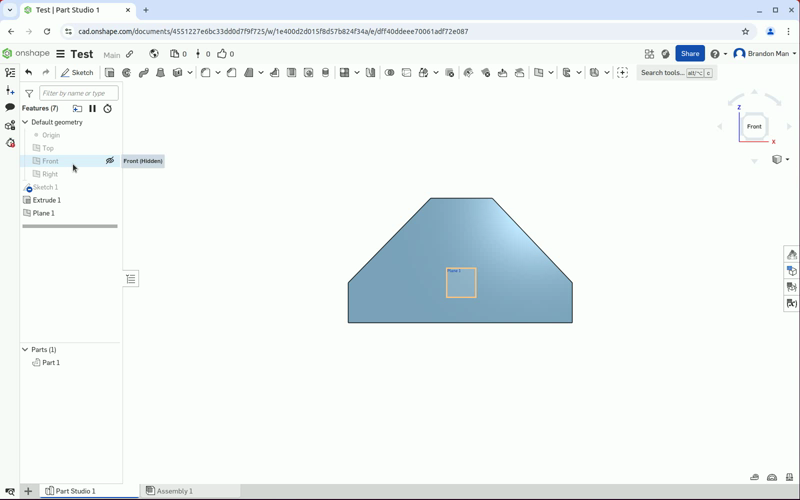
key(shift+s)
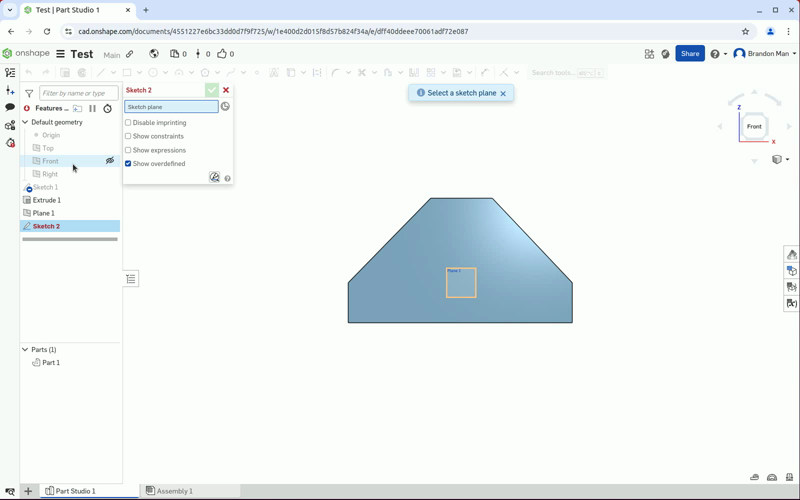
mouse_move(73, 215)
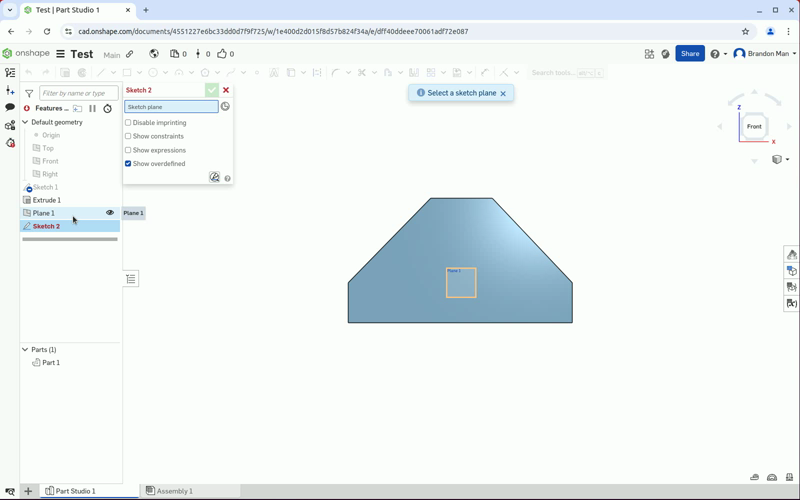
click(73, 215)
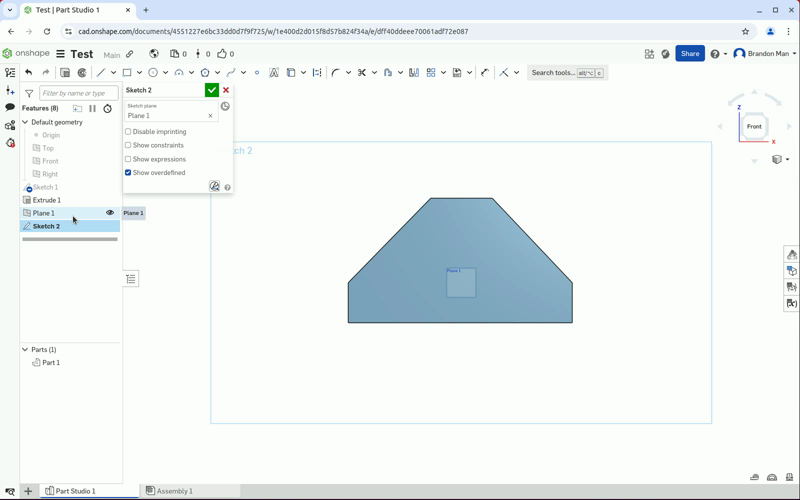
mouse_move(73, 352)
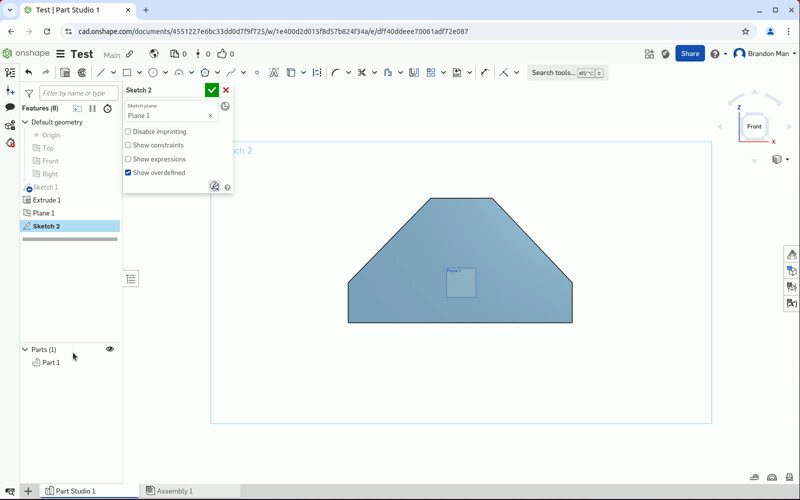
key(y)
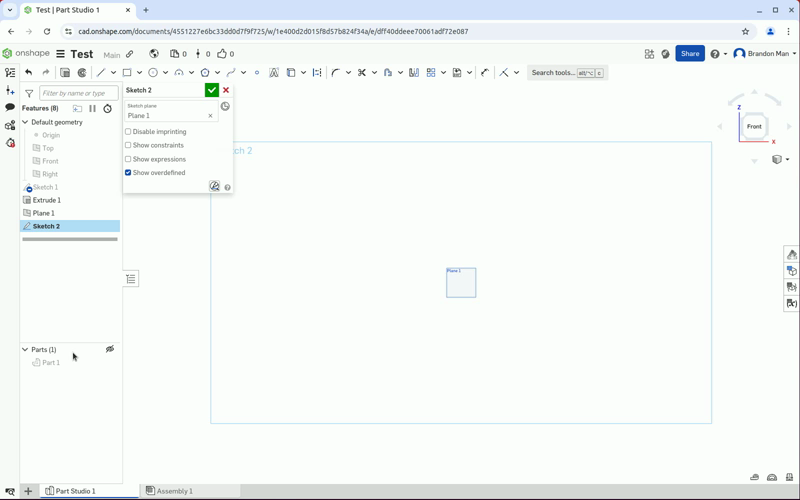
key(l)
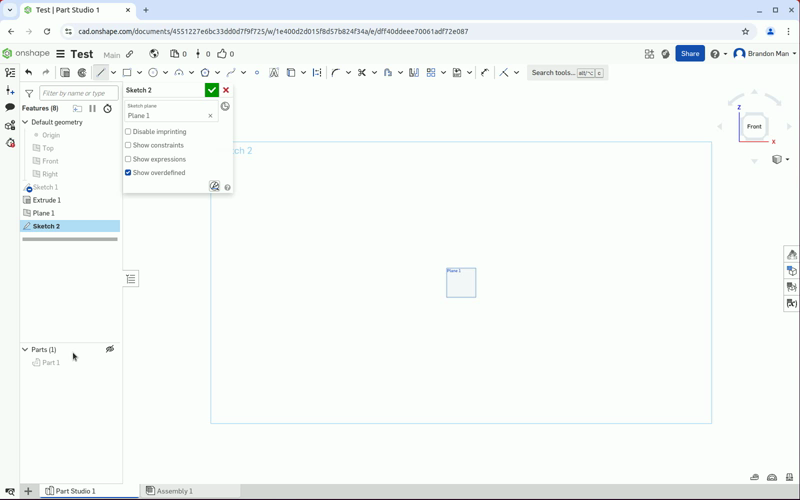
key_down(shift)
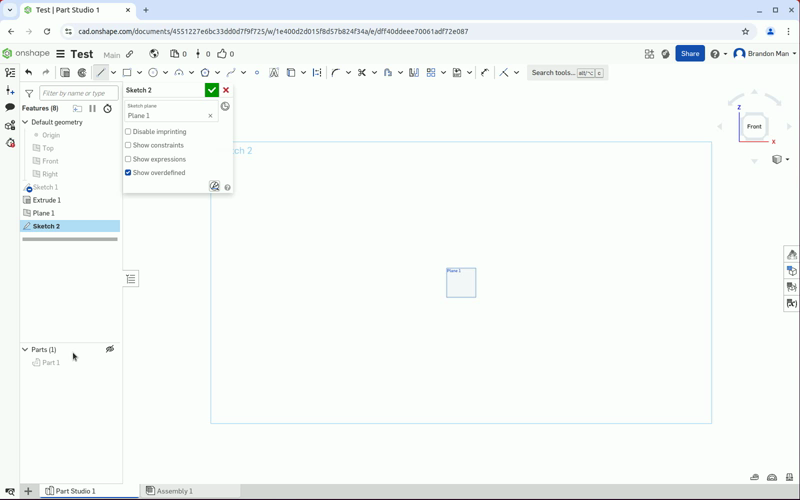
mouse_move(430, 215)
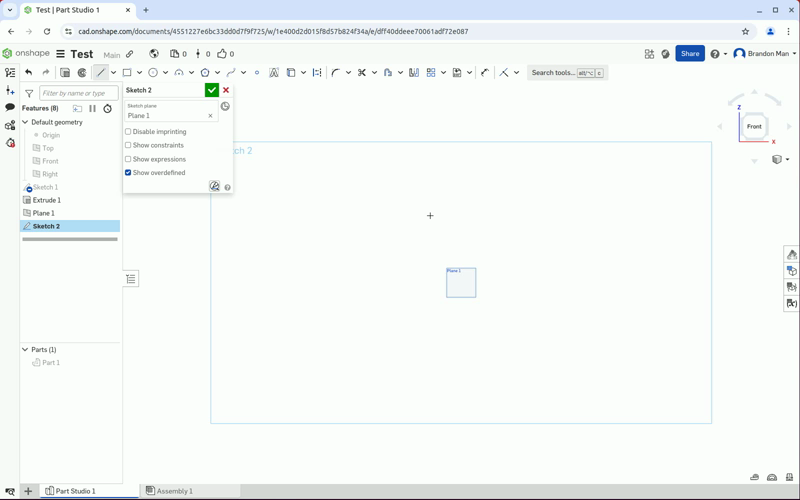
click(430, 215)
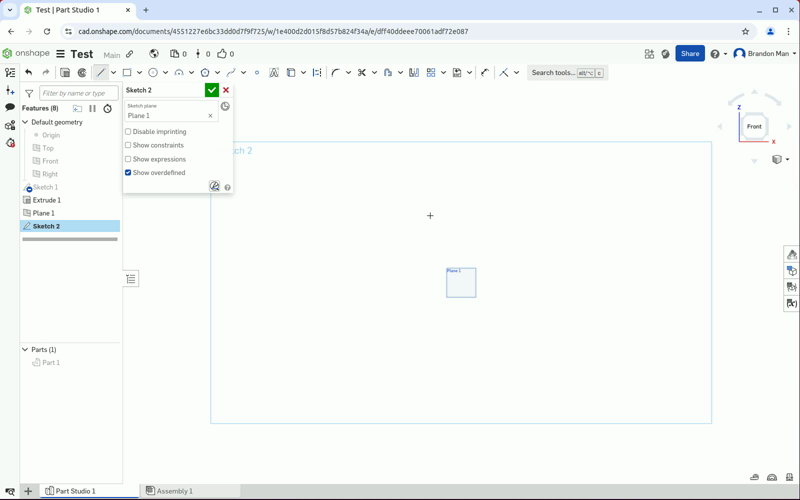
key_up(shift)
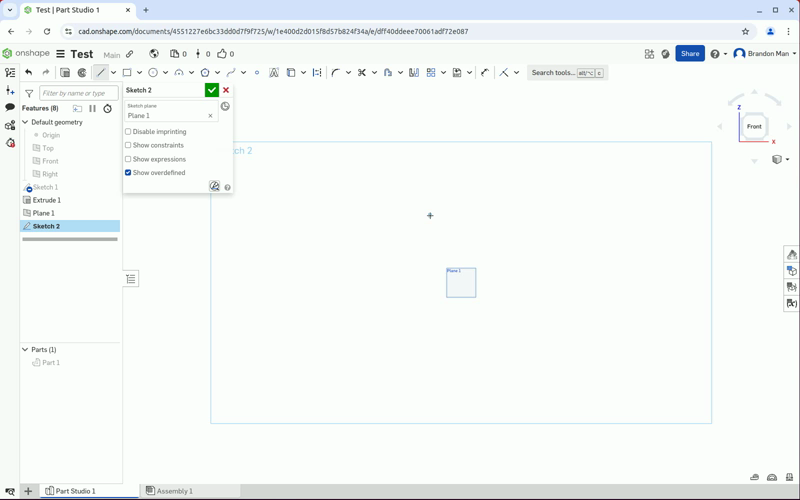
key_down(shift)
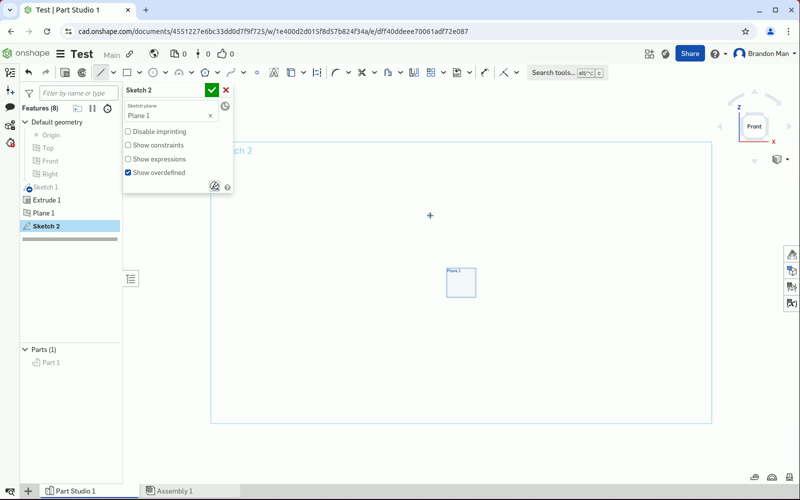
mouse_move(492, 215)
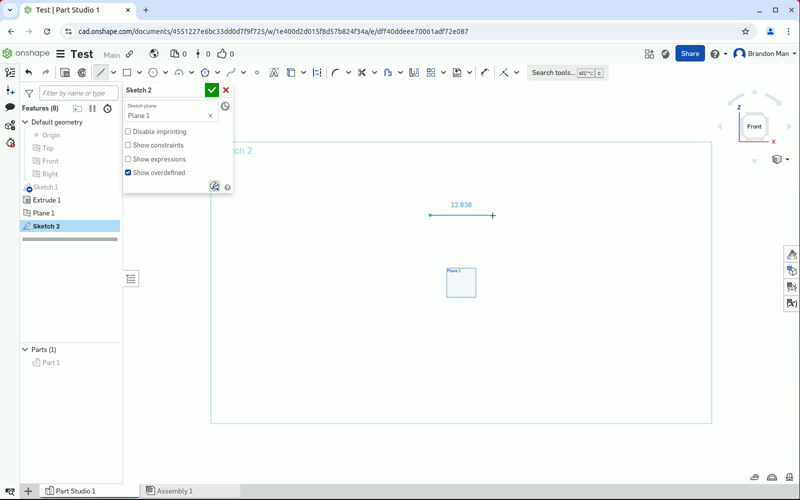
click(492, 215)
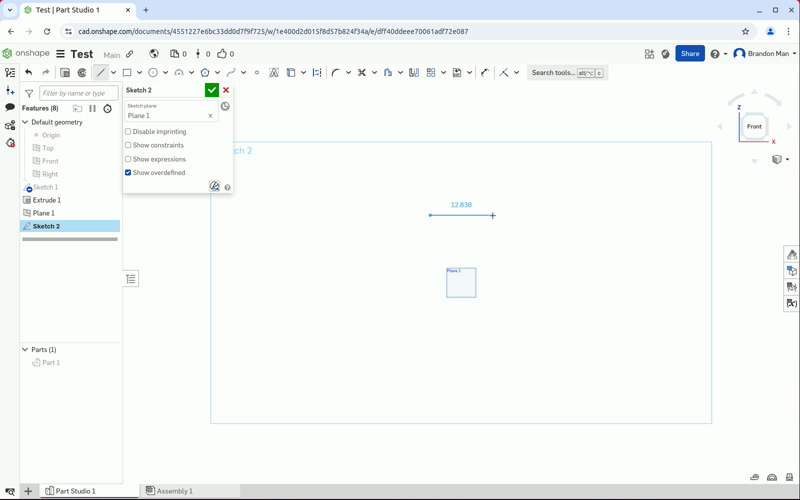
key_up(shift)
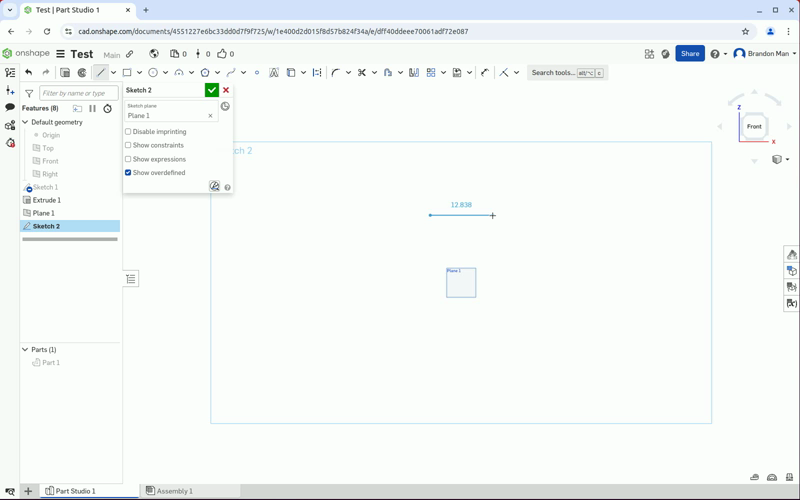
key_down(shift)
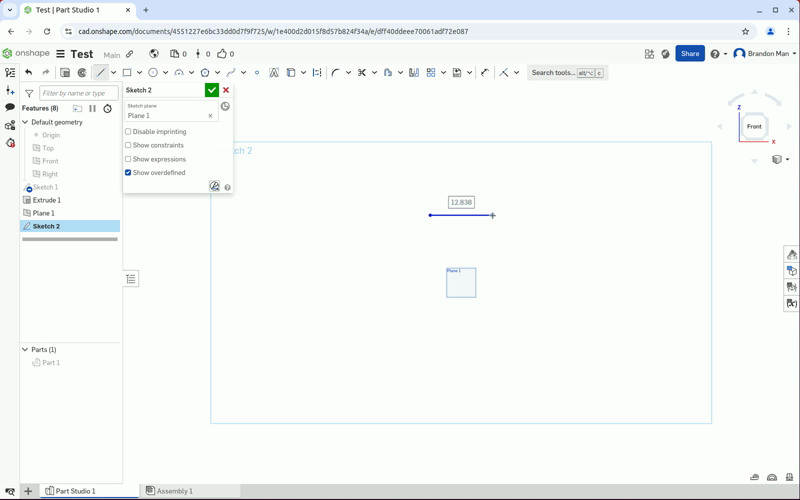
mouse_move(522, 215)
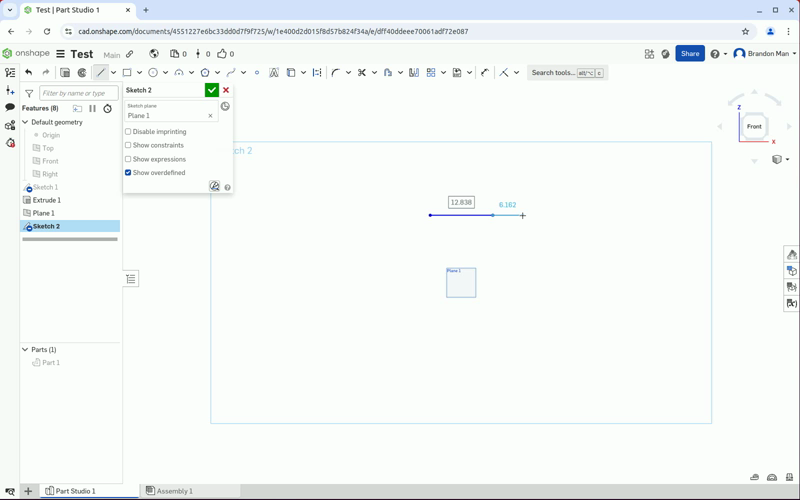
mouse_move(492, 195)
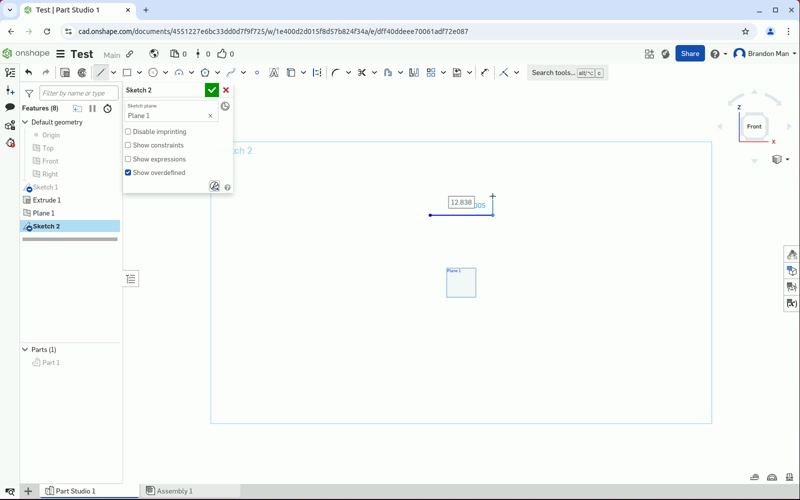
click(492, 195)
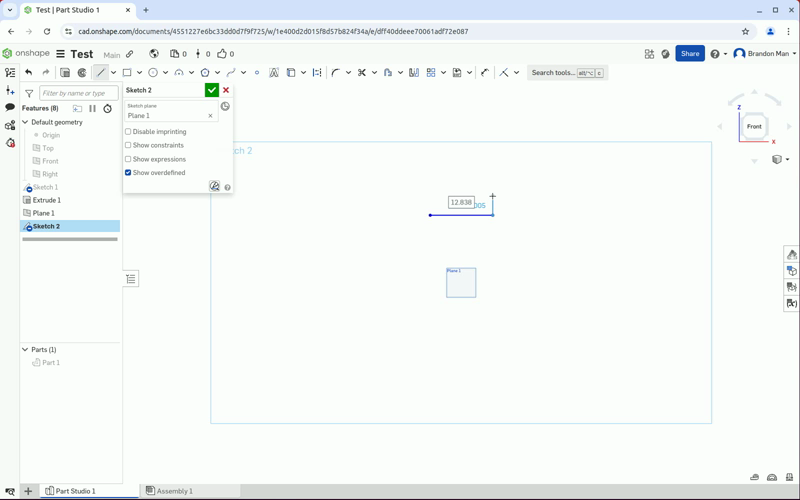
key_up(shift)
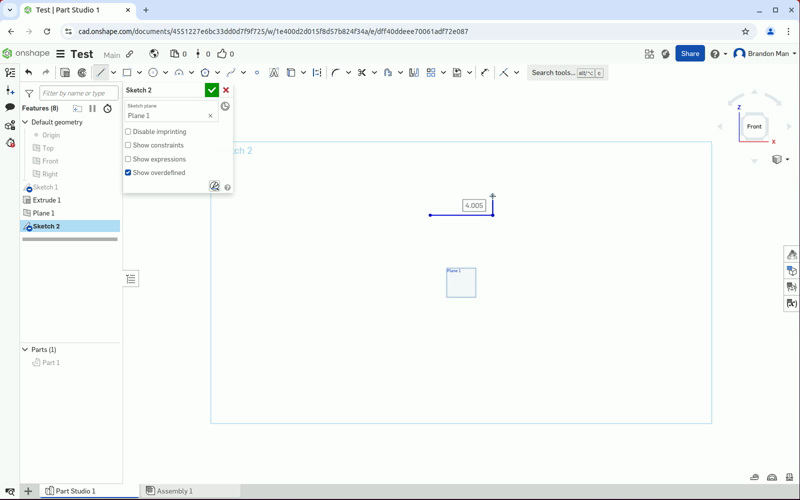
key_down(shift)
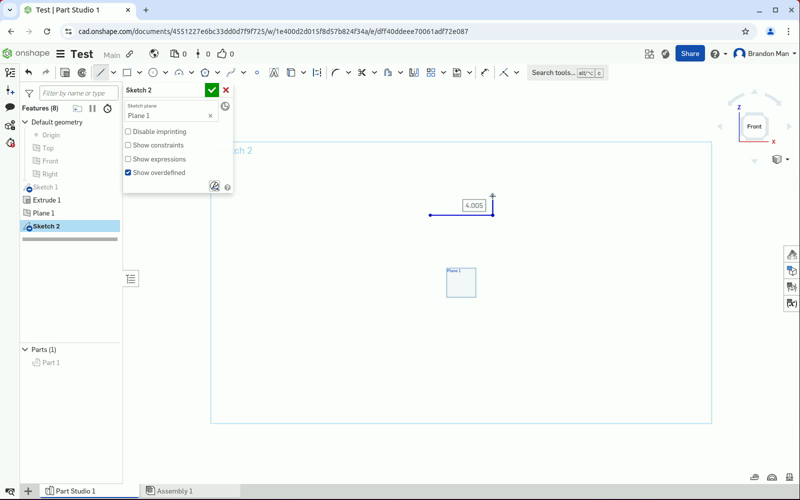
mouse_move(430, 195)
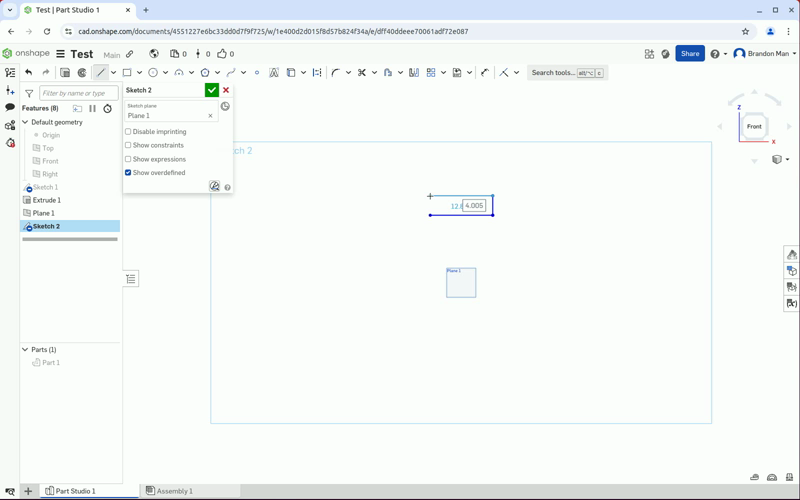
click(430, 195)
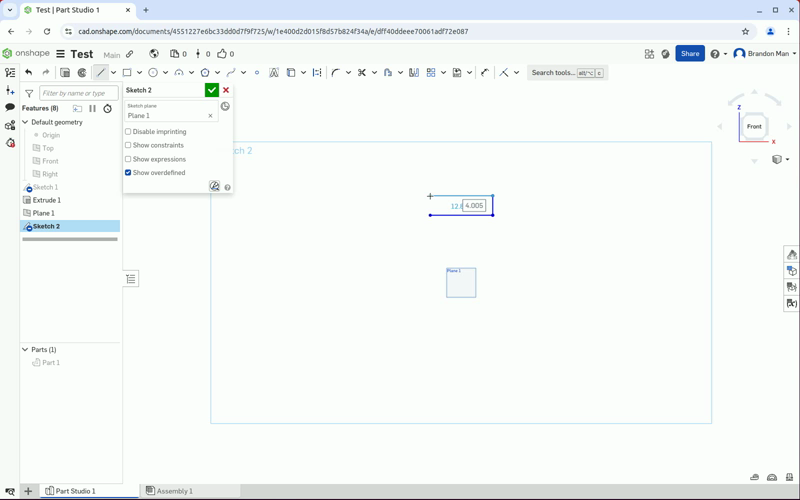
key_up(shift)
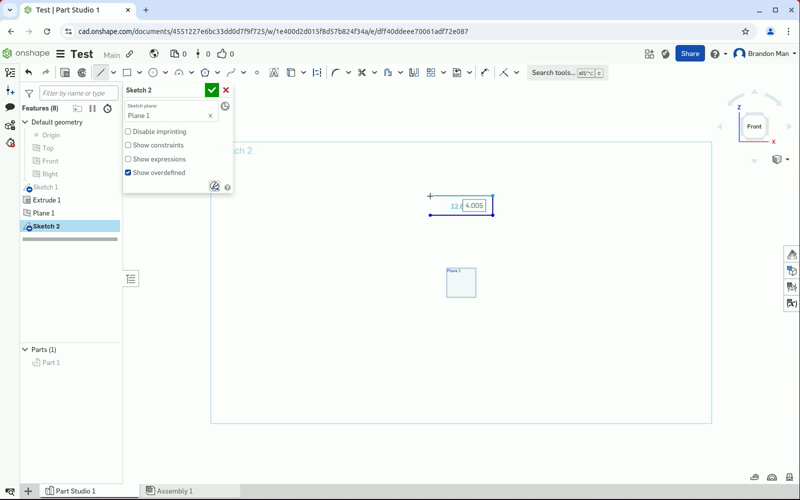
mouse_move(460, 195)
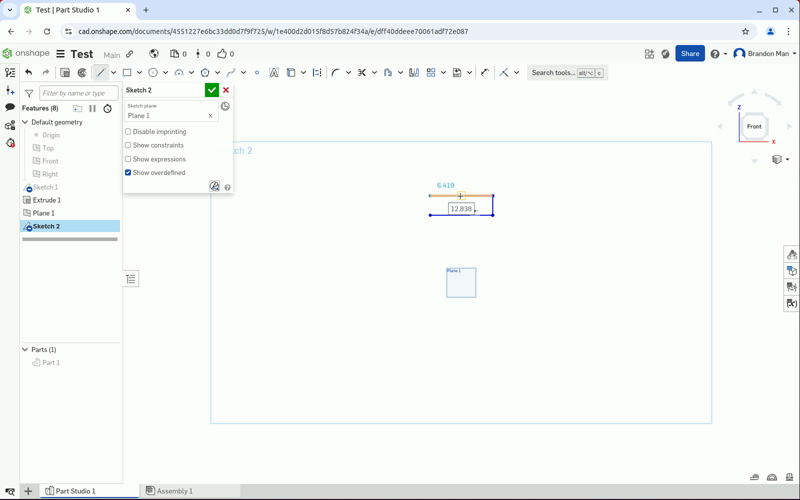
key_down(shift)
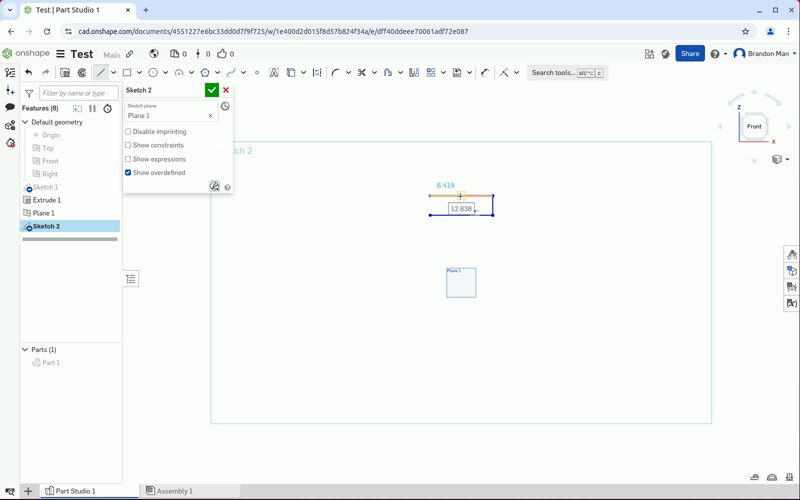
mouse_move(430, 215)
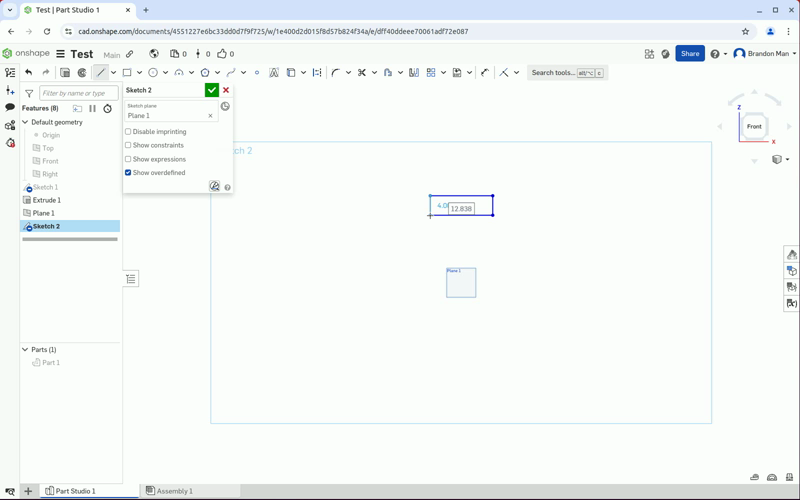
key_up(shift)
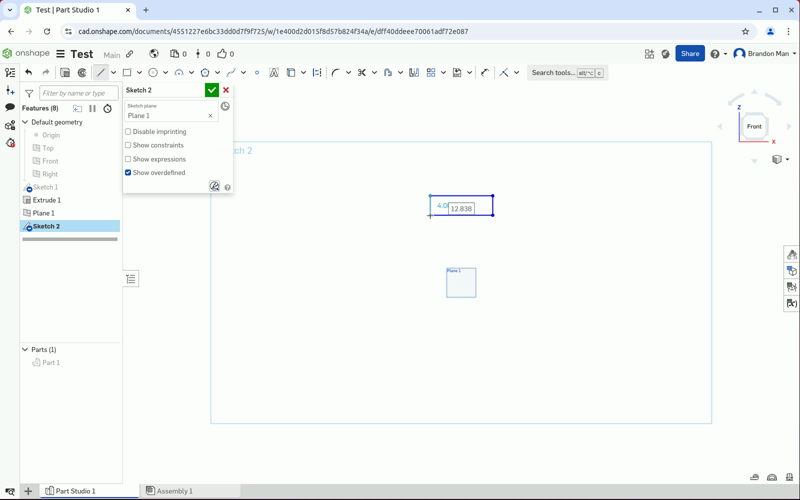
click(430, 215)
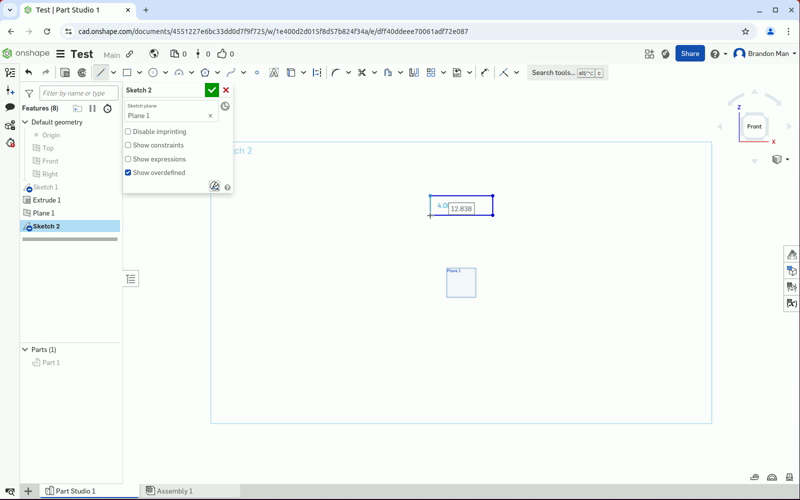
key(esc)
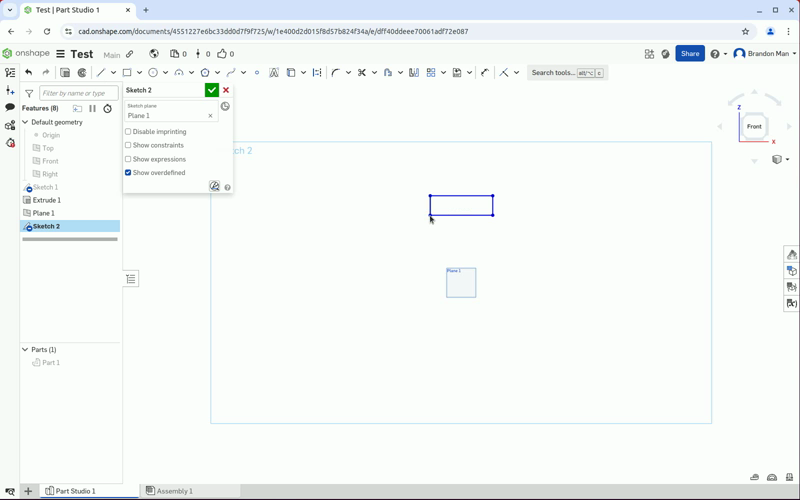
mouse_move(484, 206)
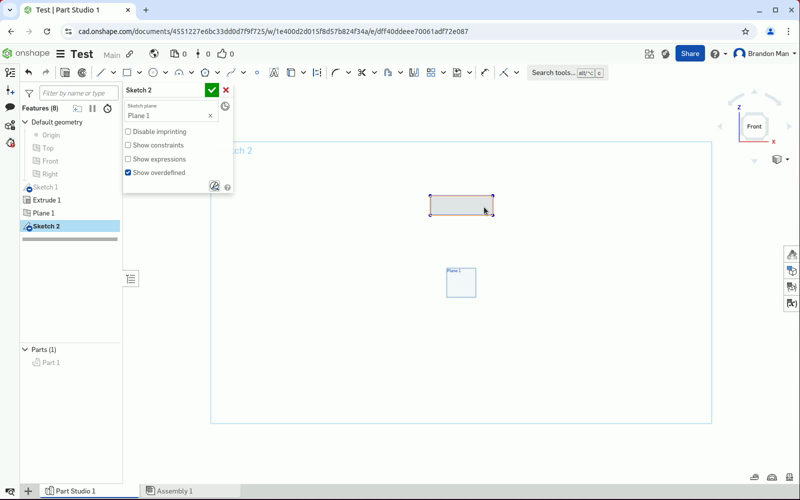
scroll(6)
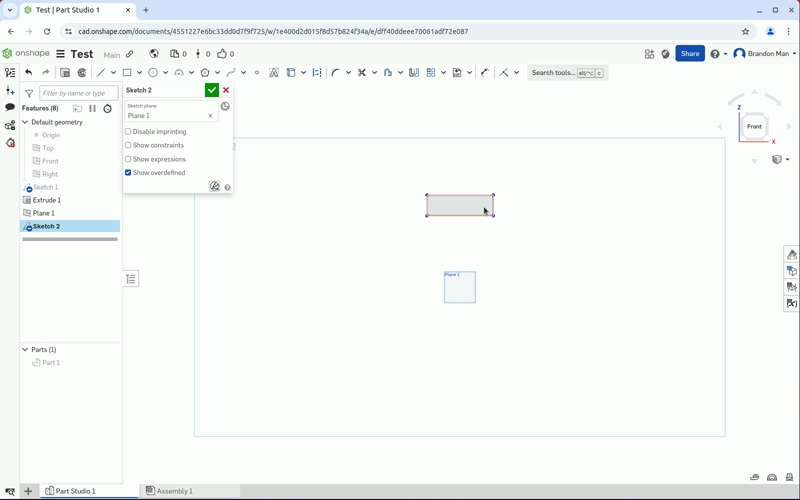
scroll(6)
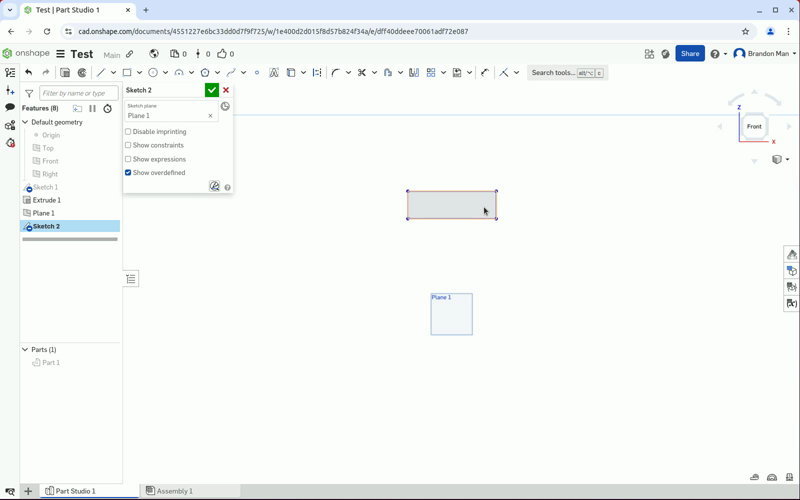
scroll(6)
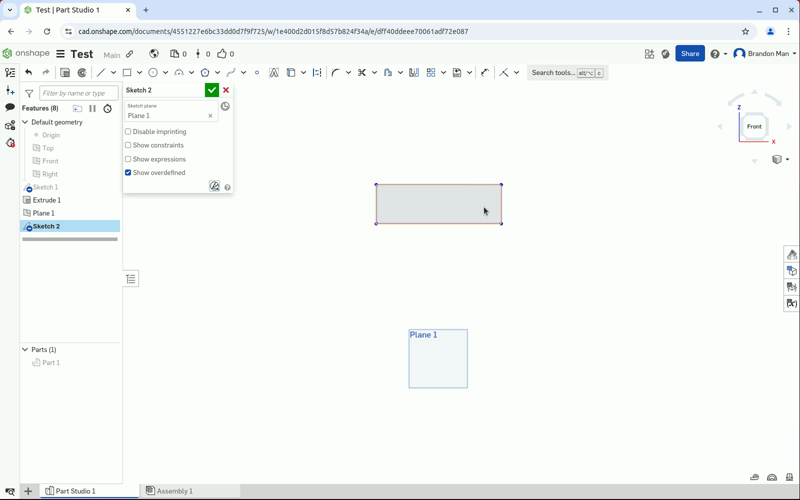
scroll(6)
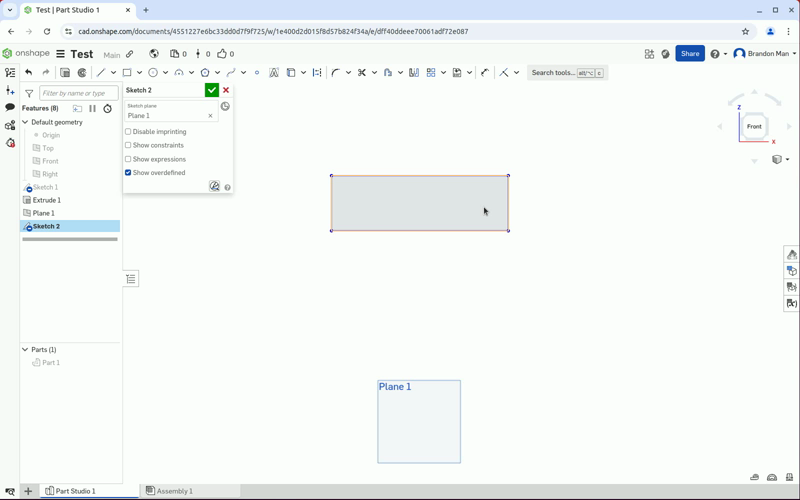
scroll(6)
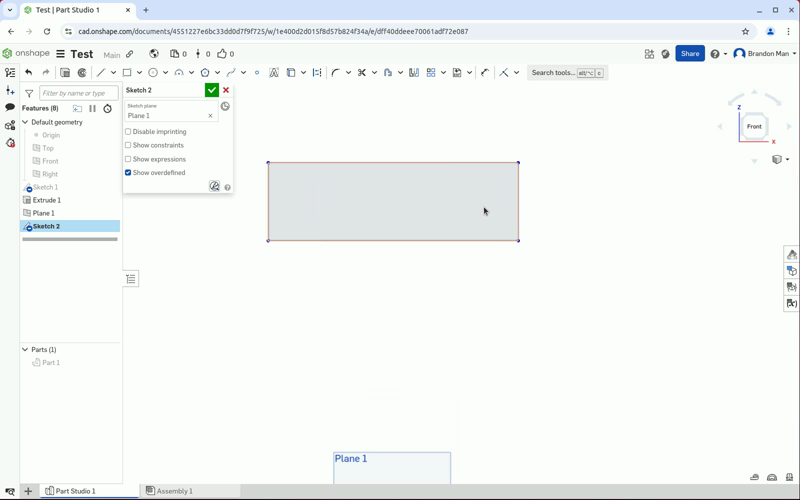
scroll(6)
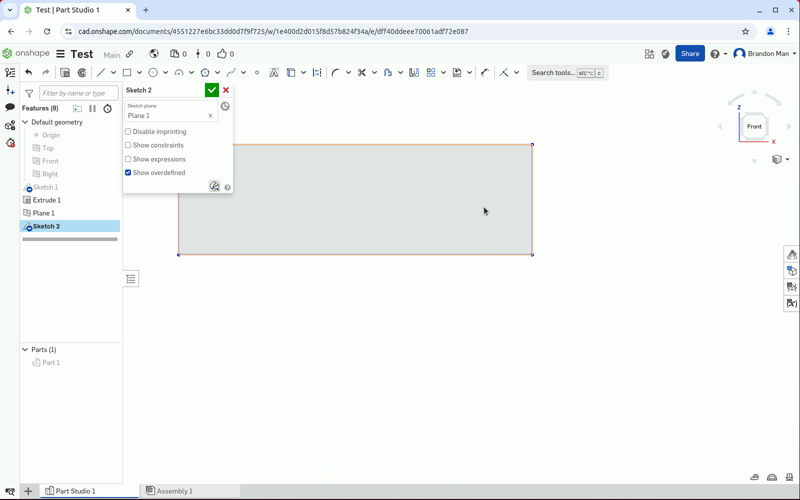
scroll(6)
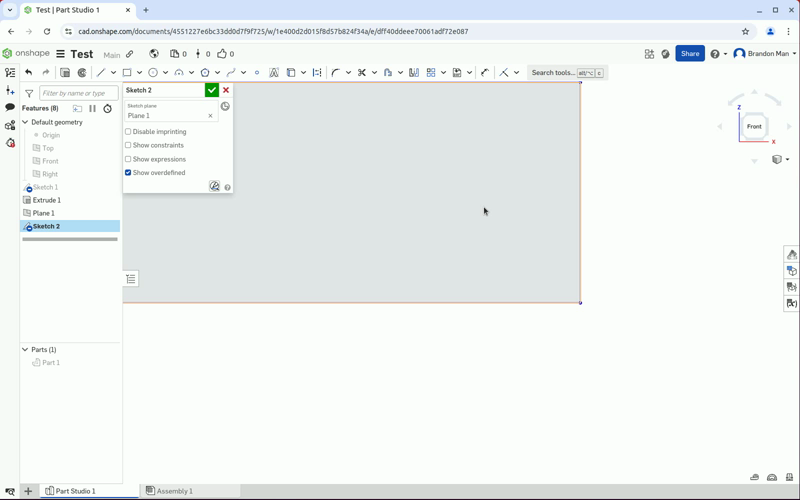
click(484, 206)
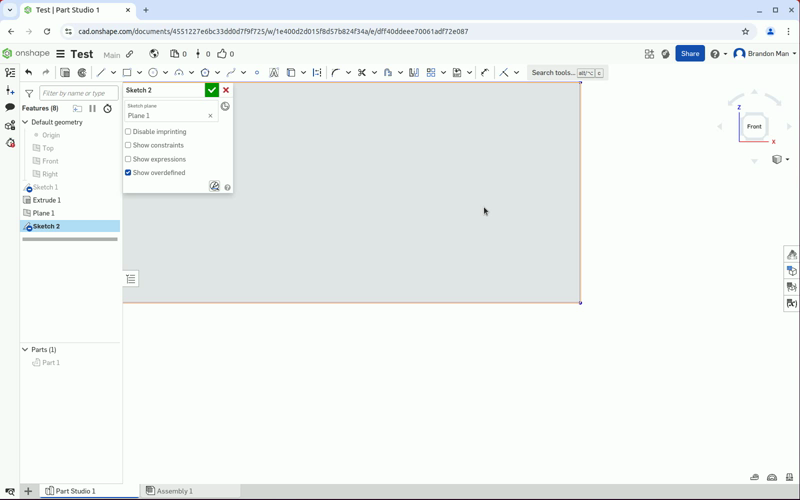
scroll(-6)
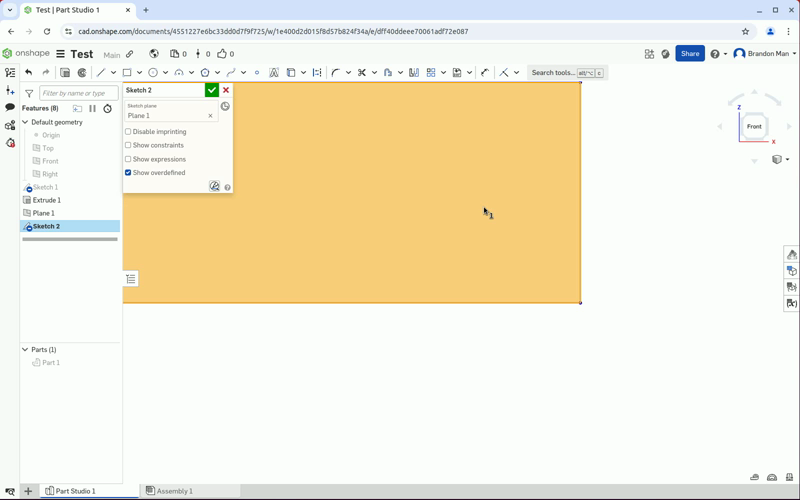
scroll(-6)
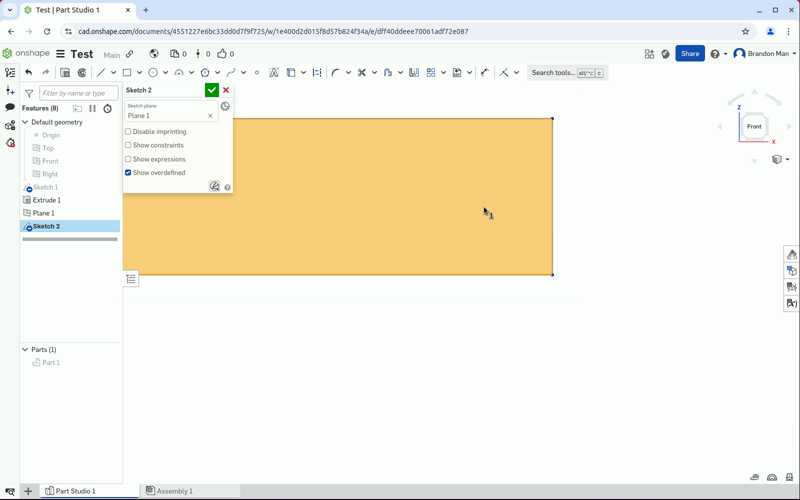
scroll(-6)
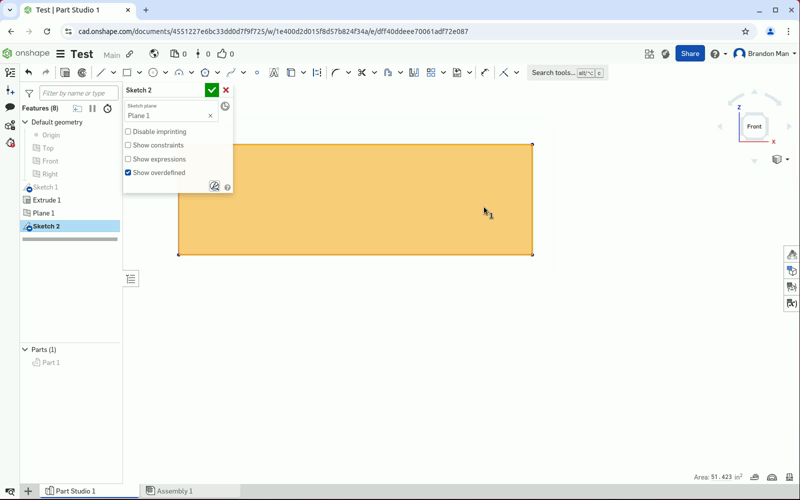
scroll(-6)
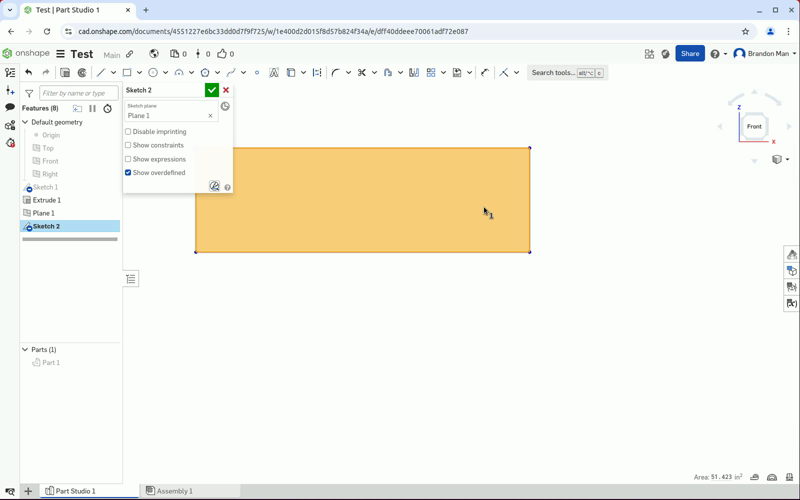
scroll(-6)
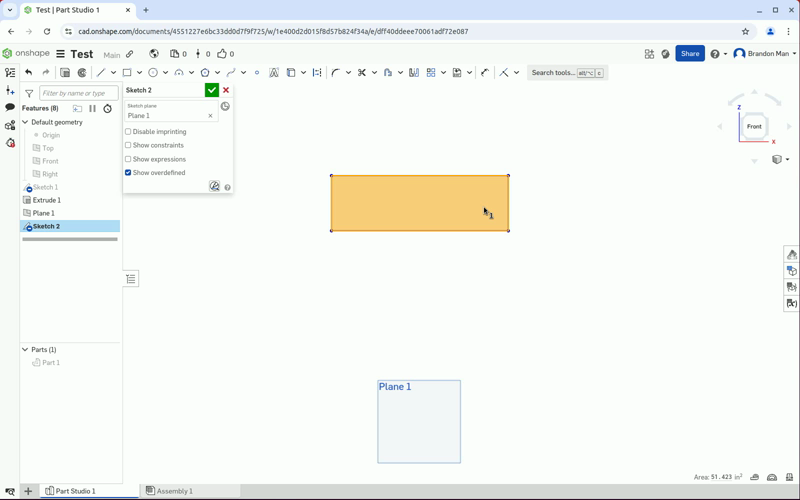
scroll(-6)
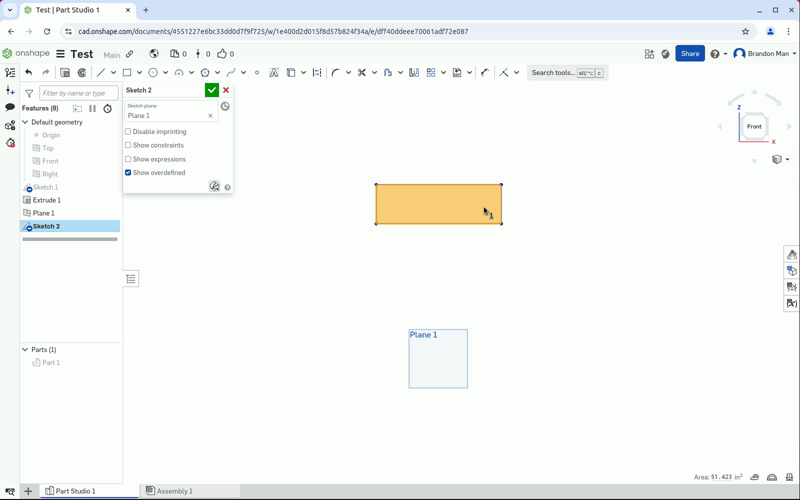
scroll(-6)
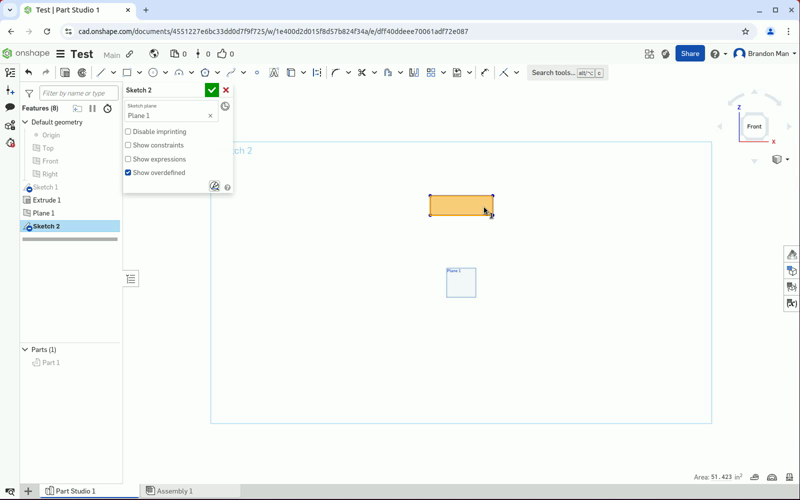
mouse_move(73, 352)
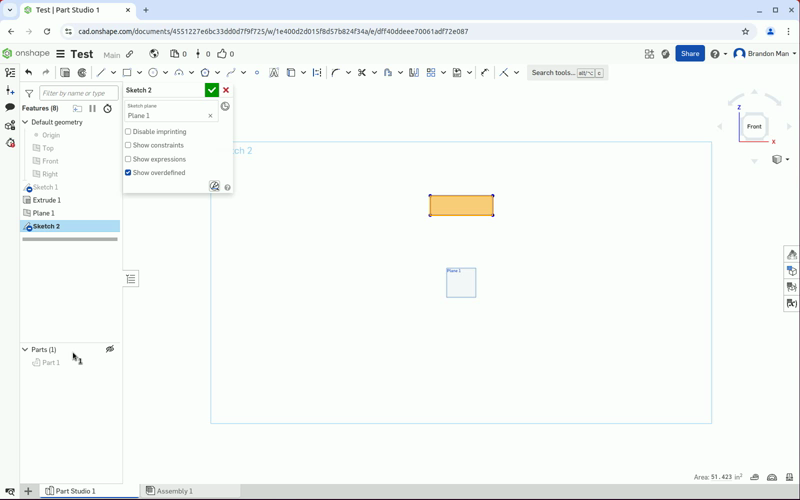
key(shift+y)
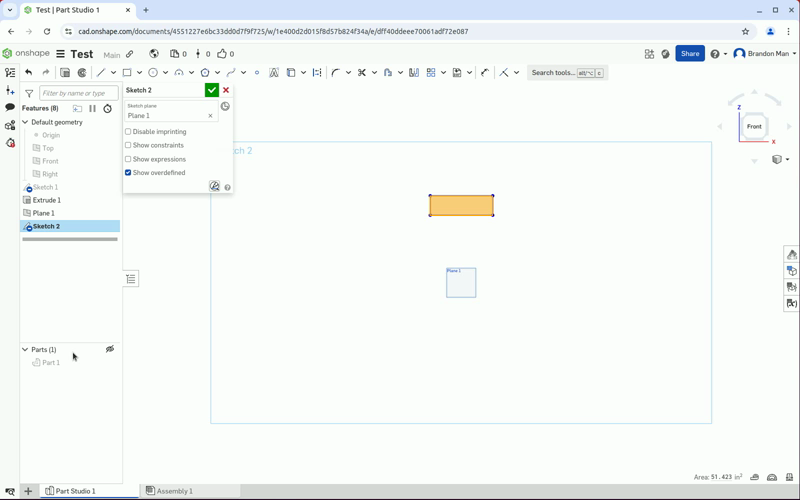
key(shift+e)
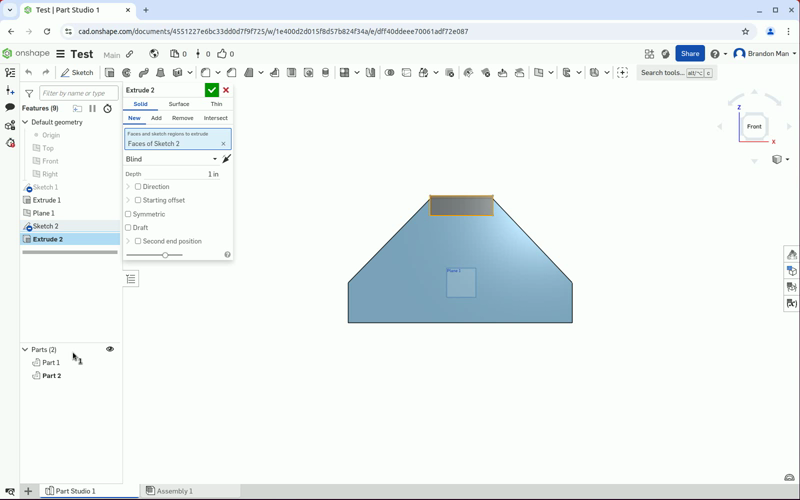
mouse_move(143, 106)
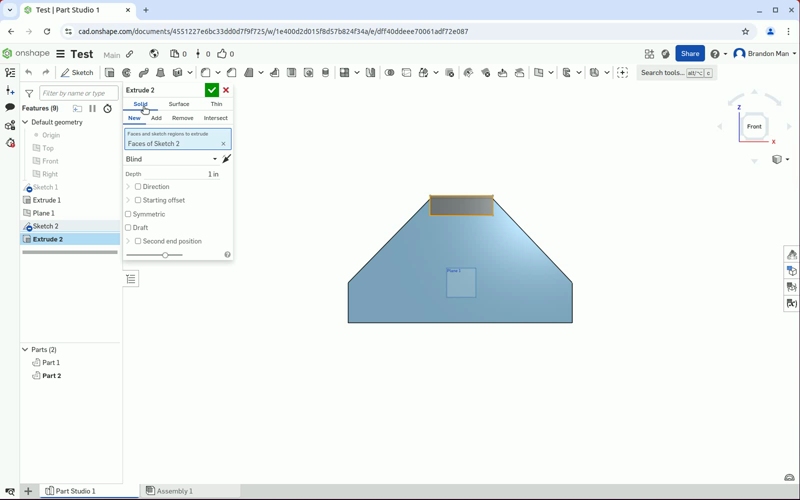
click(143, 106)
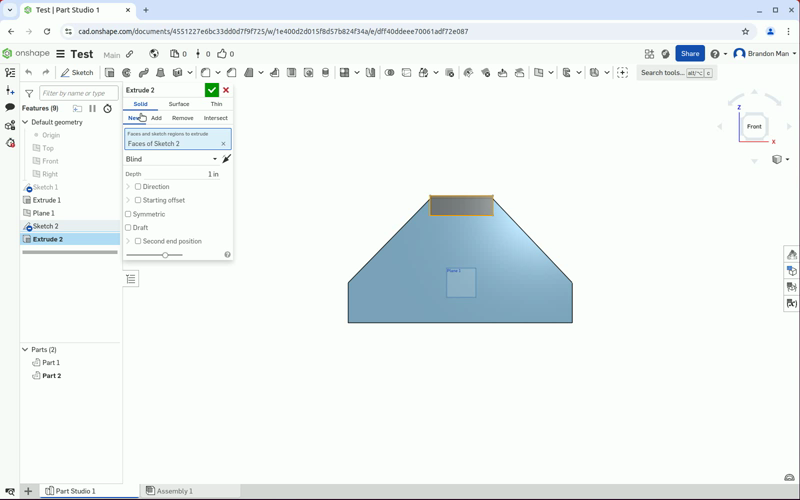
mouse_move(137, 120)
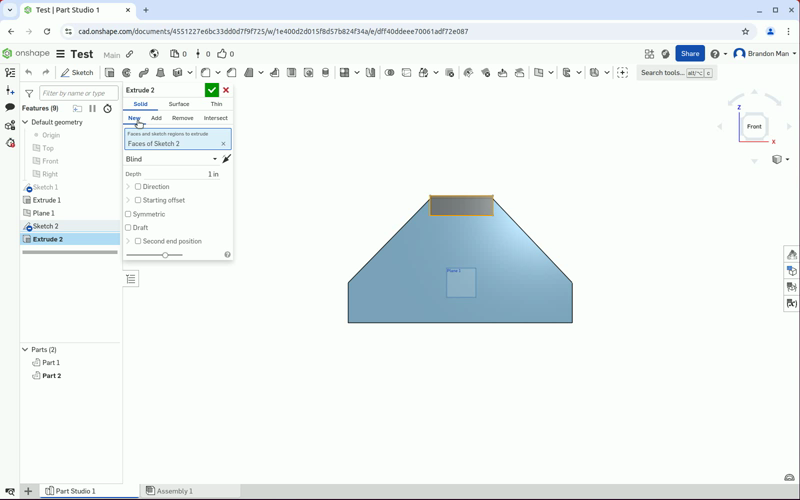
click(137, 120)
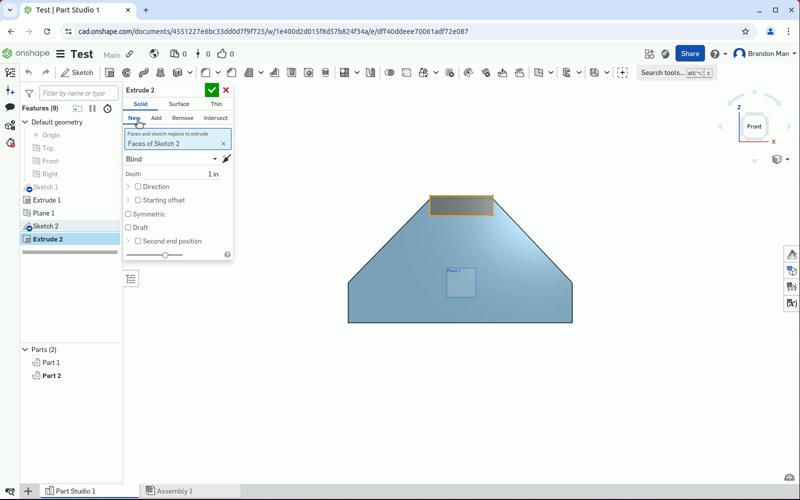
key(tab, 4)
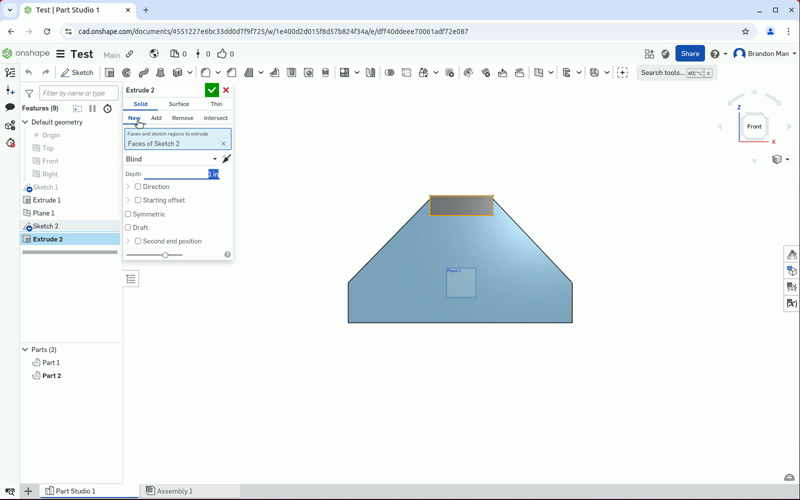
text(8.184)
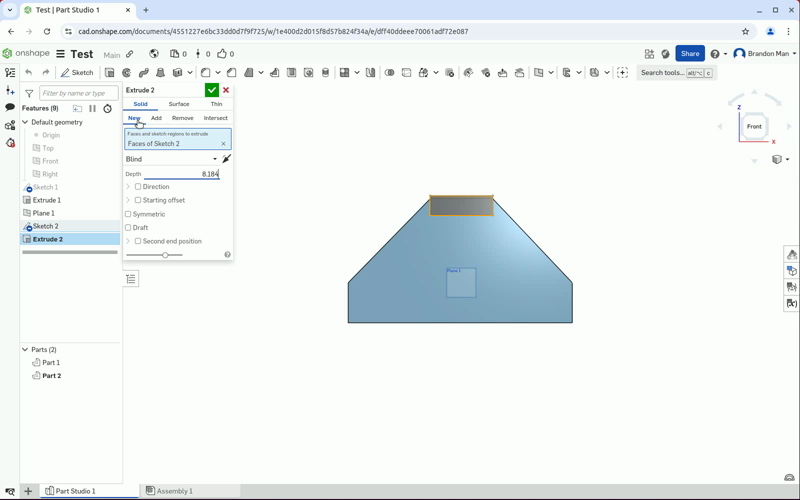
key(enter)
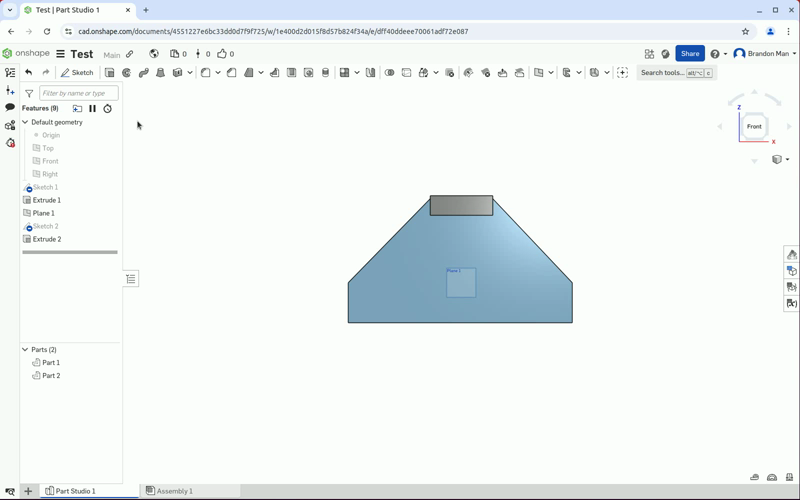
key(shift+h)
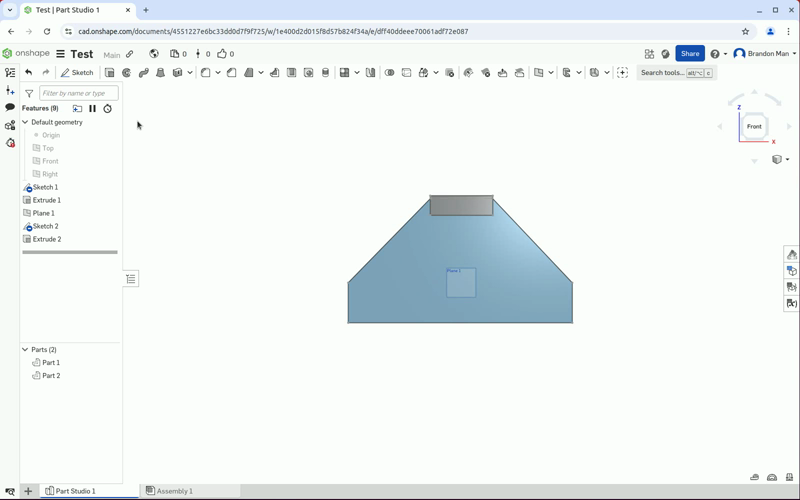
key(shift+h)
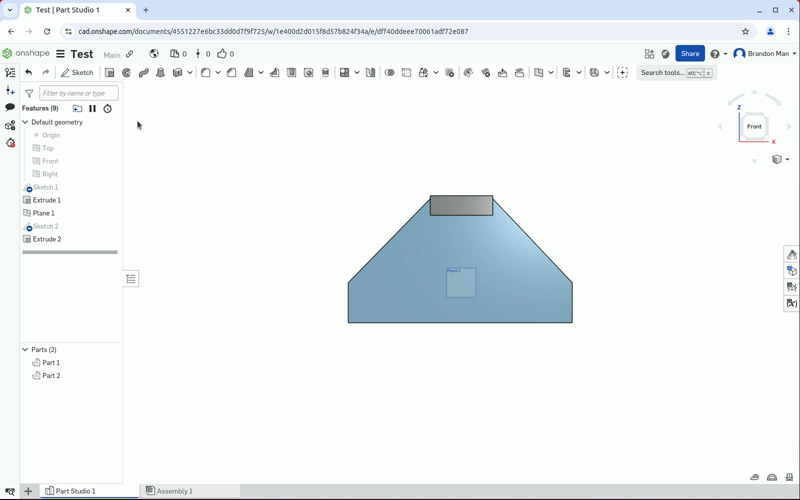
mouse_move(73, 189)
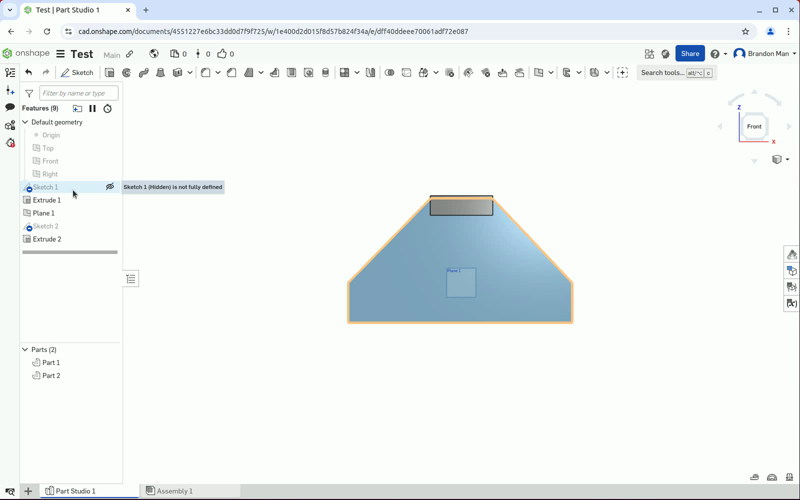
click(73, 189)
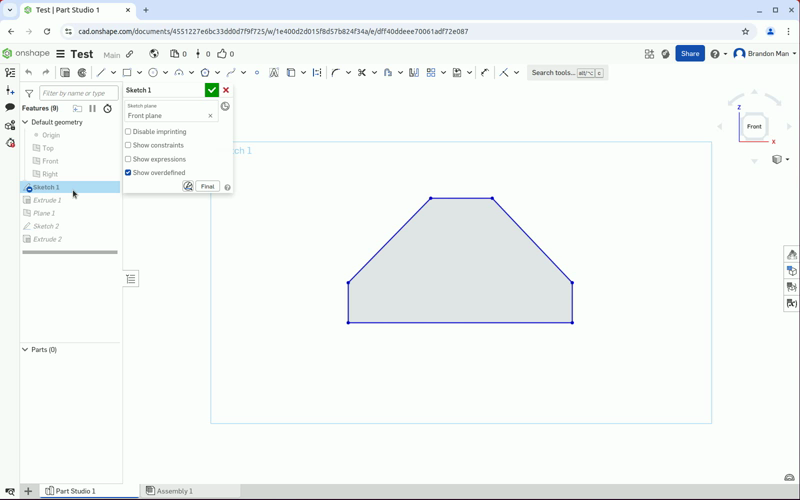
mouse_move(229, 92)
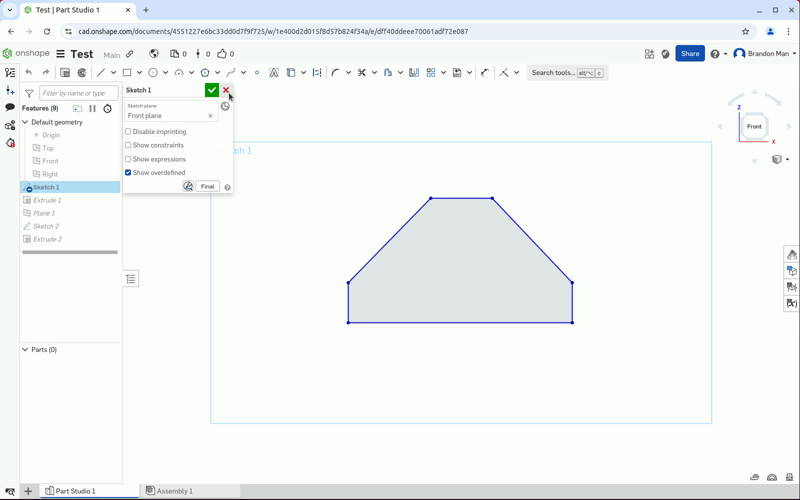
click(229, 92)
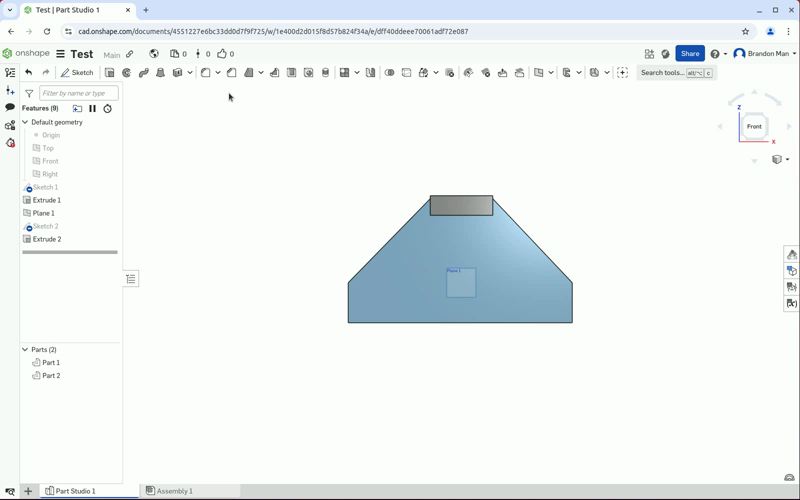
mouse_move(73, 352)
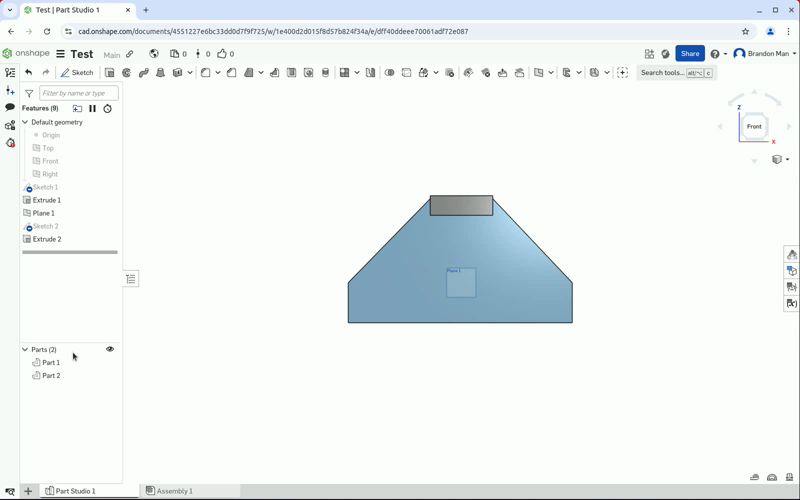
key(y)
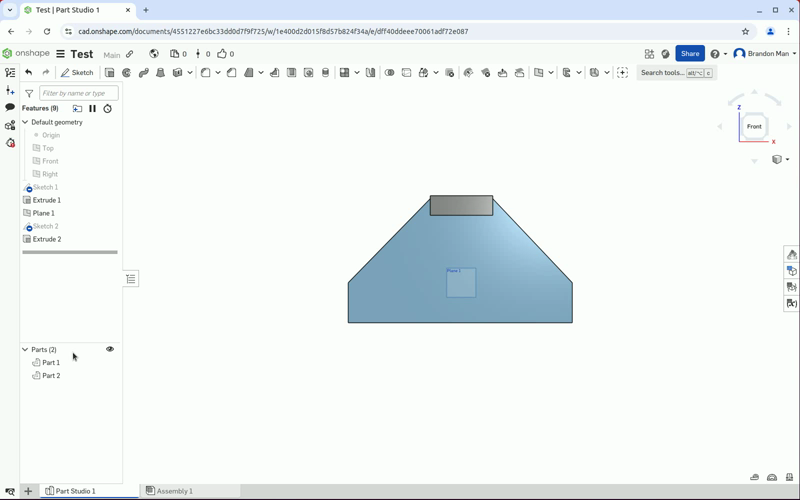
key(shift+p)
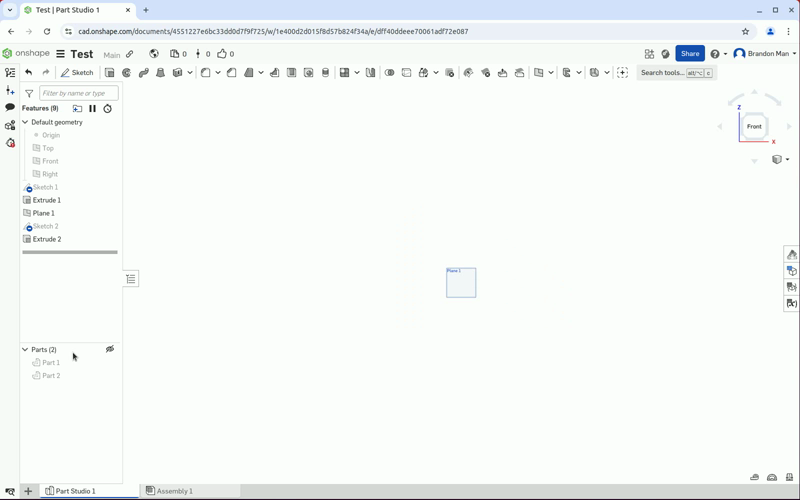
key(space)
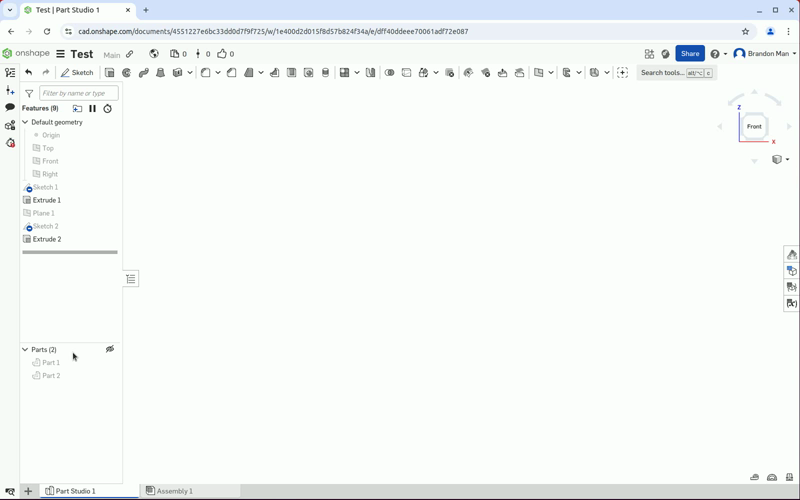
key_down(shift)
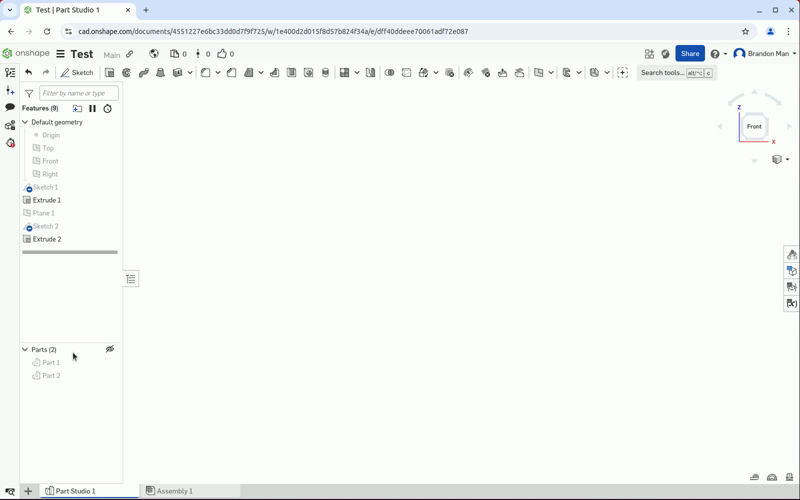
key(down)
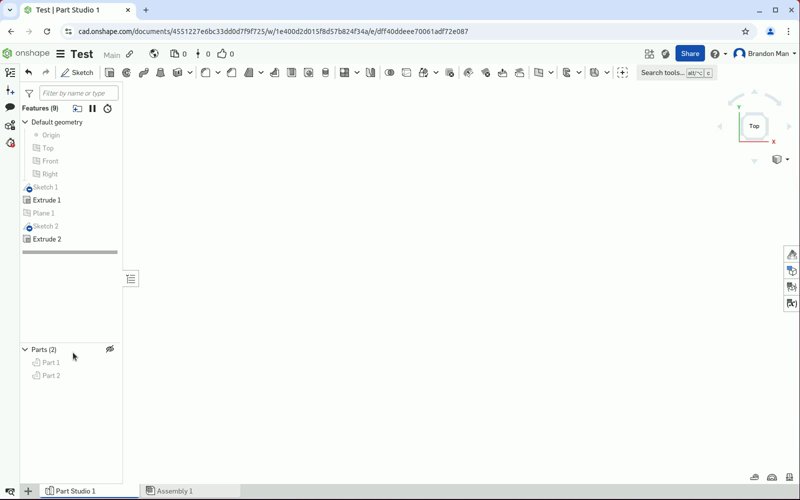
key_up(shift)
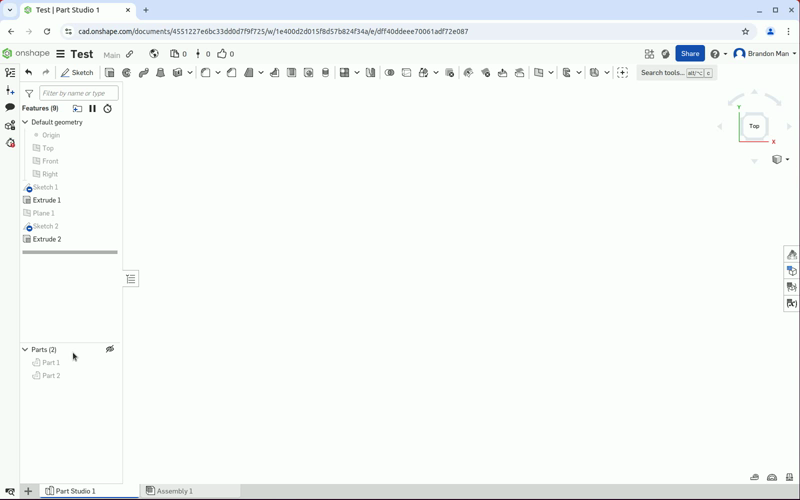
mouse_move(73, 352)
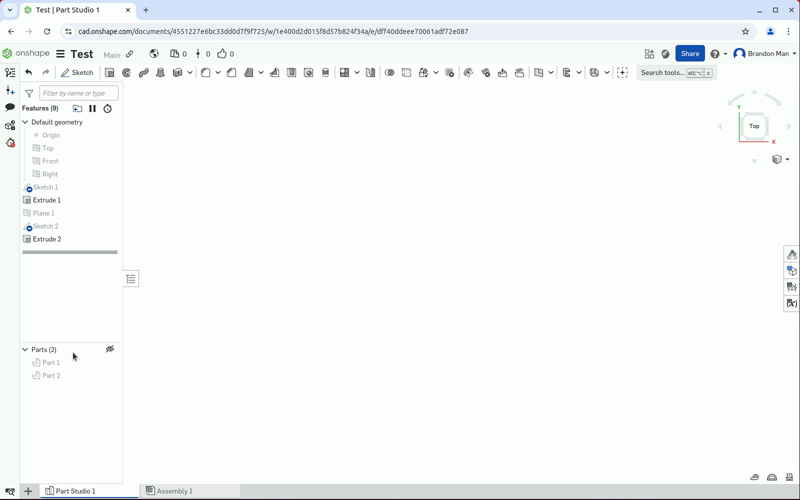
key(shift+y)
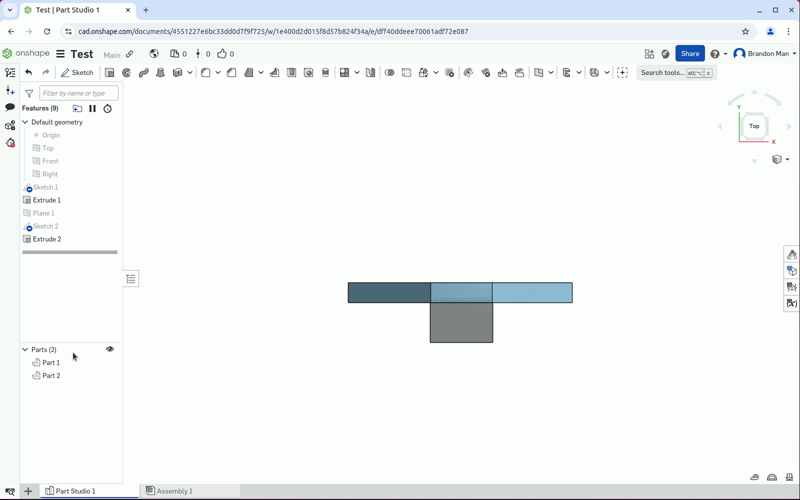
mouse_move(541, 75)
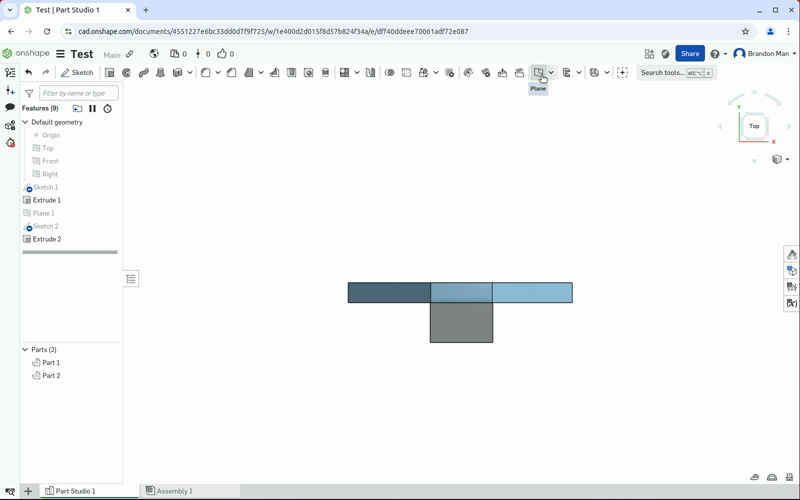
click(541, 75)
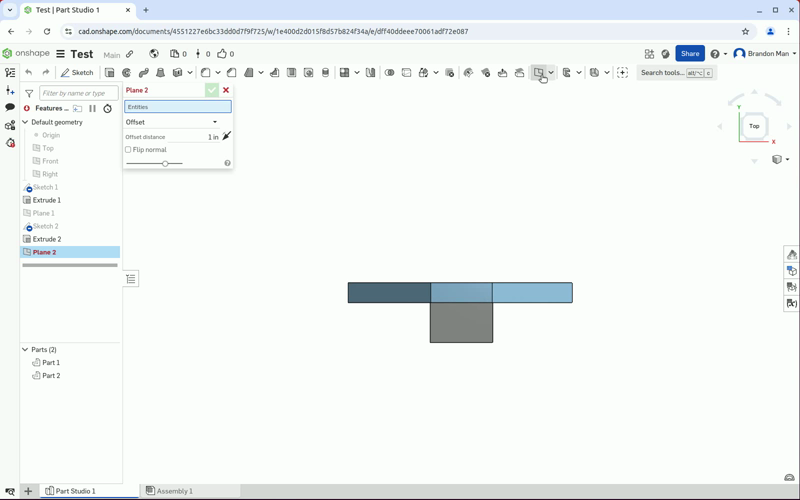
mouse_move(73, 150)
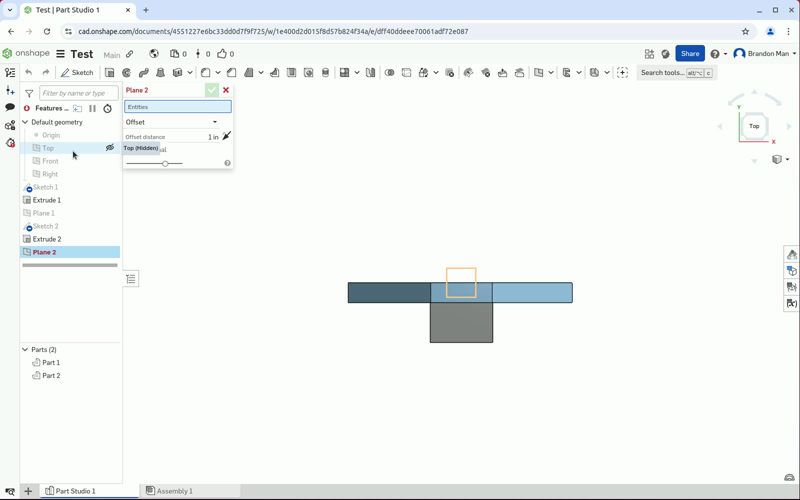
click(73, 150)
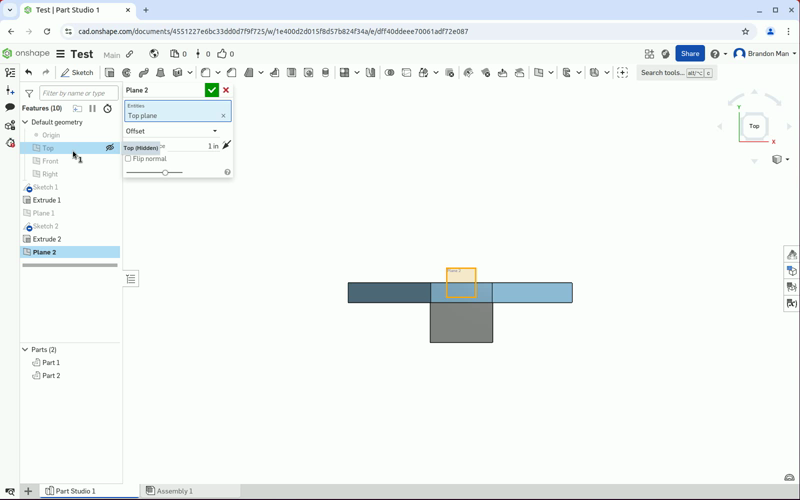
key(tab, 2)
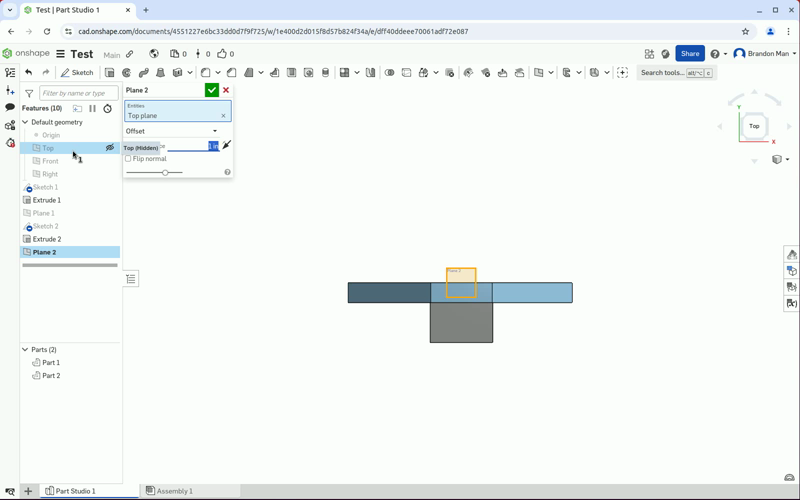
text(17.809)
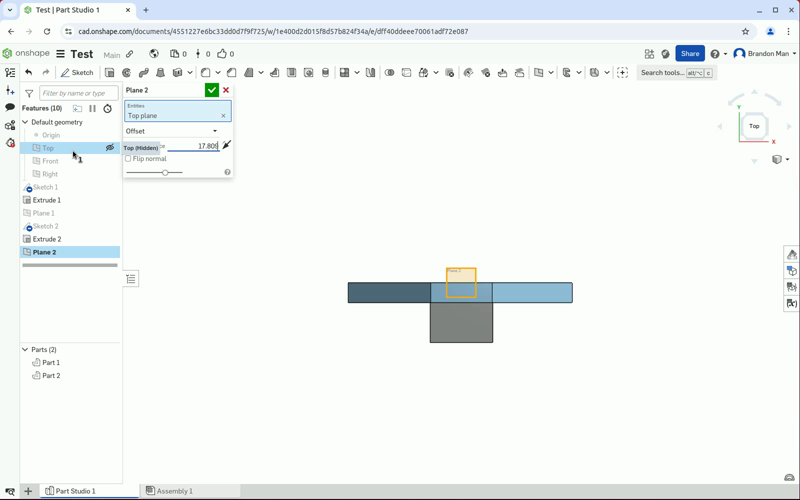
key(enter, 2)
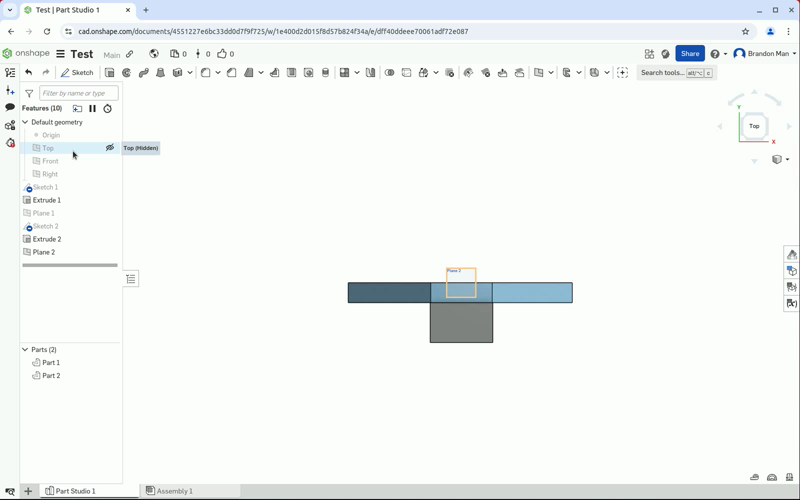
key(shift+s)
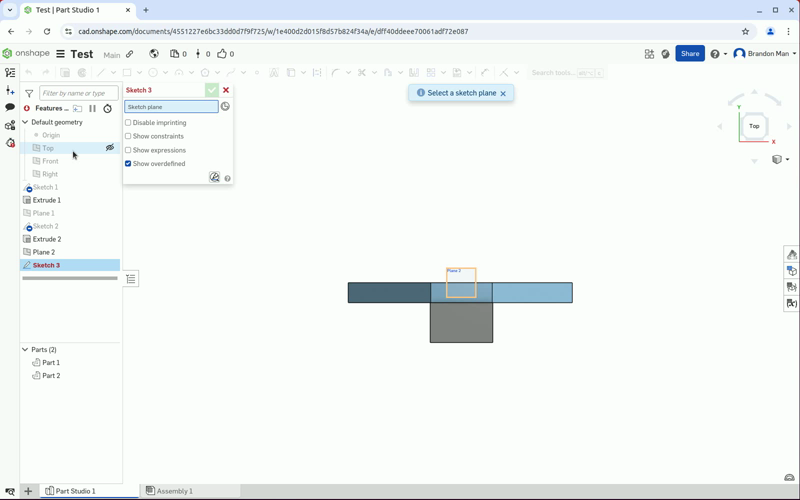
mouse_move(73, 254)
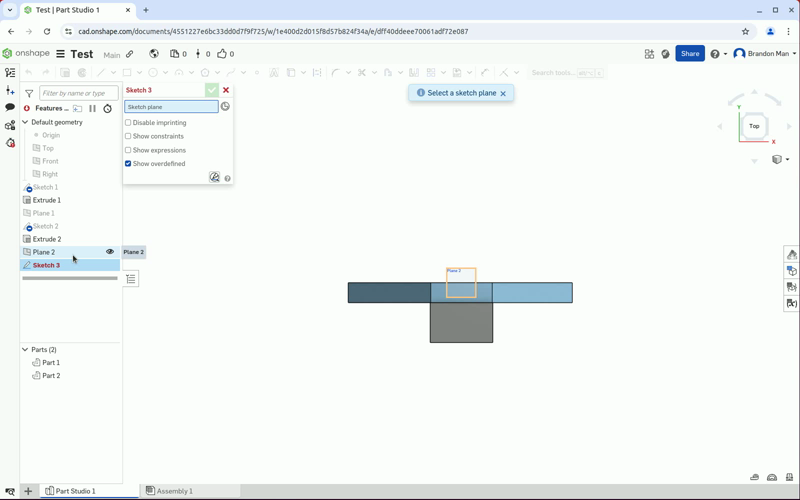
click(73, 254)
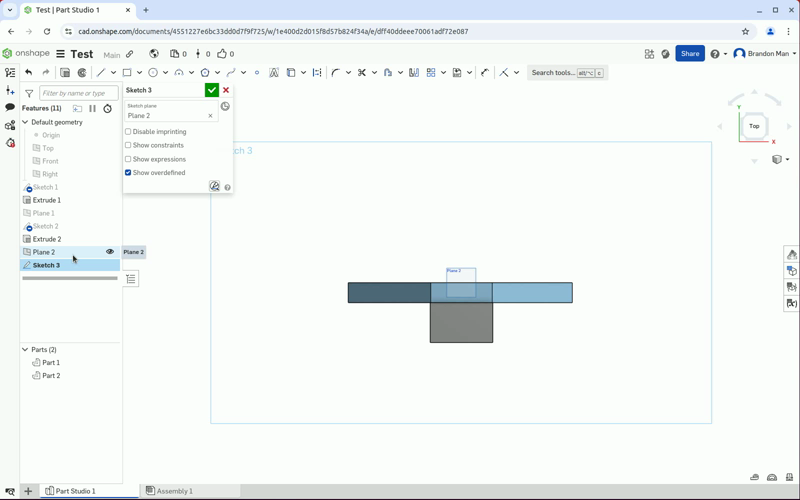
mouse_move(73, 352)
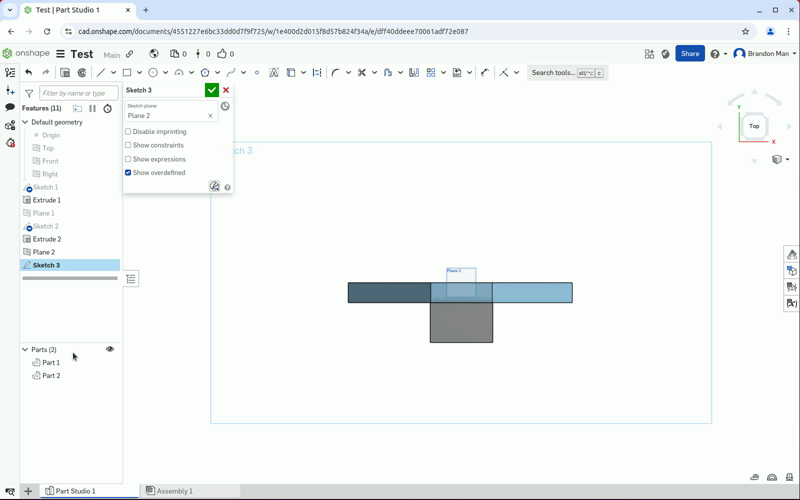
key(y)
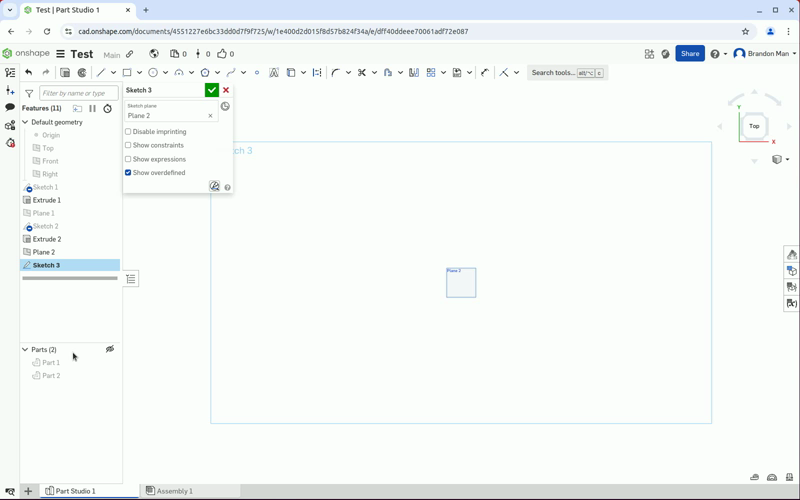
key(c)
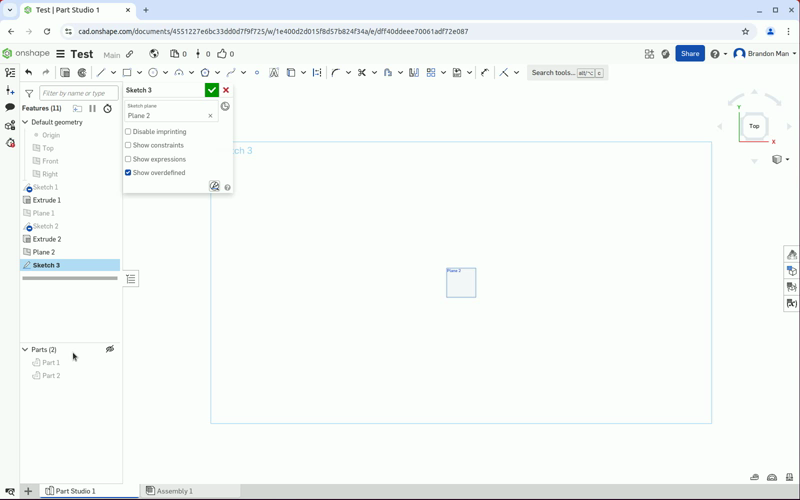
key_down(shift)
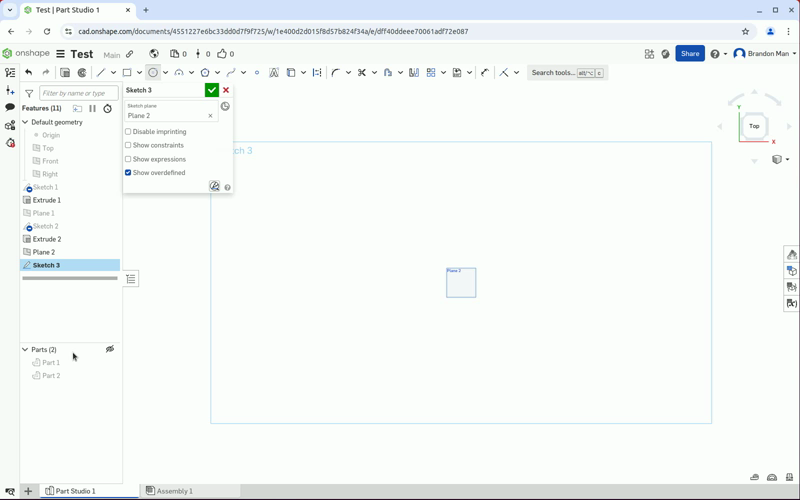
mouse_move(461, 321)
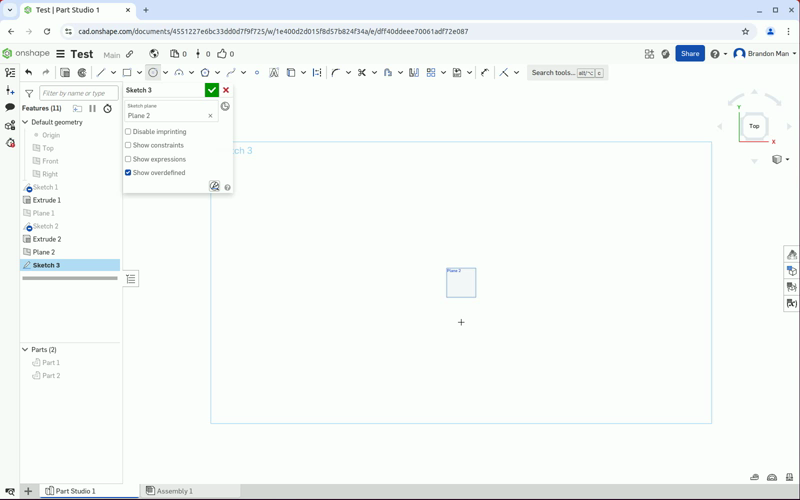
click(461, 321)
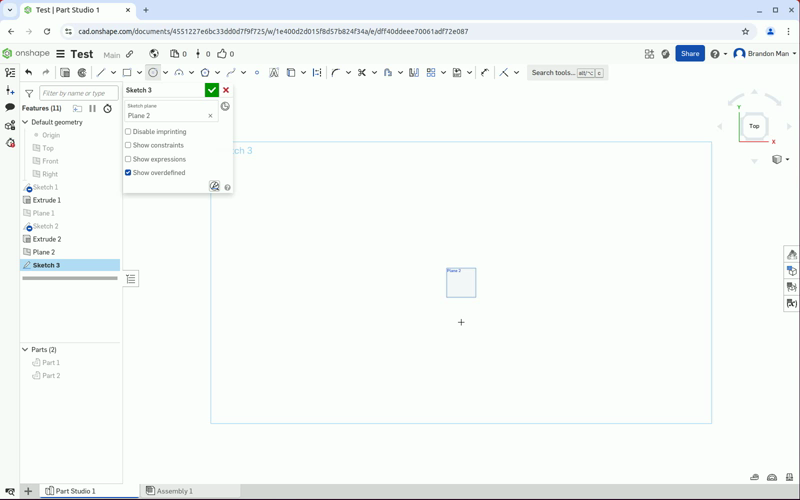
key_up(shift)
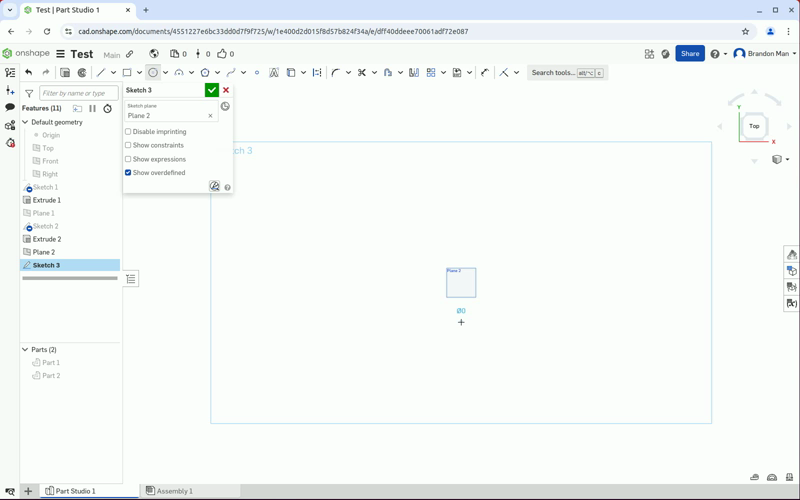
mouse_move(474, 321)
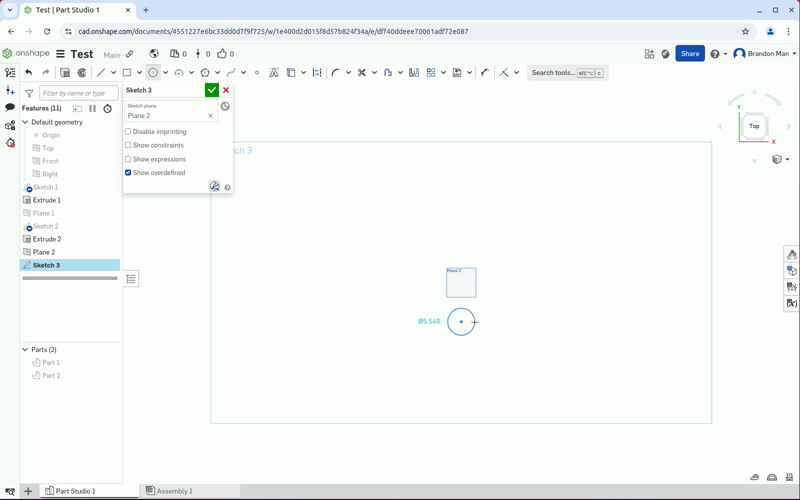
click(474, 321)
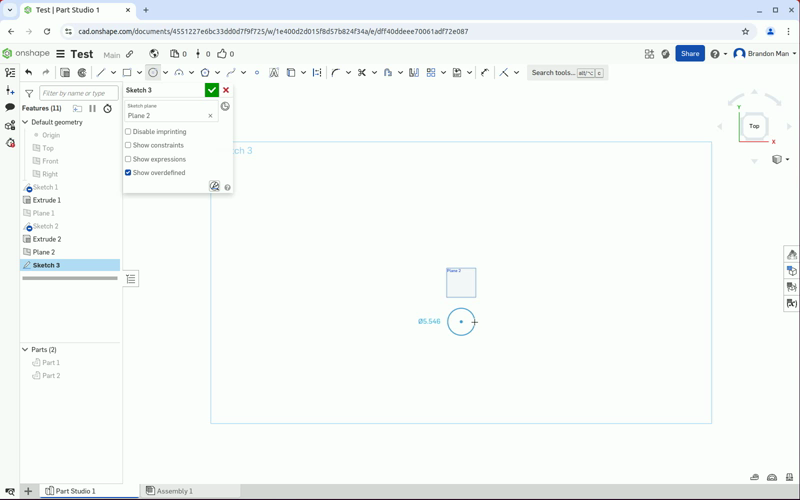
key(esc)
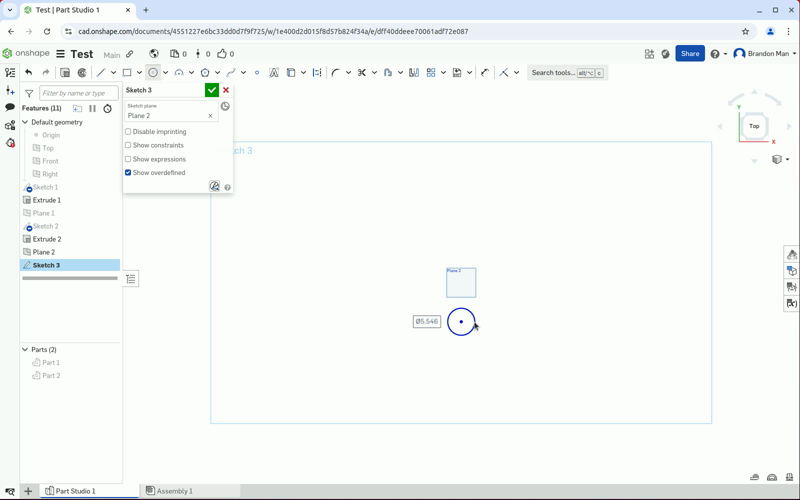
mouse_move(468, 312)
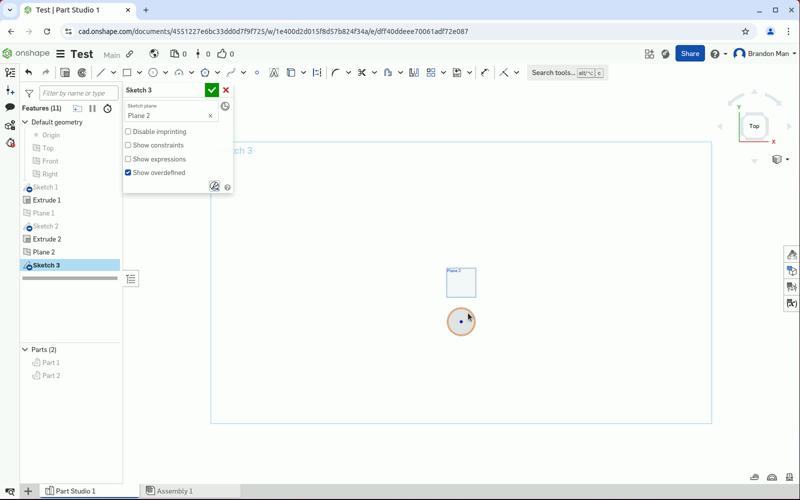
scroll(6)
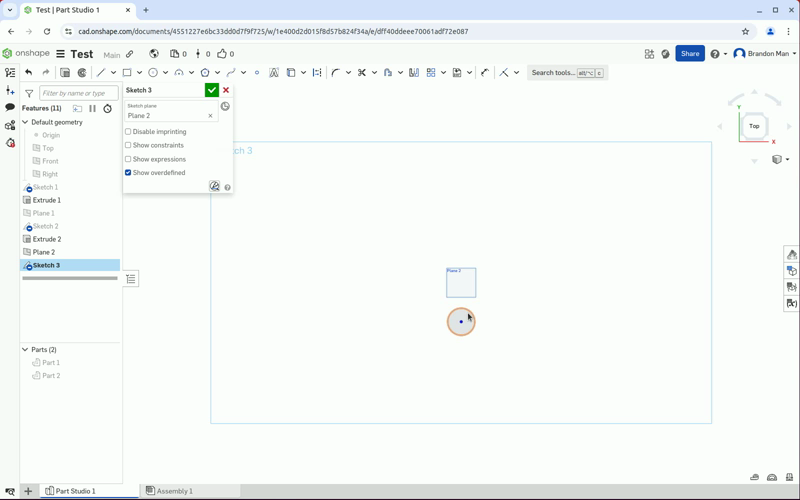
scroll(6)
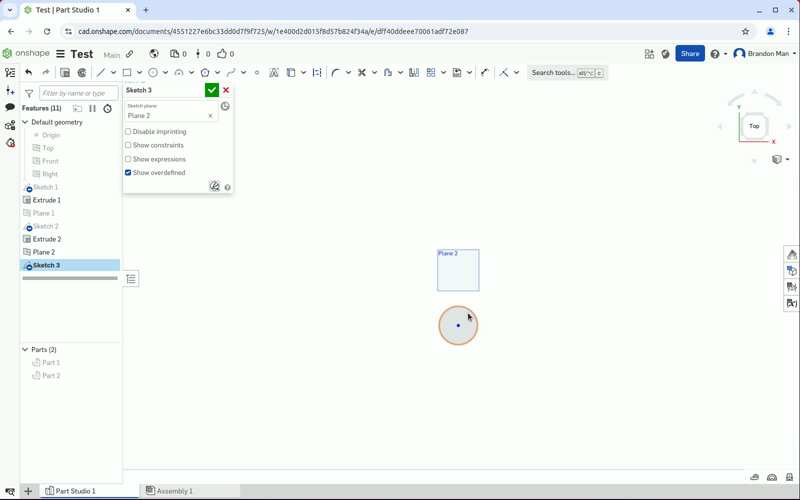
scroll(6)
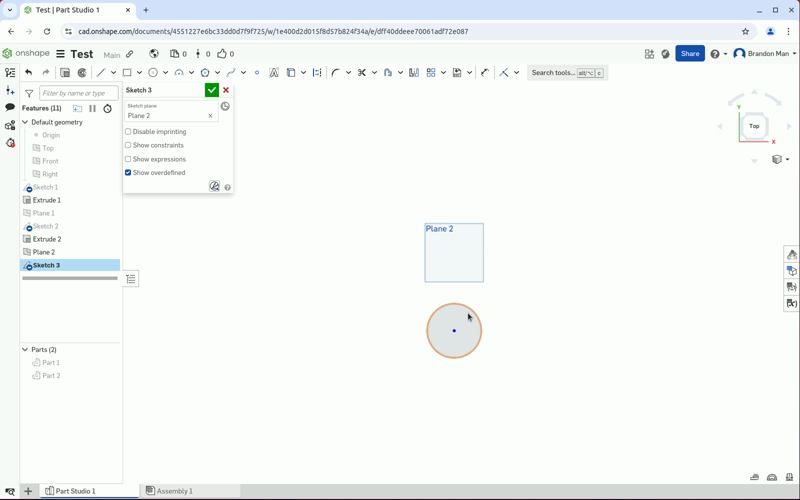
scroll(6)
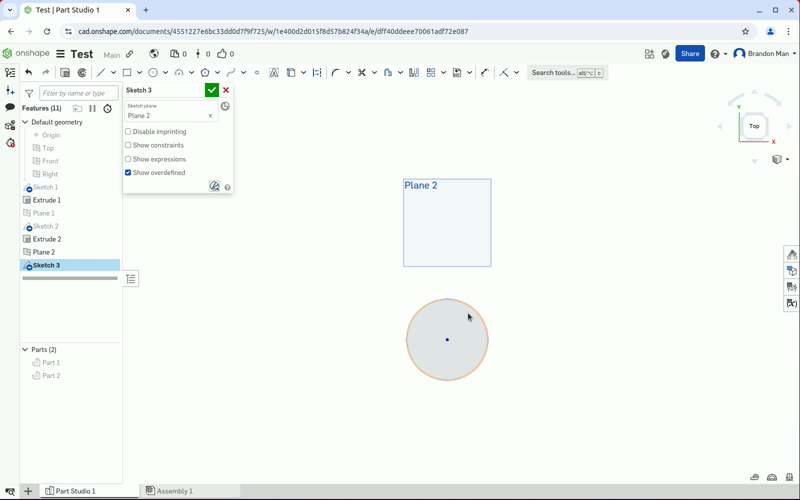
scroll(6)
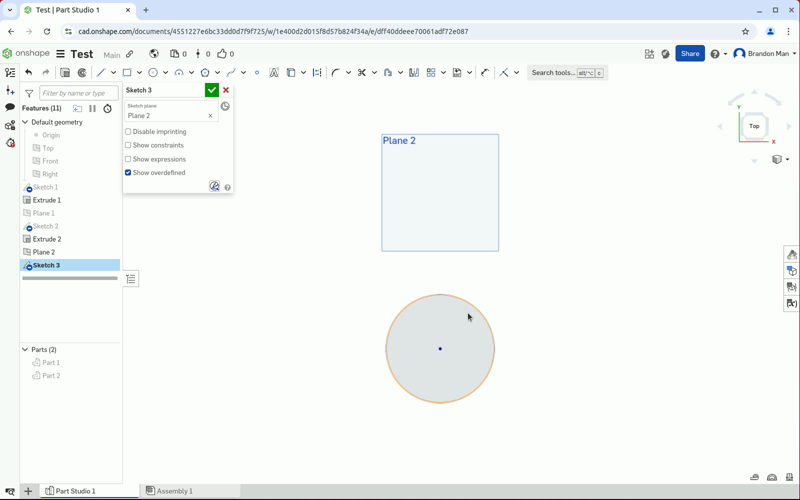
scroll(6)
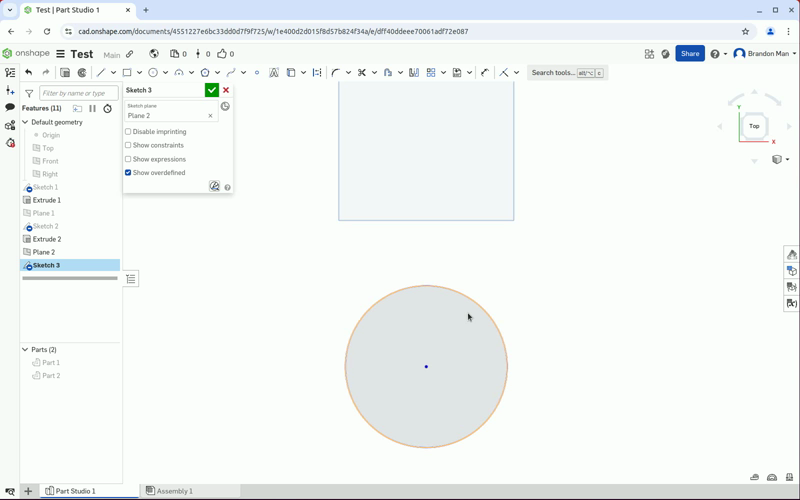
scroll(6)
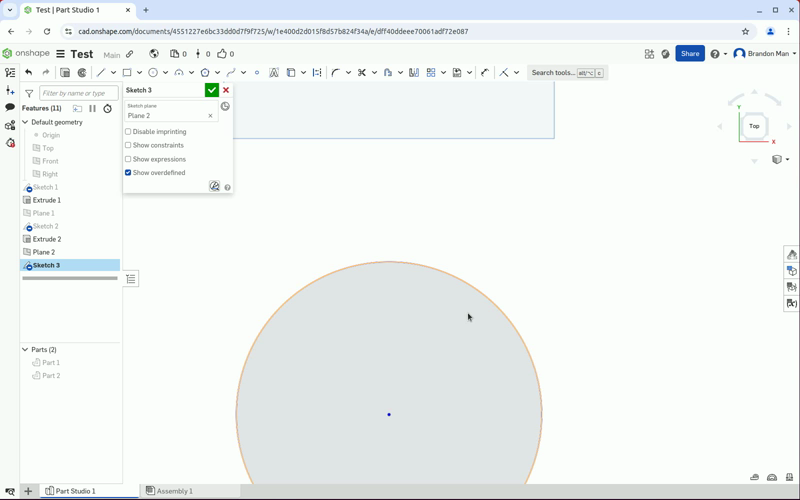
click(468, 312)
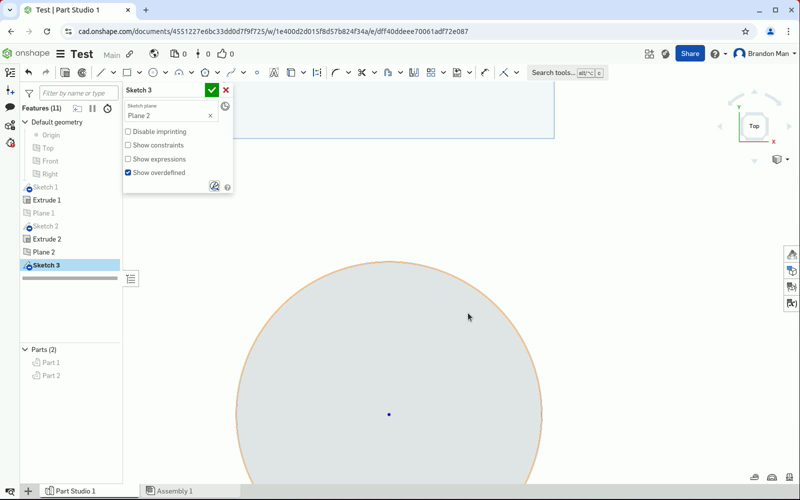
scroll(-6)
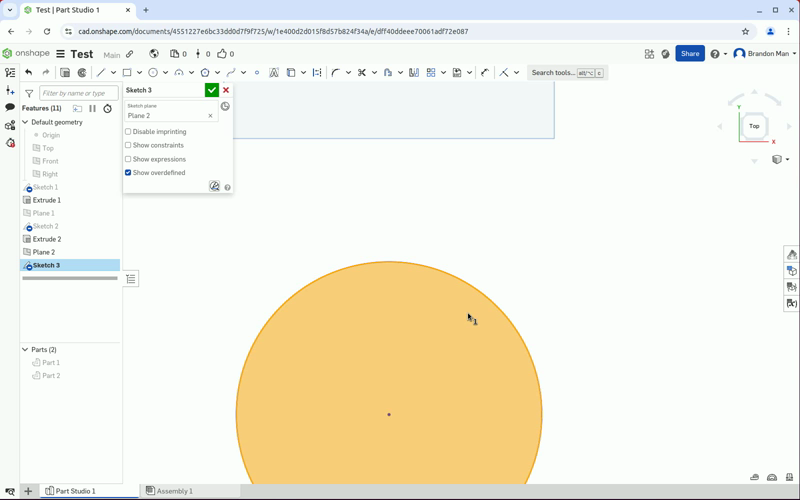
scroll(-6)
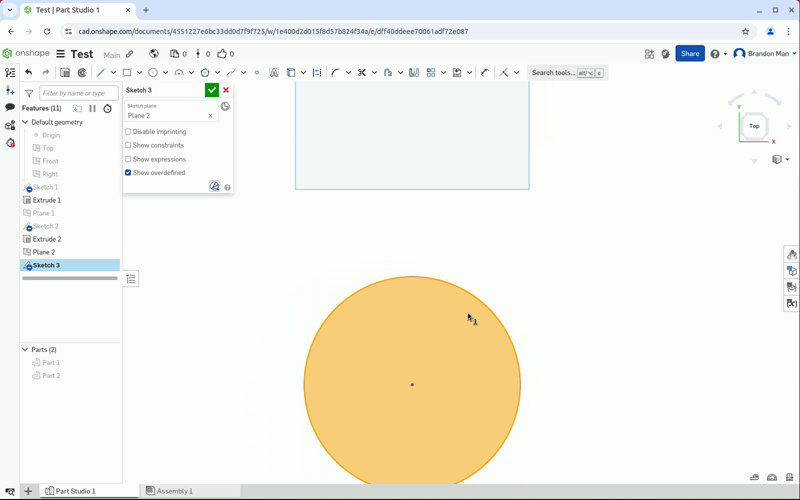
scroll(-6)
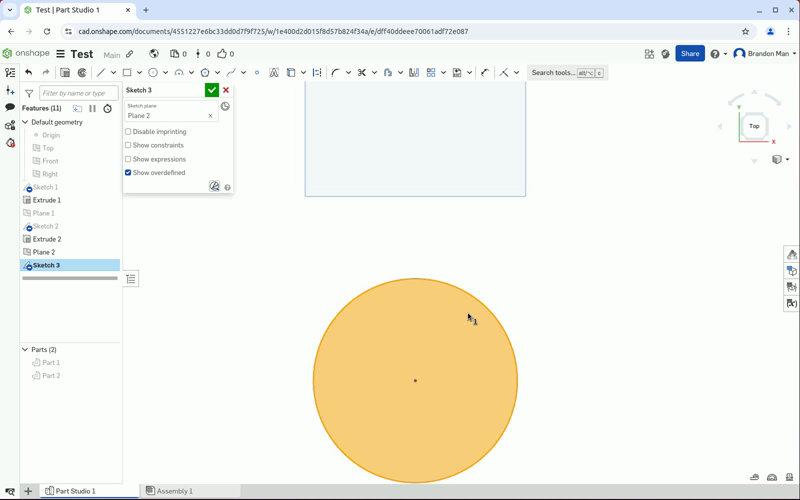
scroll(-6)
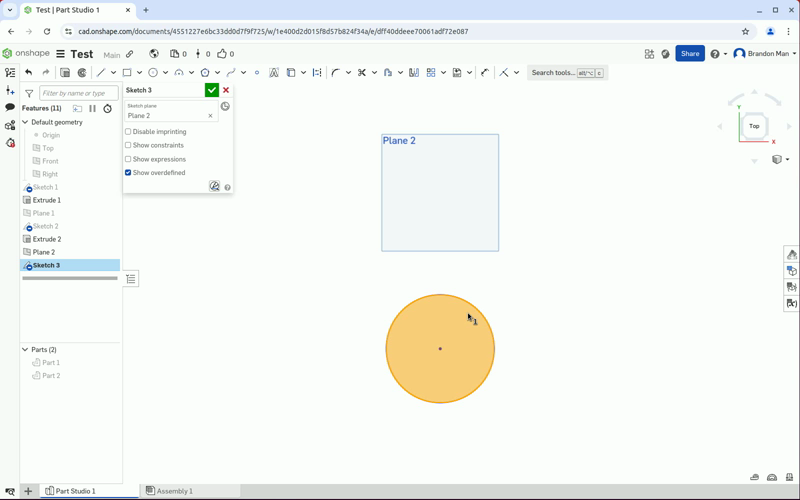
scroll(-6)
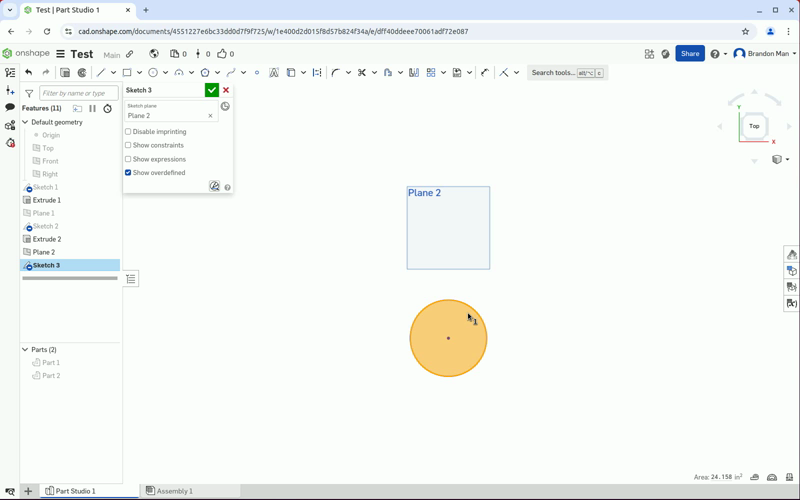
scroll(-6)
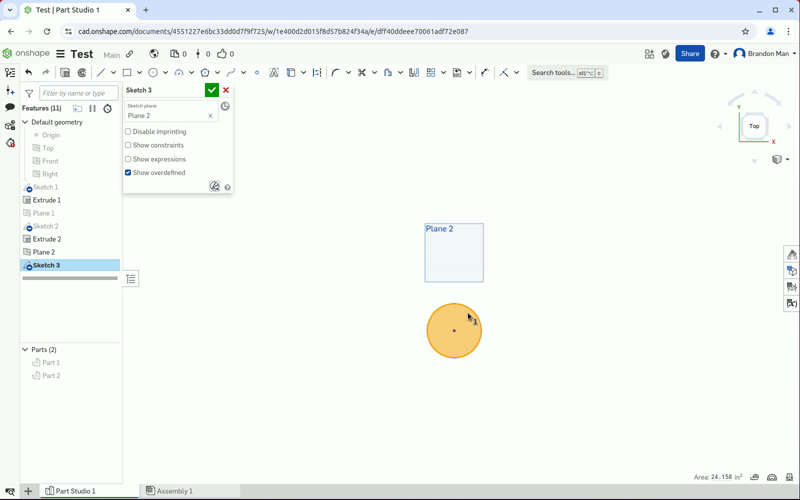
scroll(-6)
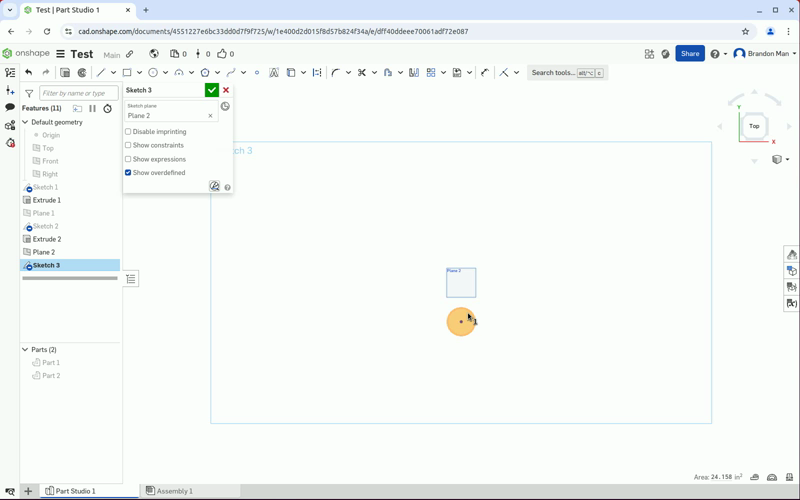
mouse_move(73, 352)
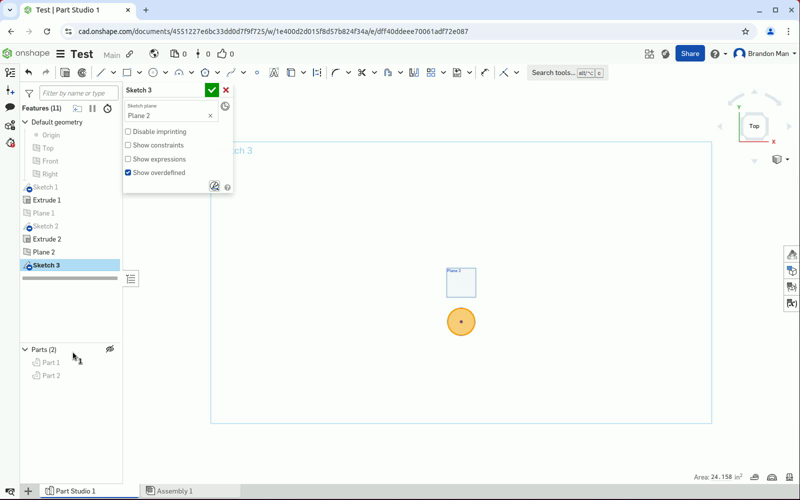
key(shift+y)
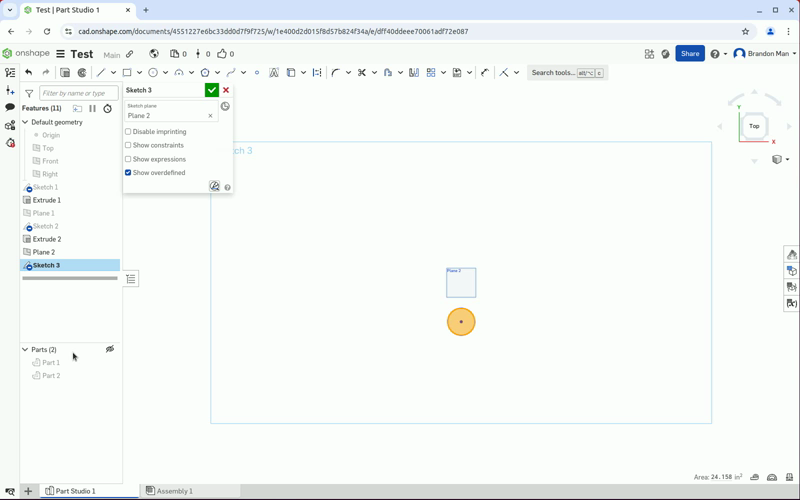
key(shift+e)
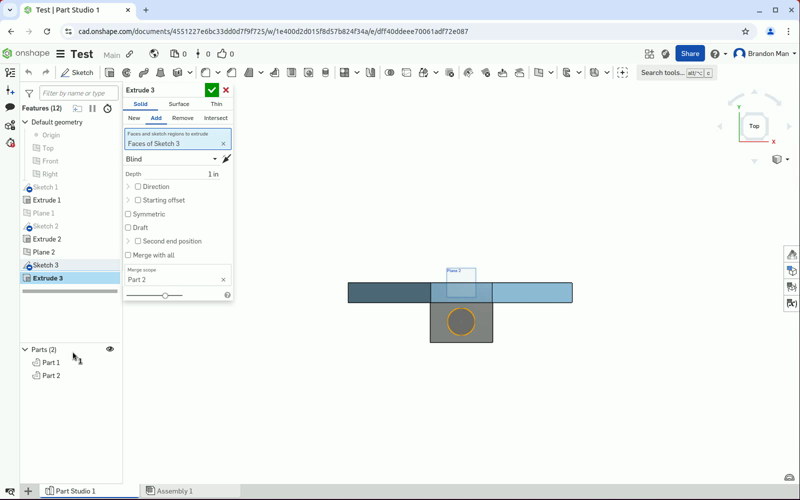
mouse_move(143, 106)
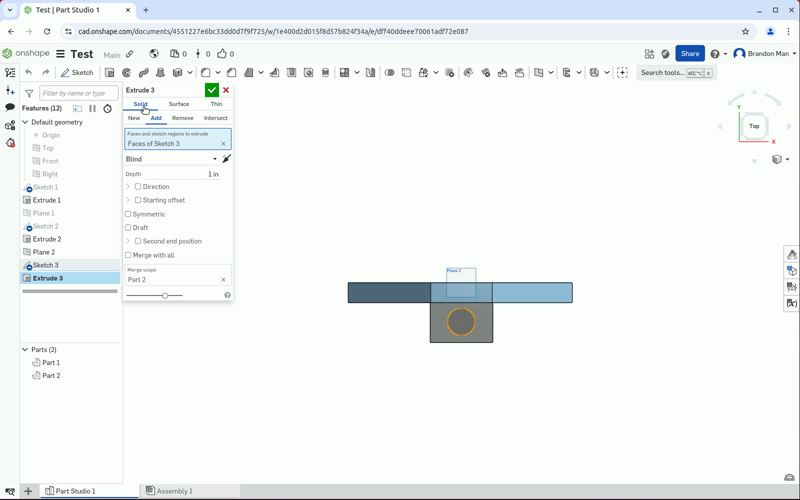
click(143, 106)
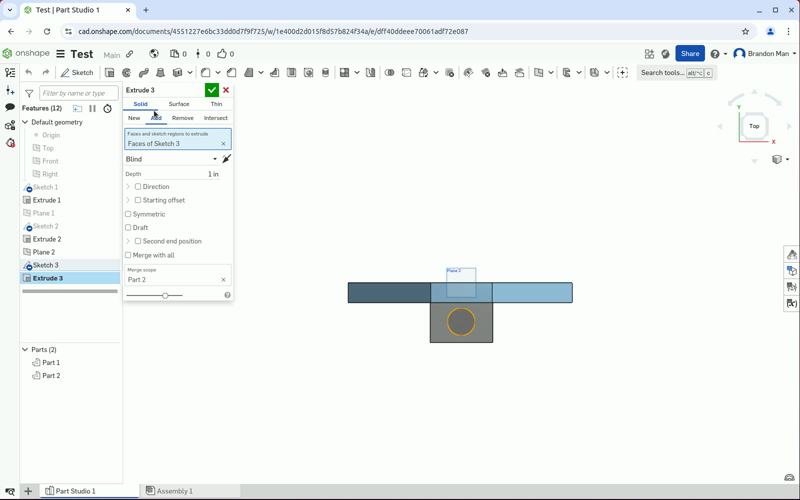
mouse_move(186, 120)
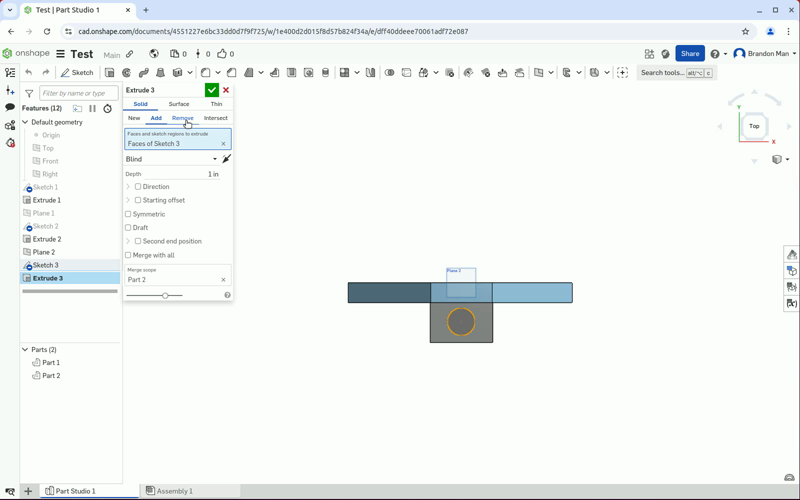
click(186, 120)
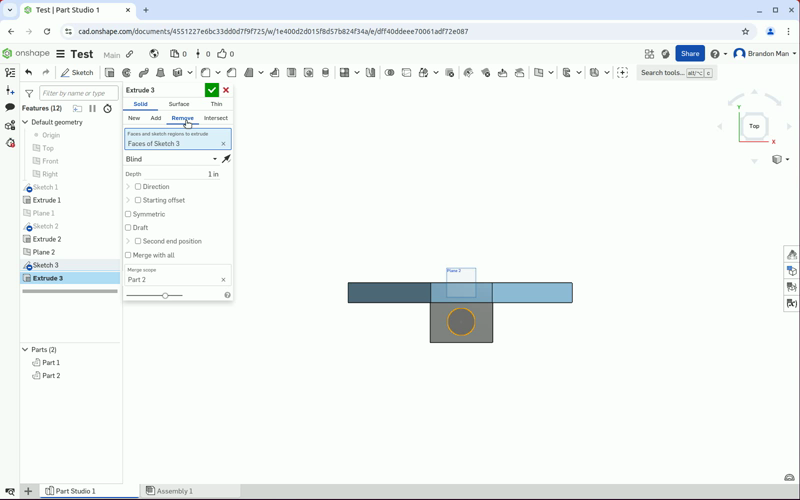
key(tab, 4)
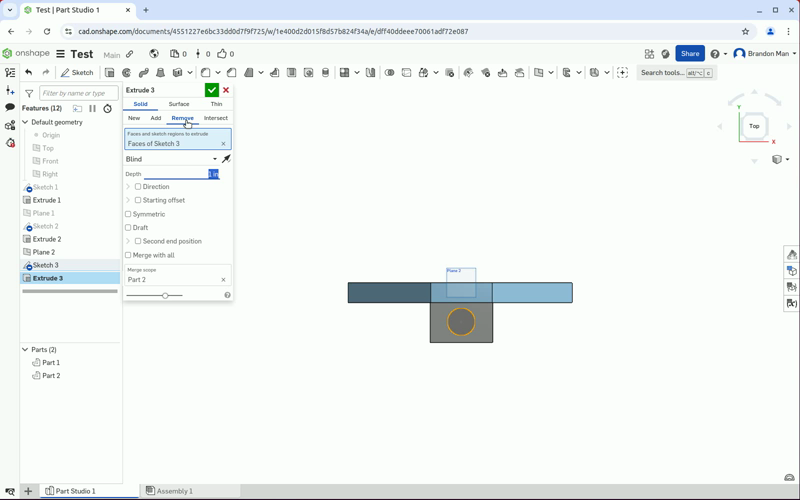
text(8.184)
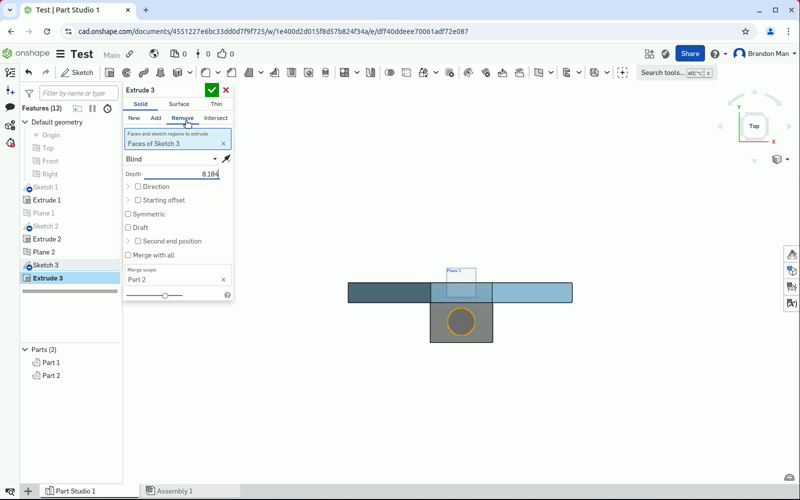
key(tab, 6)
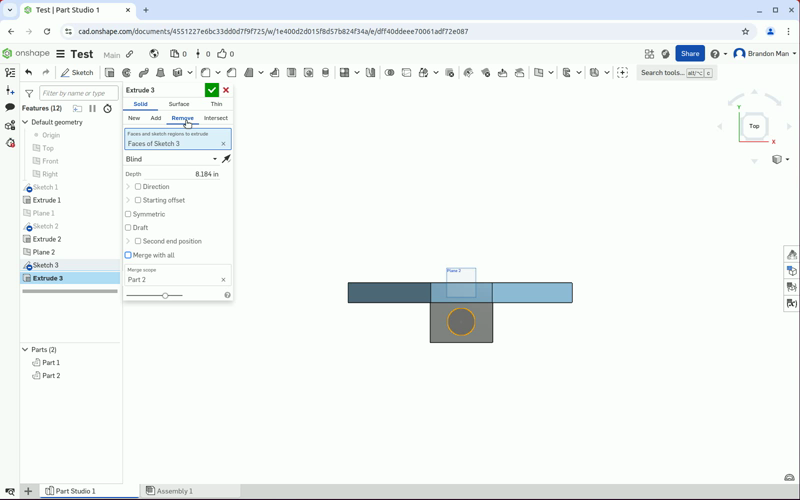
key(space)
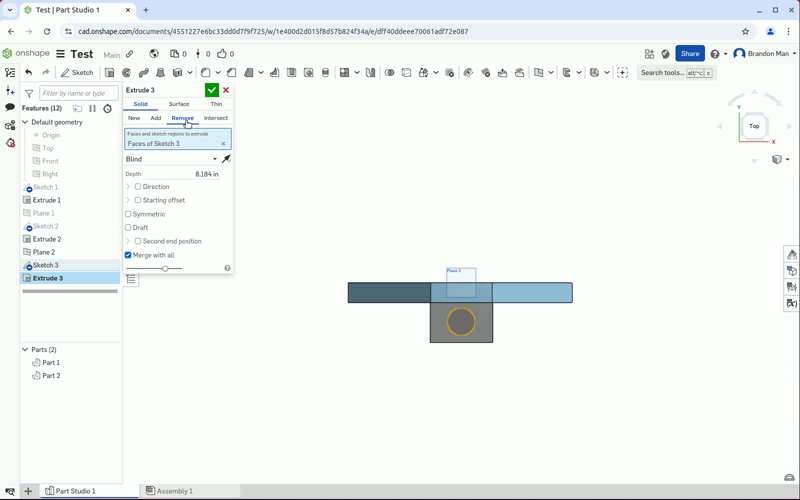
key(enter)
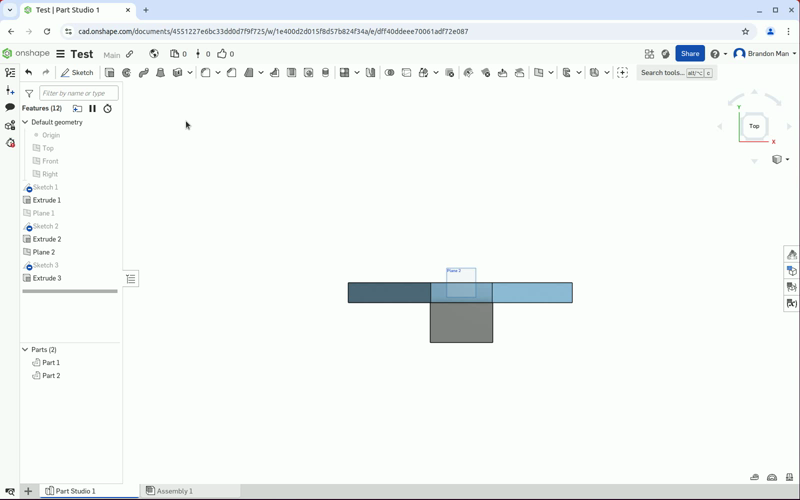
key(shift+h)
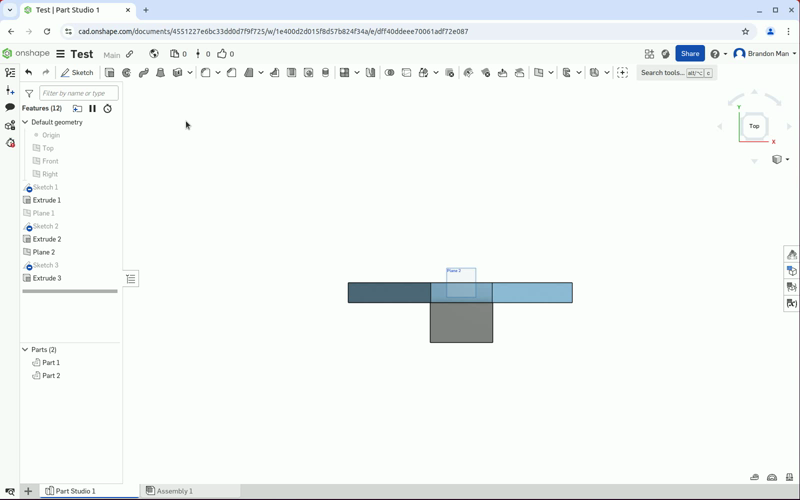
key(shift+h)
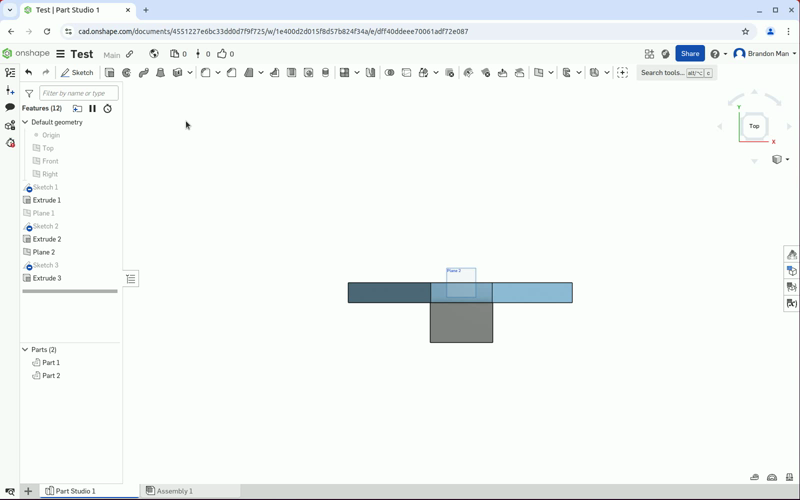
mouse_move(73, 189)
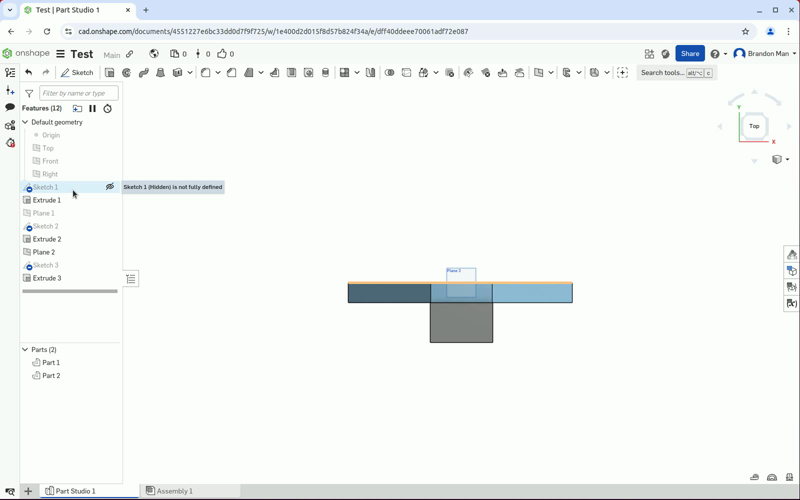
click(73, 189)
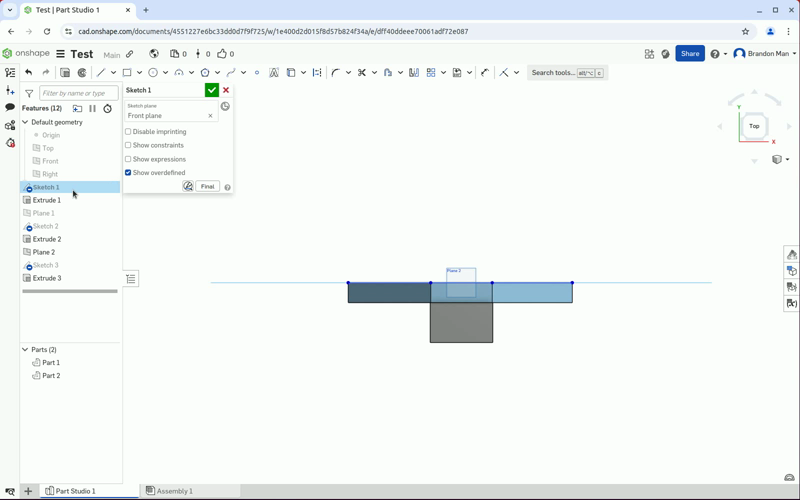
mouse_move(229, 92)
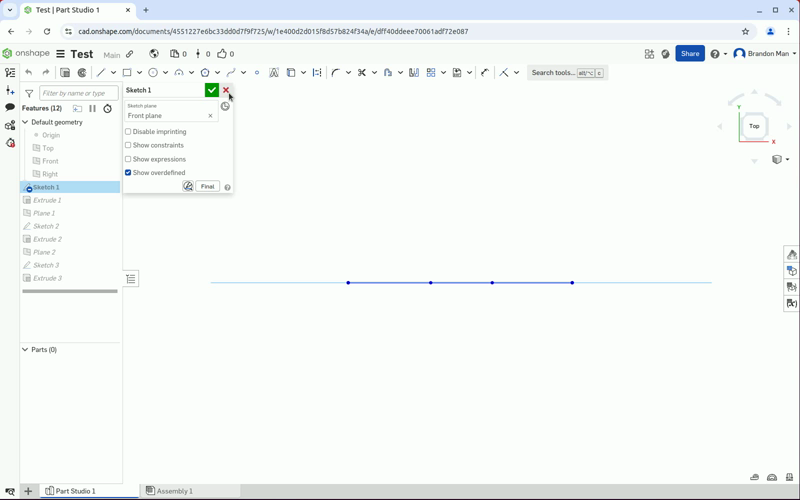
click(229, 92)
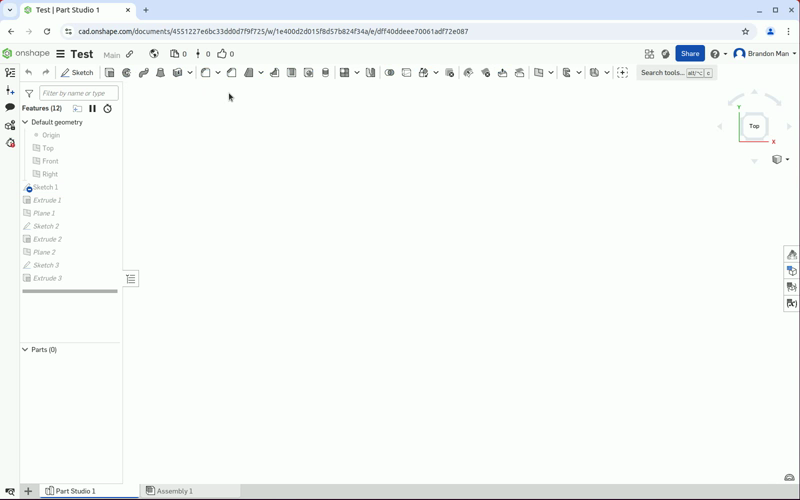
mouse_move(73, 352)
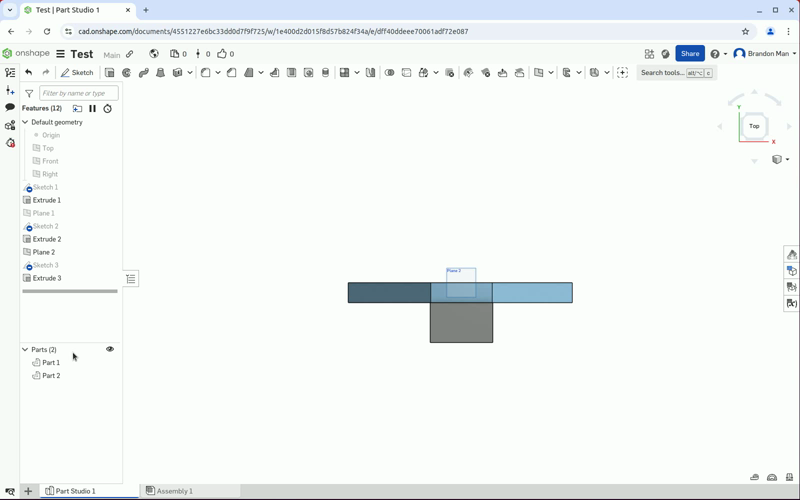
key(y)
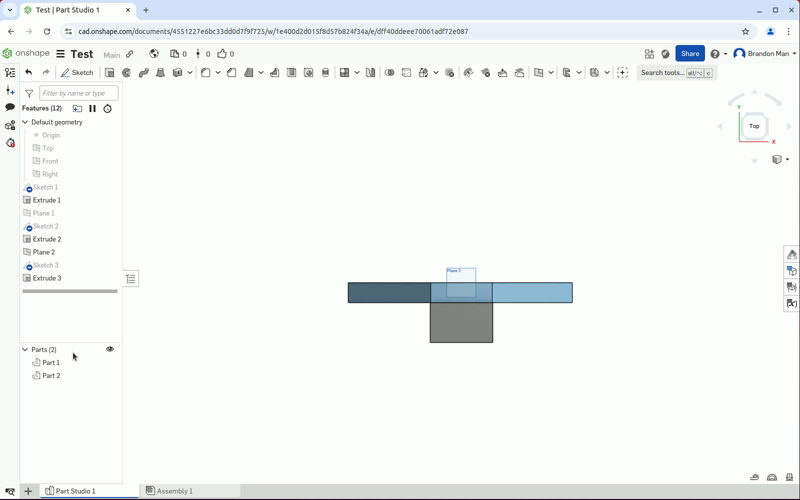
key(shift+p)
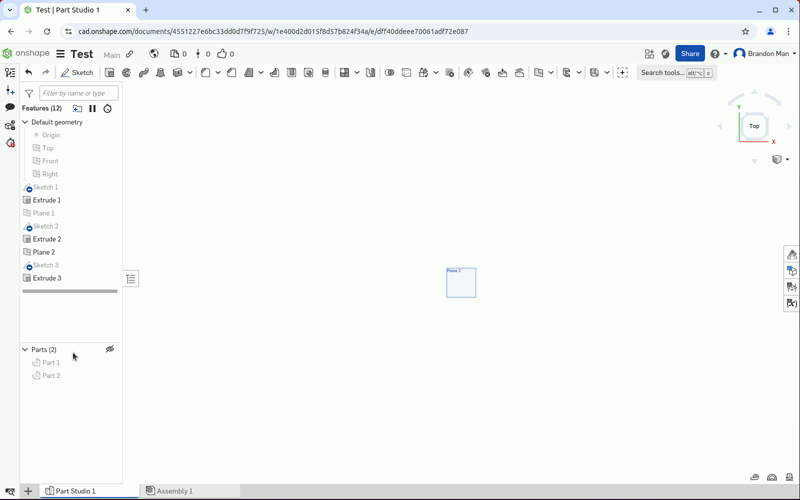
key(space)
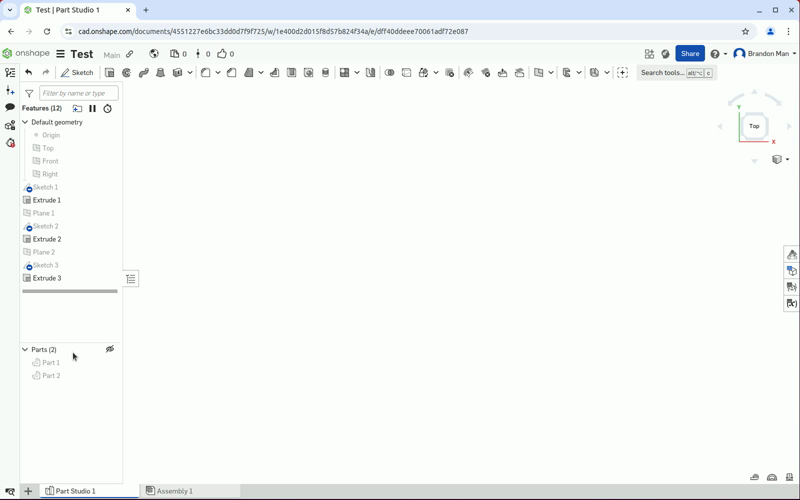
key_down(shift)
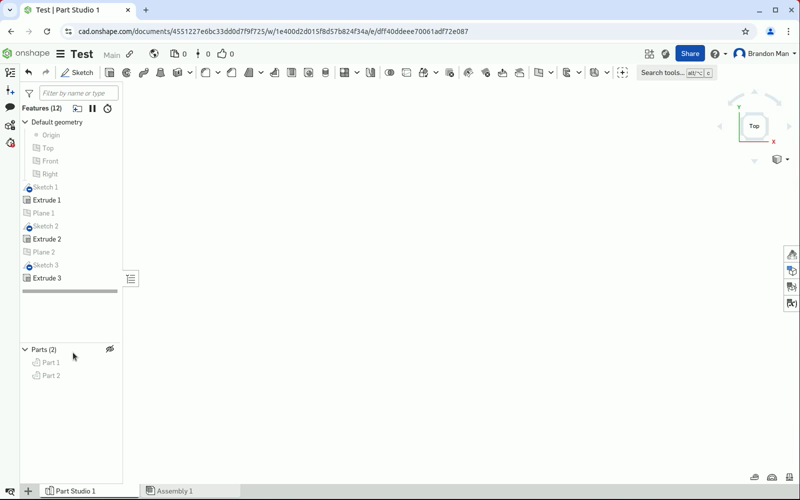
key(up)
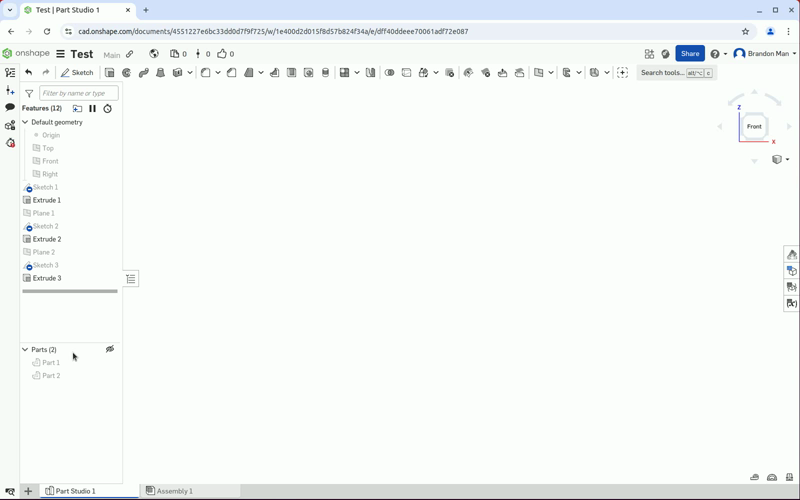
key_up(shift)
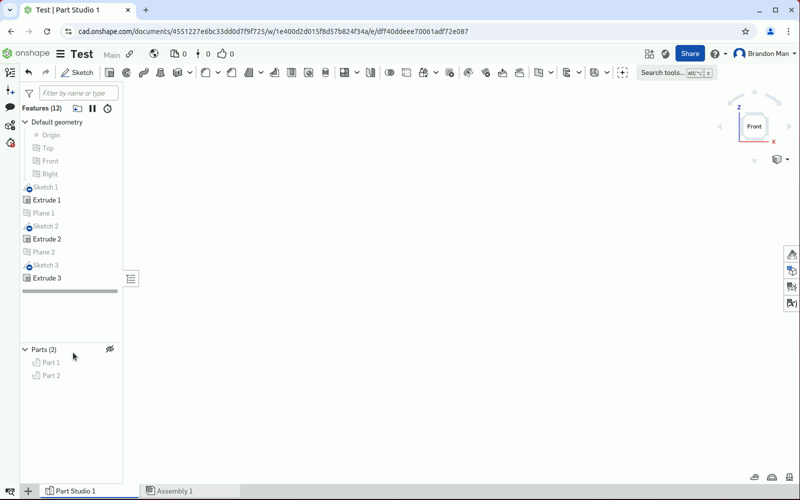
mouse_move(73, 352)
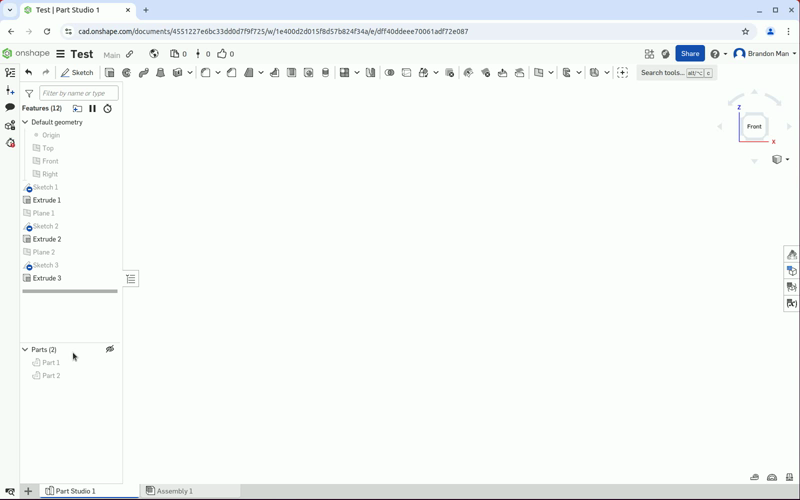
key(shift+y)
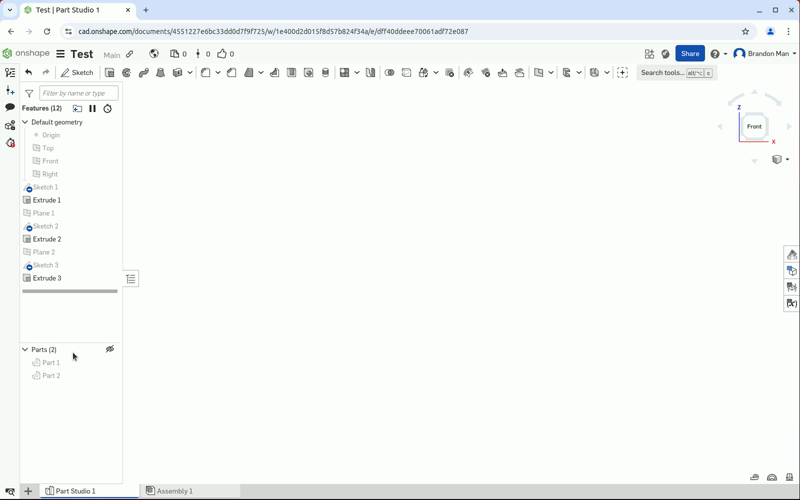
key(shift+s)
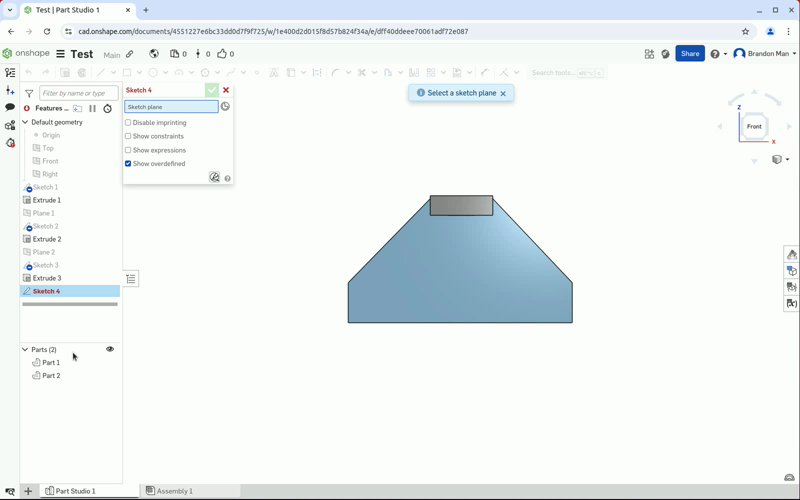
mouse_move(73, 215)
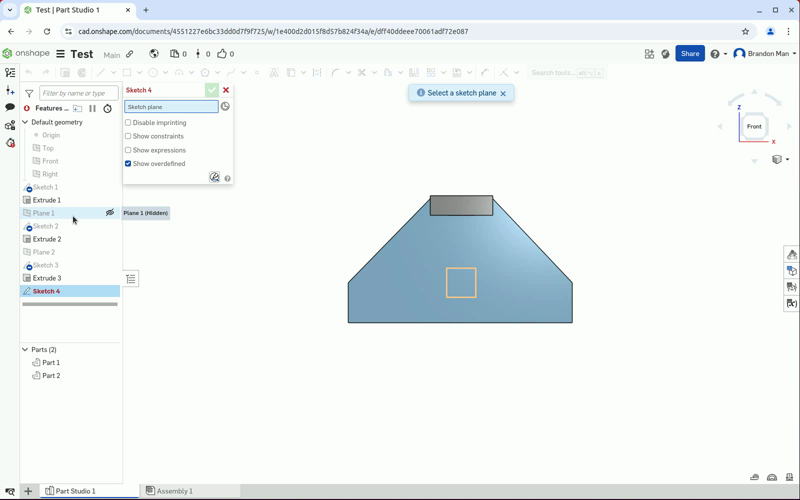
click(73, 215)
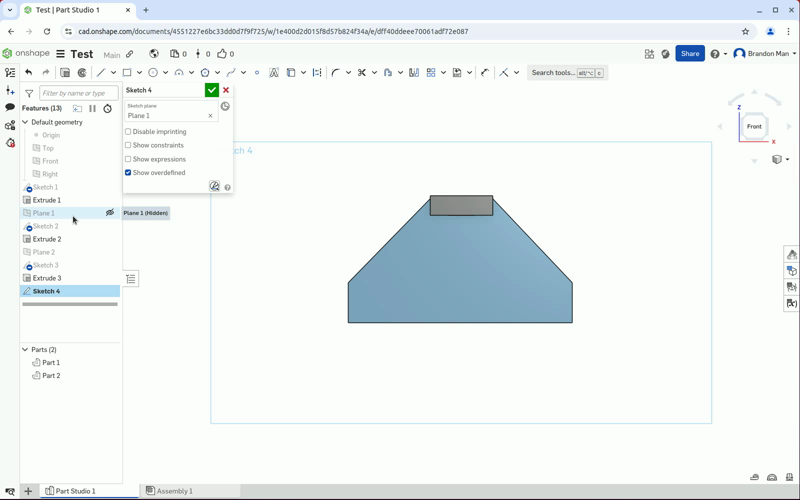
mouse_move(73, 352)
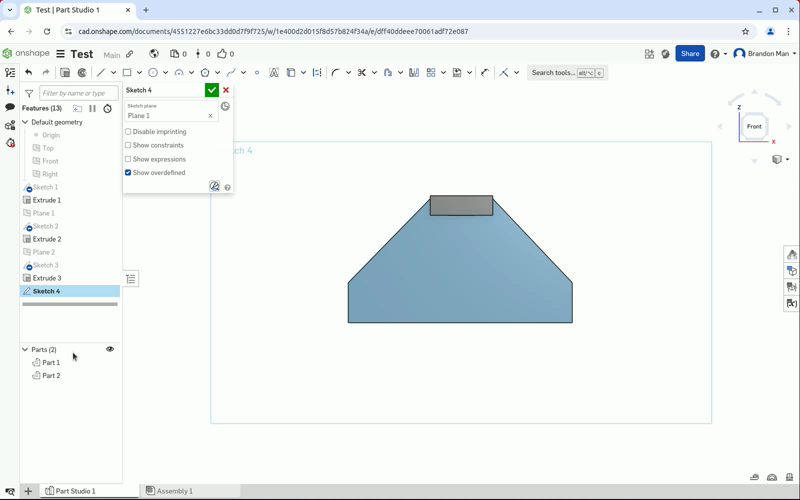
key(y)
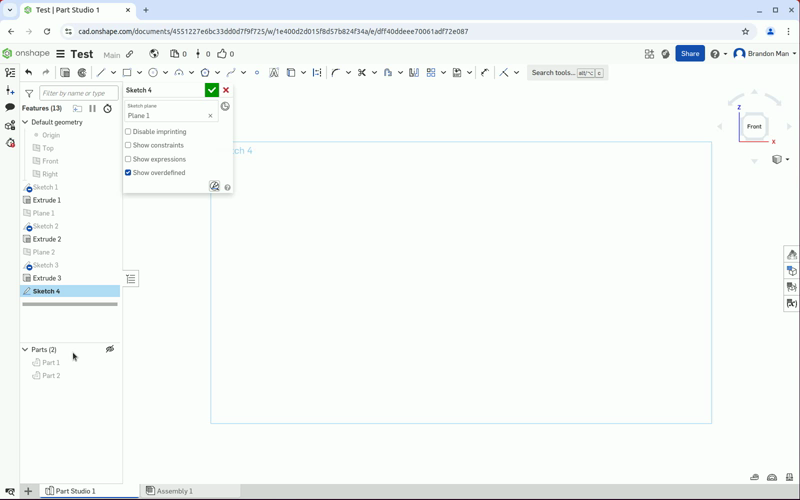
key(l)
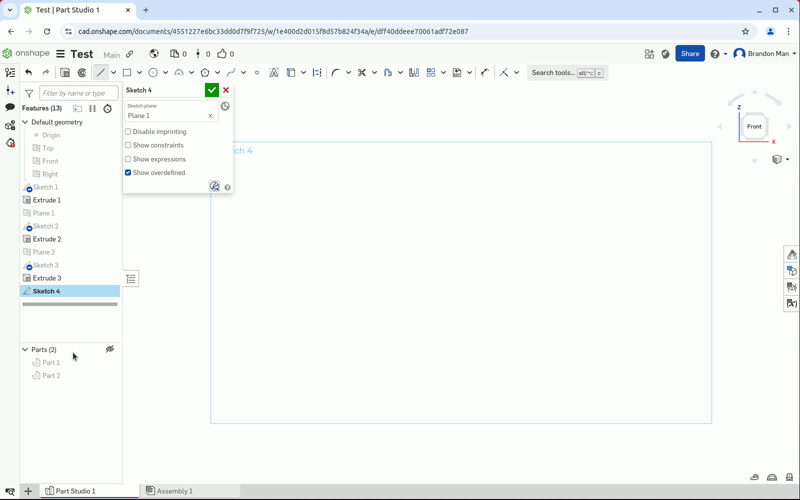
key_down(shift)
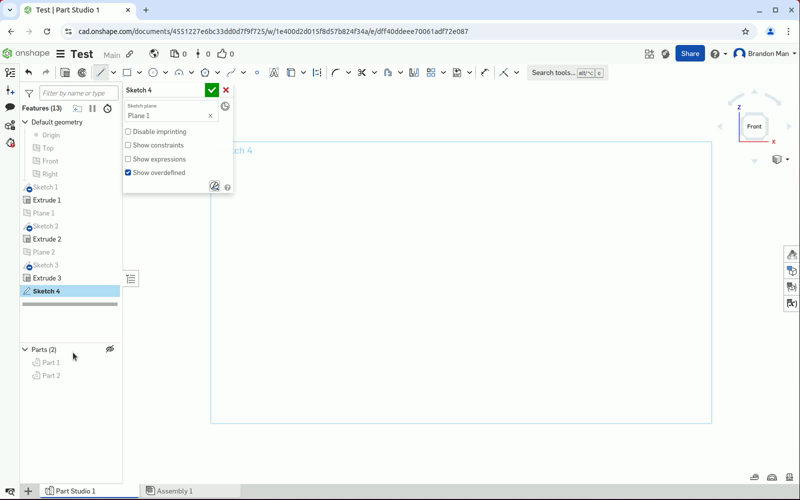
mouse_move(412, 322)
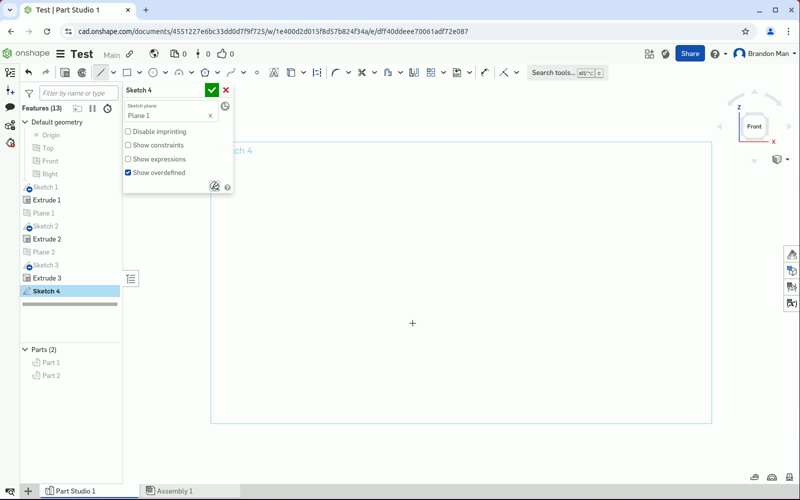
click(412, 322)
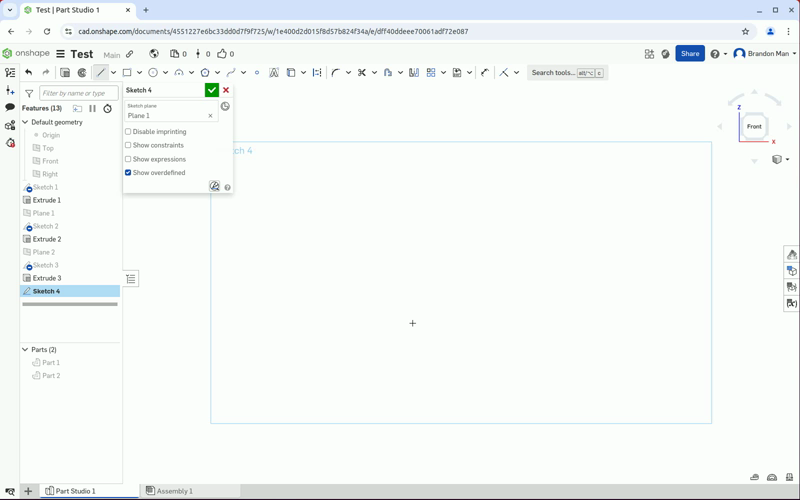
key_up(shift)
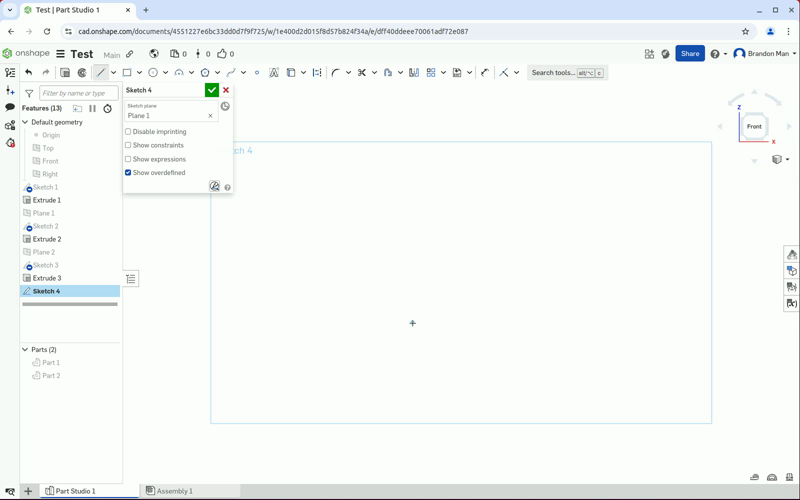
key_down(shift)
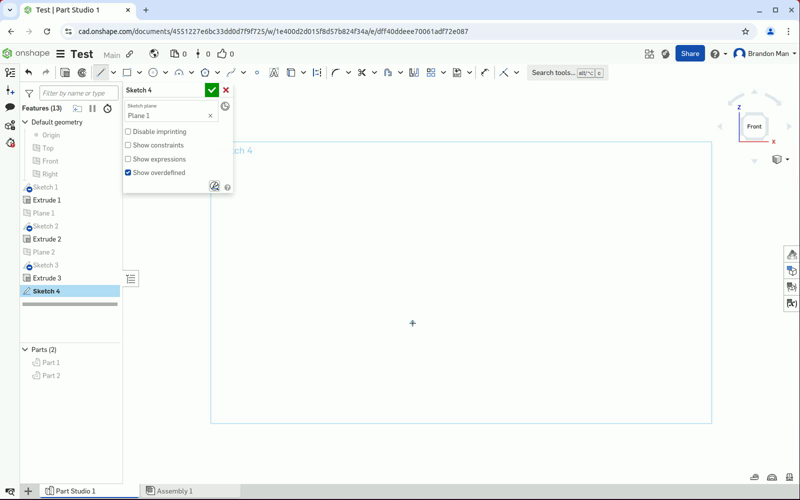
mouse_move(509, 322)
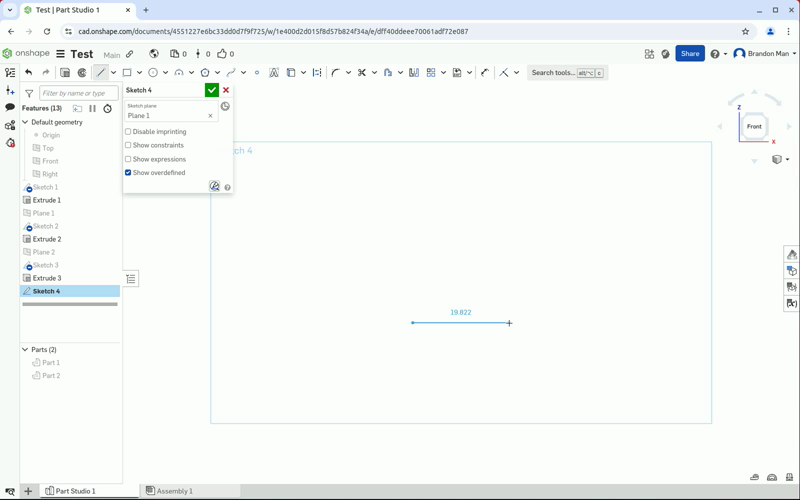
click(509, 322)
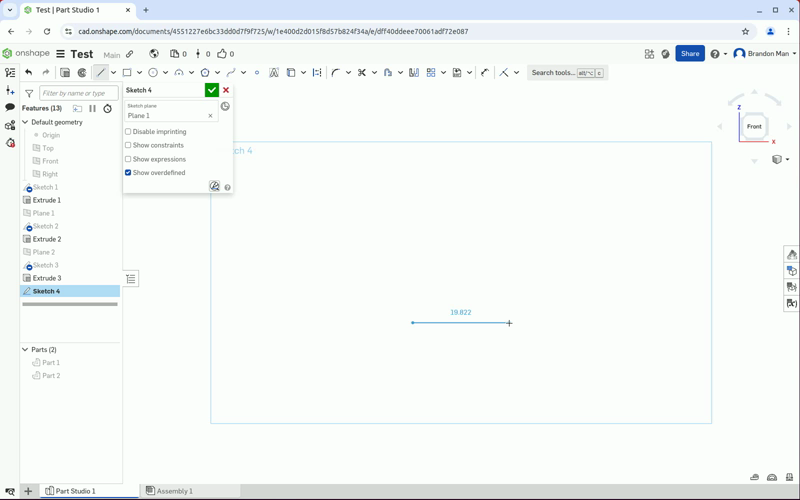
key_up(shift)
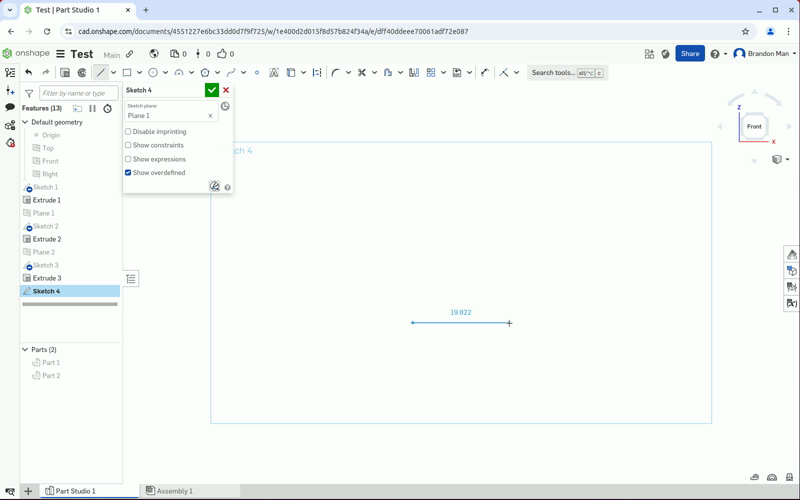
key_down(shift)
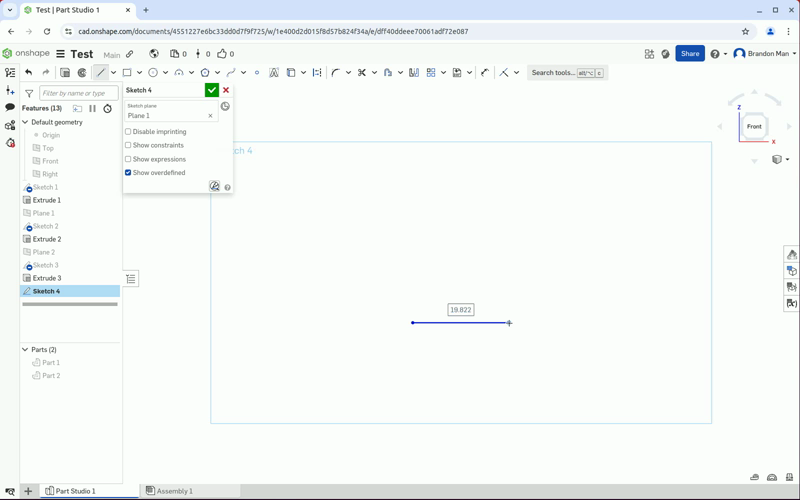
mouse_move(539, 322)
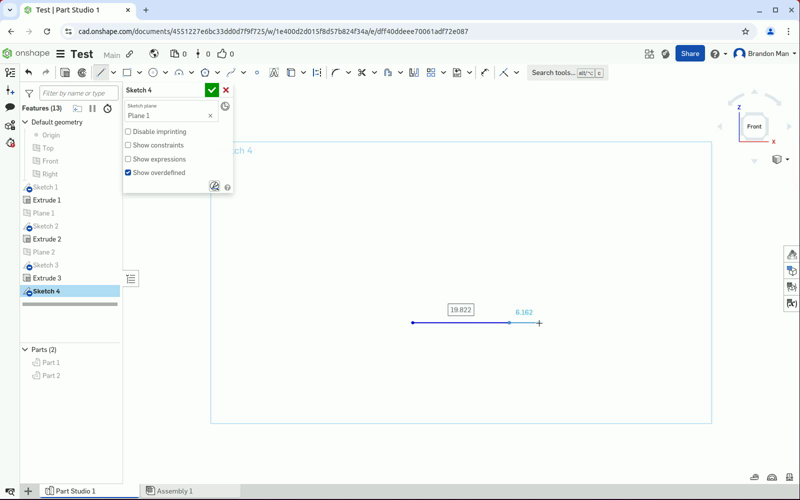
mouse_move(509, 303)
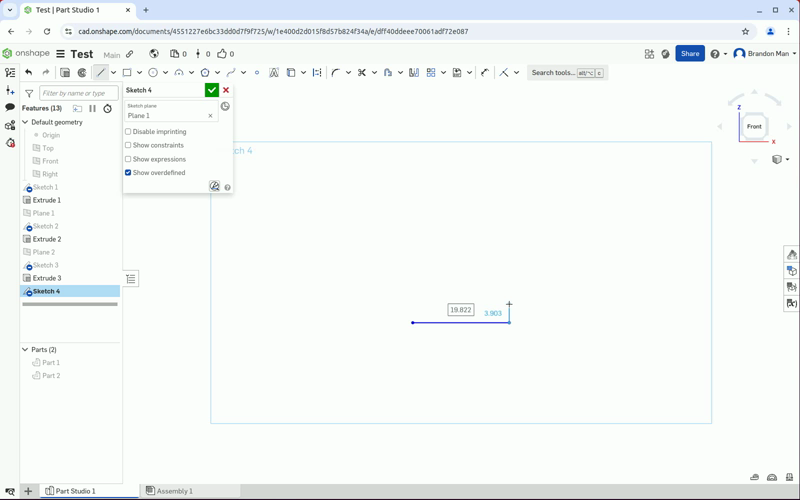
click(509, 303)
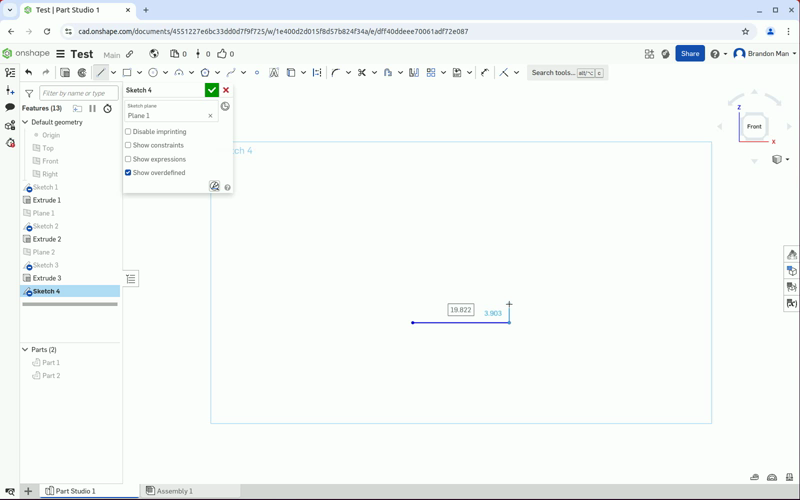
key_up(shift)
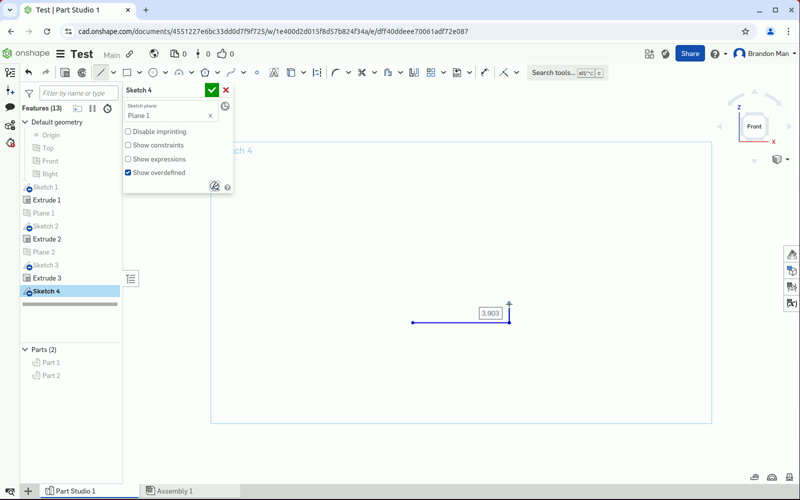
key_down(shift)
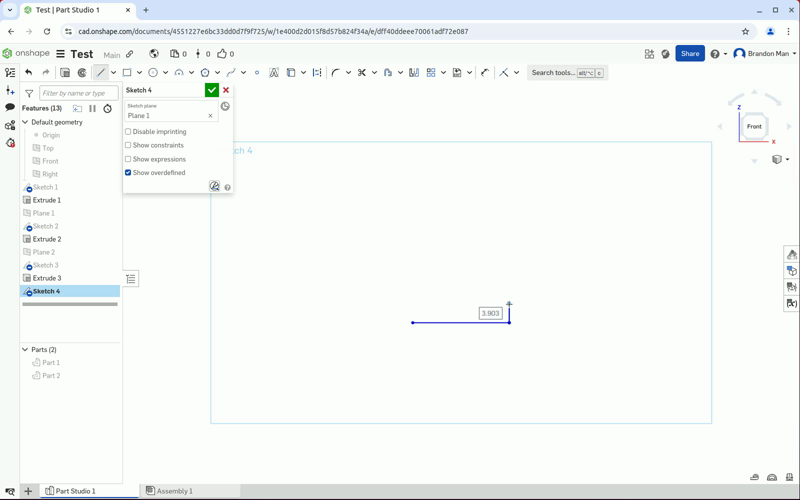
mouse_move(539, 303)
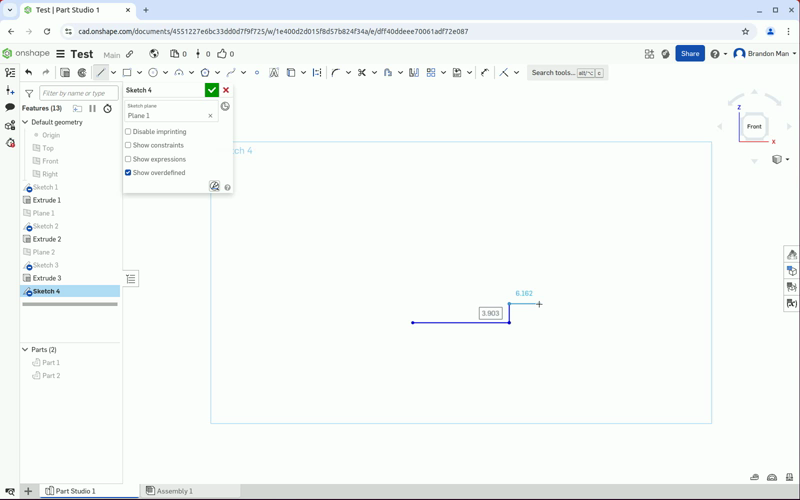
mouse_move(484, 283)
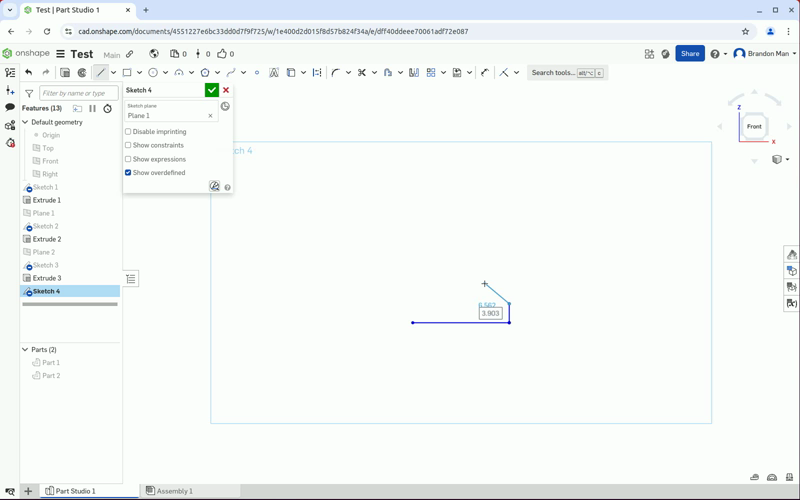
click(484, 283)
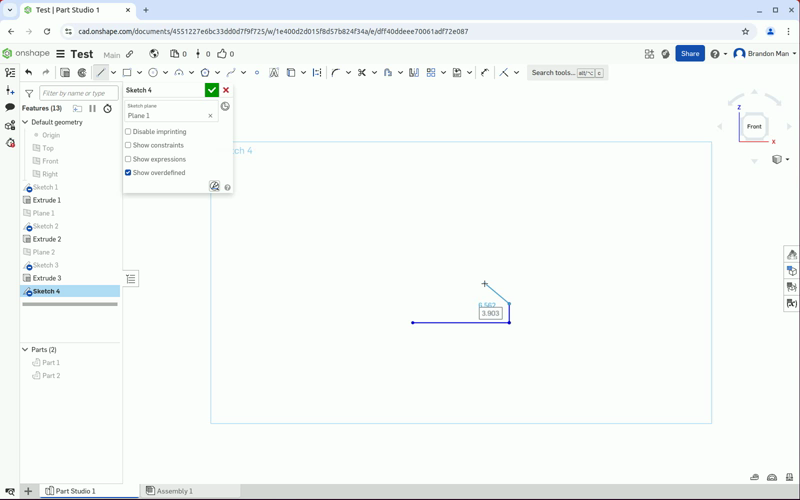
key_up(shift)
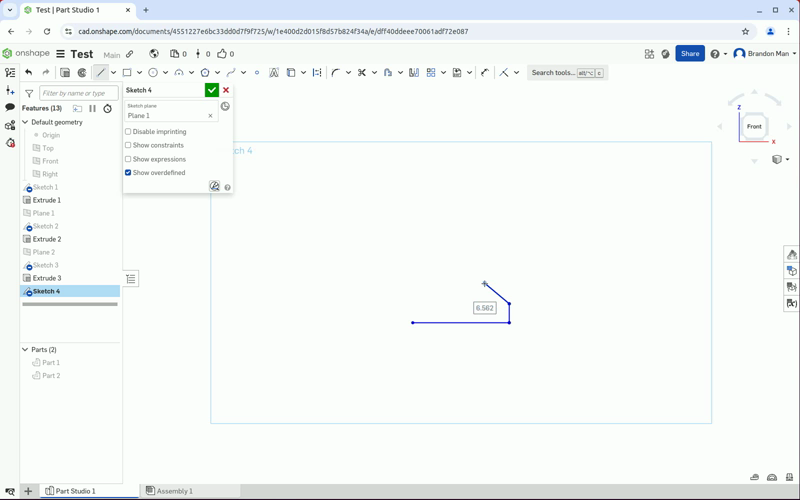
key_down(shift)
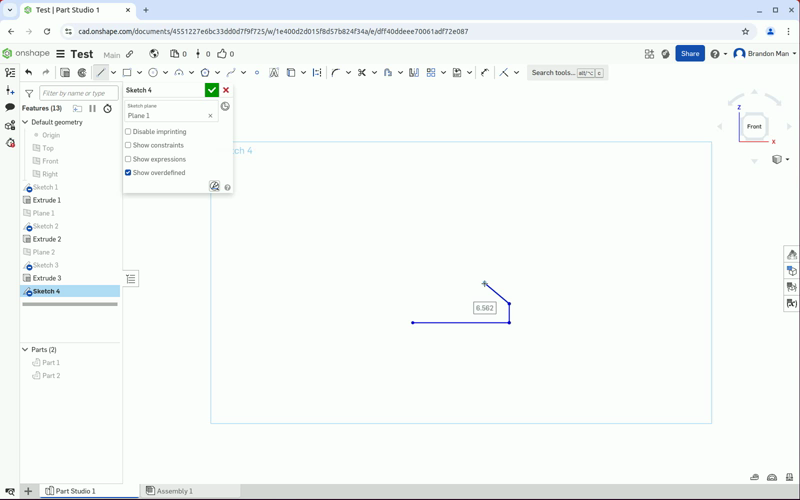
mouse_move(514, 283)
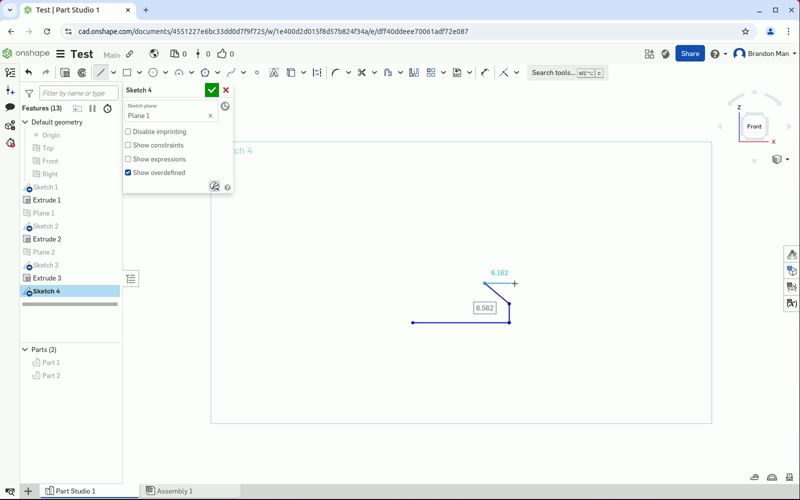
mouse_move(434, 283)
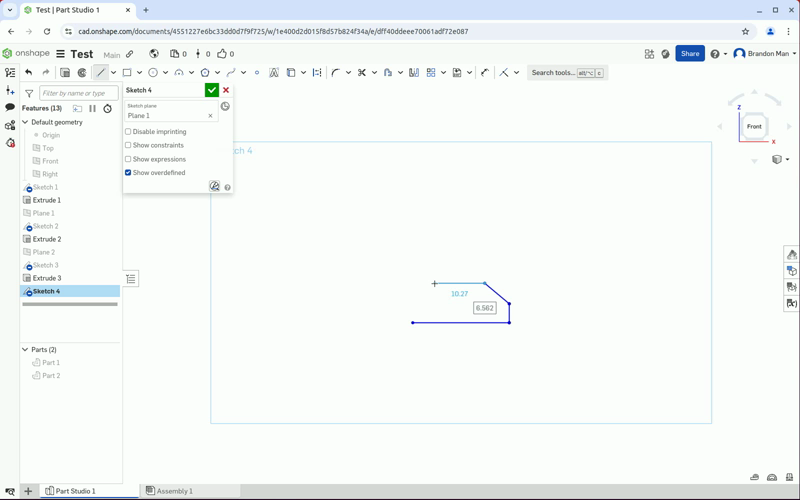
click(434, 283)
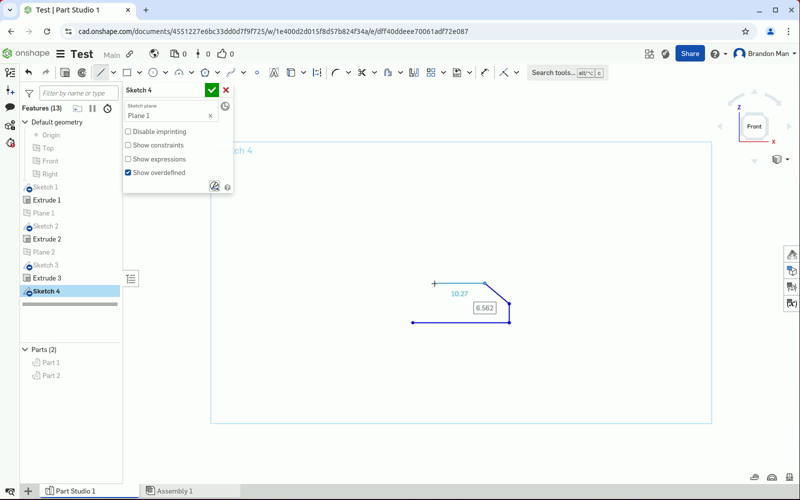
key_up(shift)
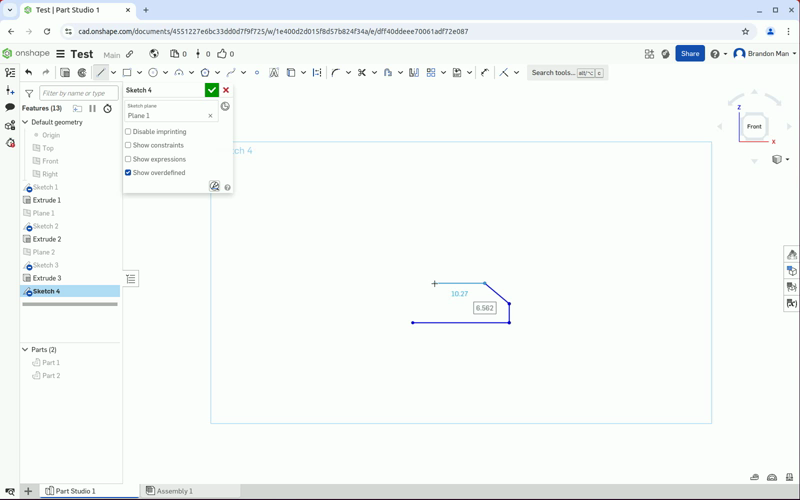
key_down(shift)
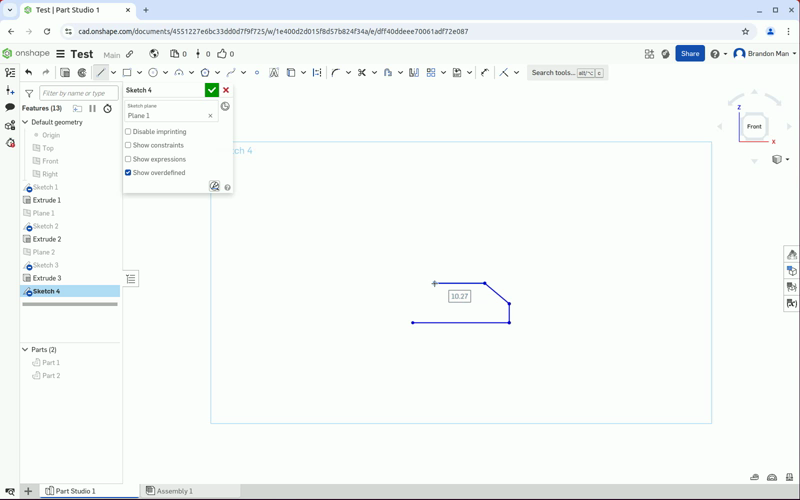
mouse_move(464, 283)
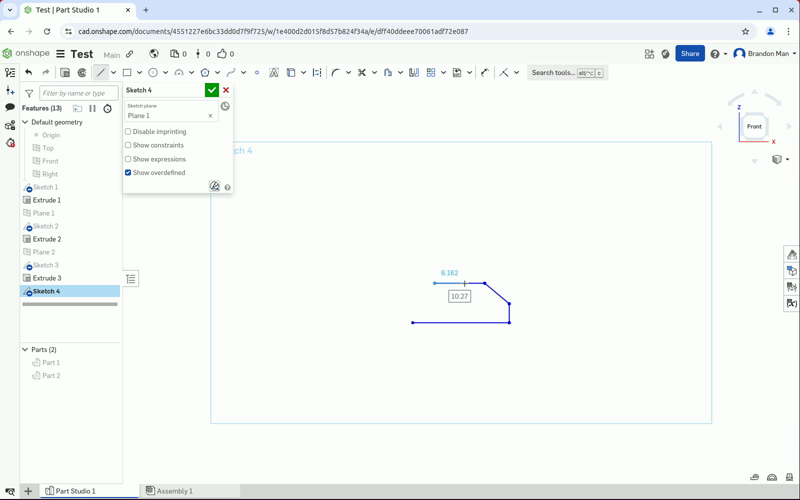
mouse_move(412, 303)
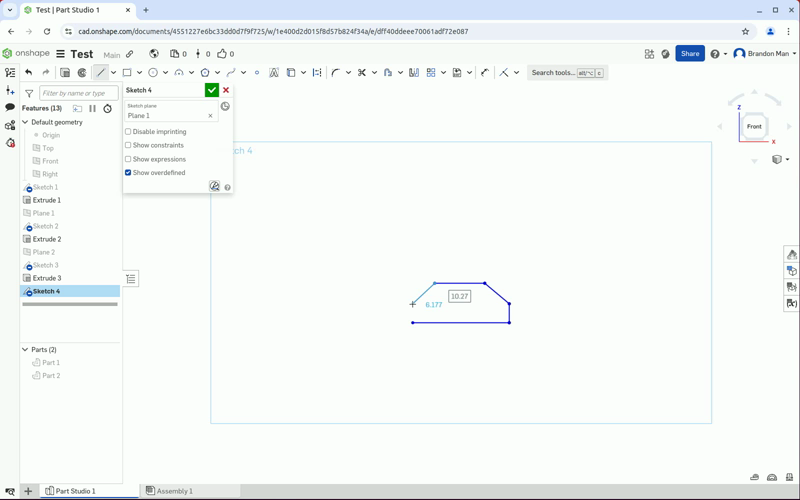
click(412, 303)
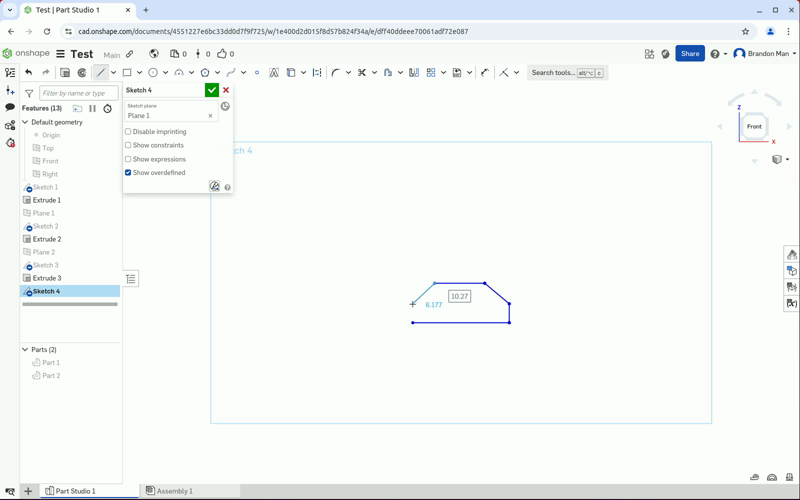
key_up(shift)
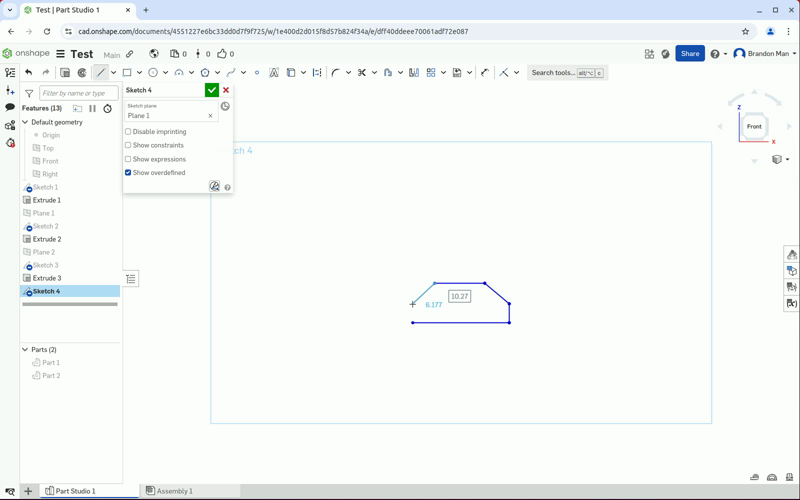
mouse_move(442, 303)
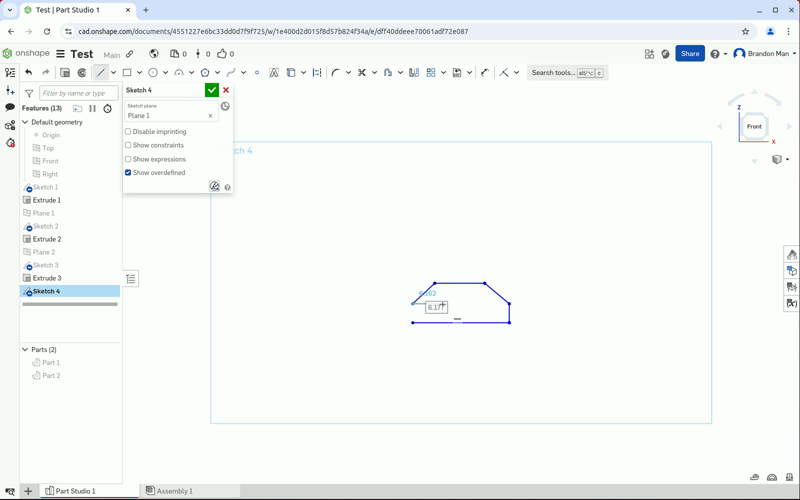
key_down(shift)
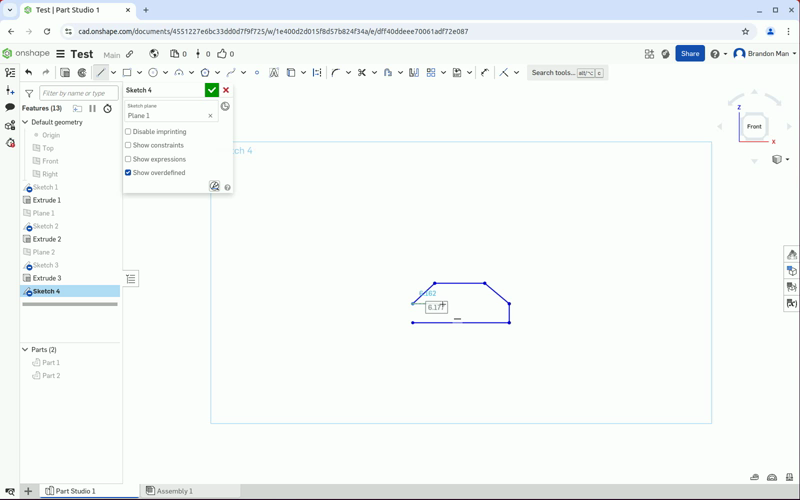
mouse_move(412, 322)
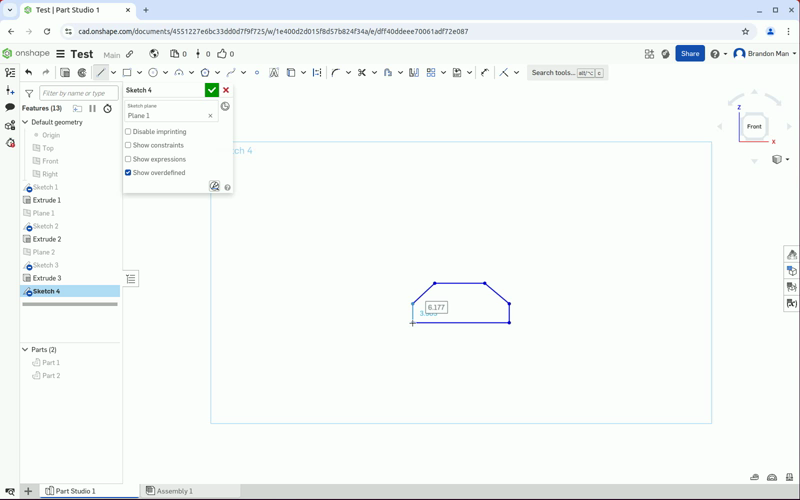
key_up(shift)
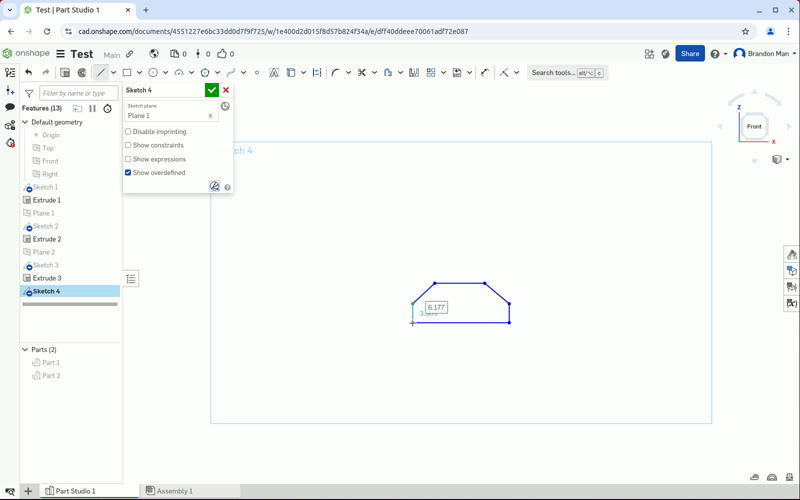
click(412, 322)
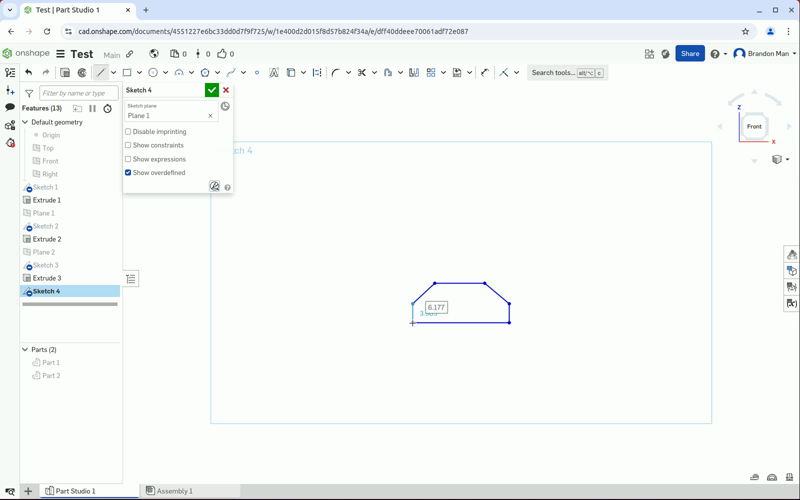
key(esc)
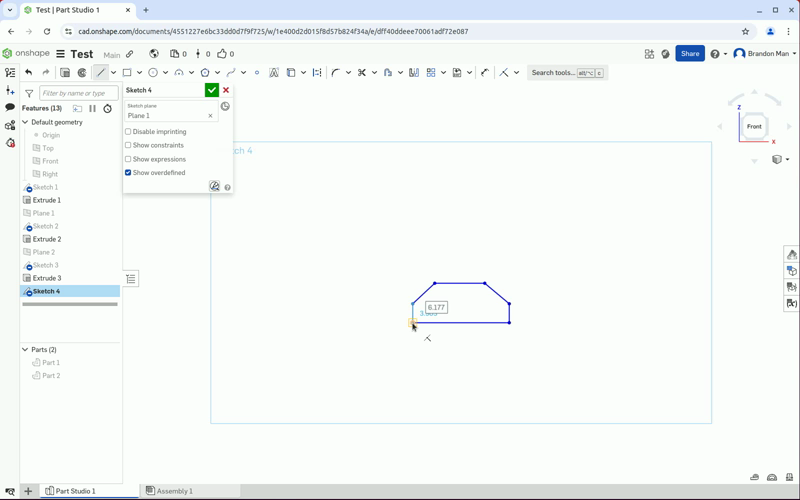
mouse_move(504, 313)
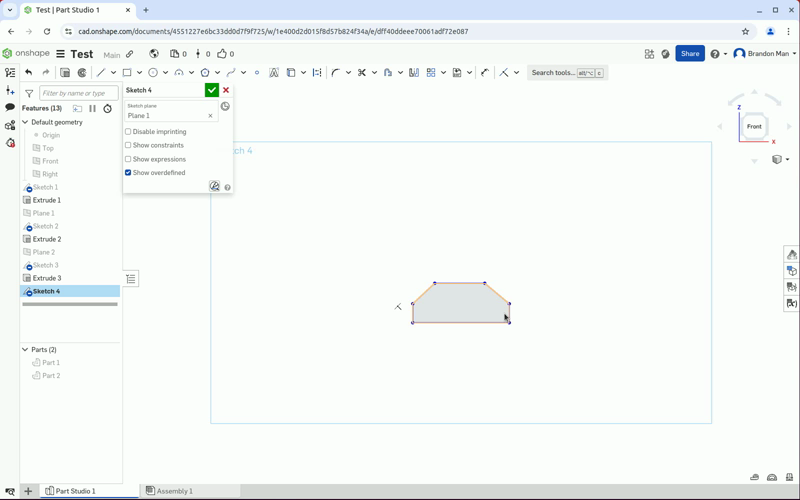
click(504, 313)
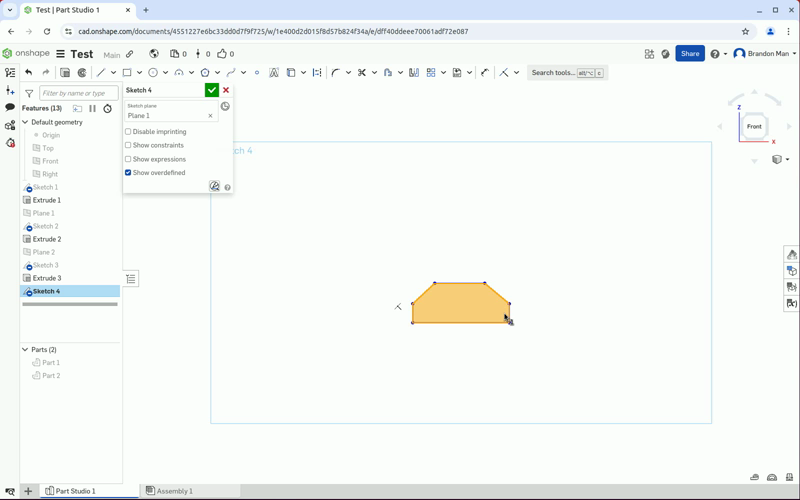
mouse_move(73, 352)
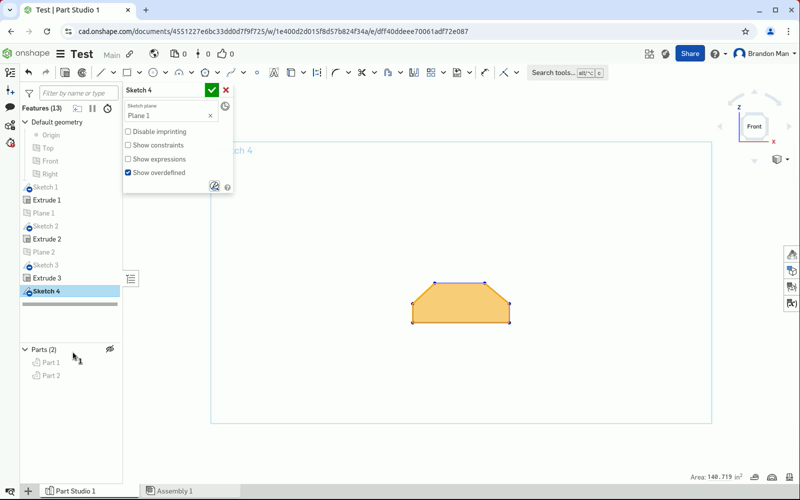
key(shift+y)
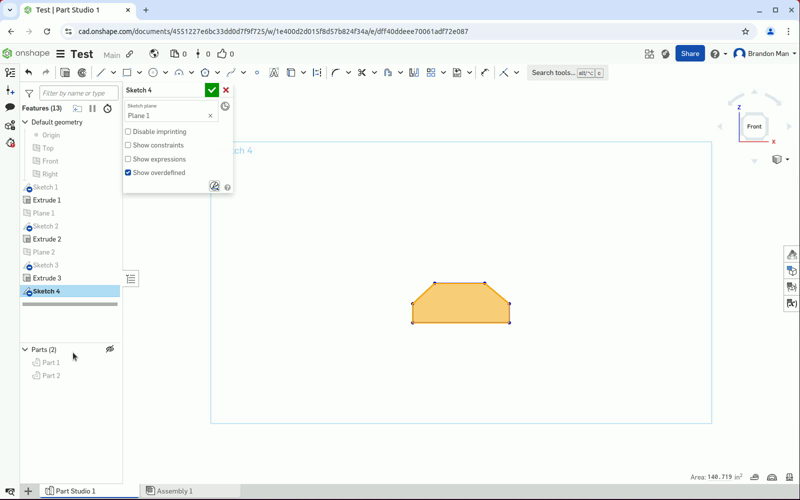
key(shift+e)
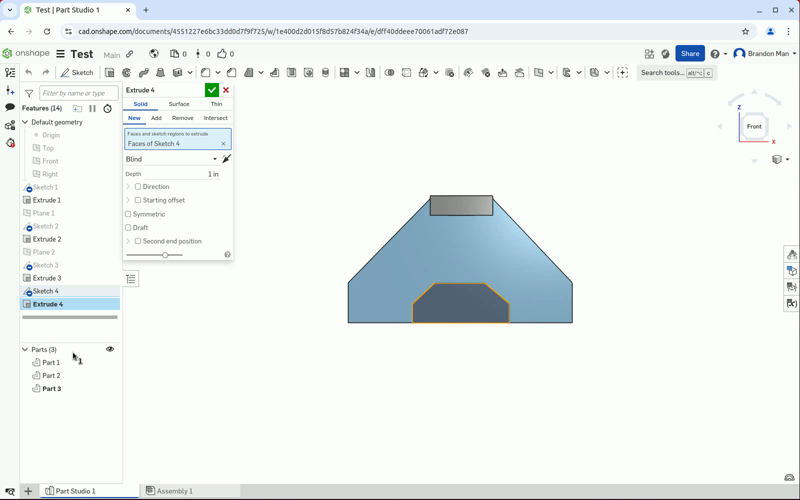
mouse_move(143, 106)
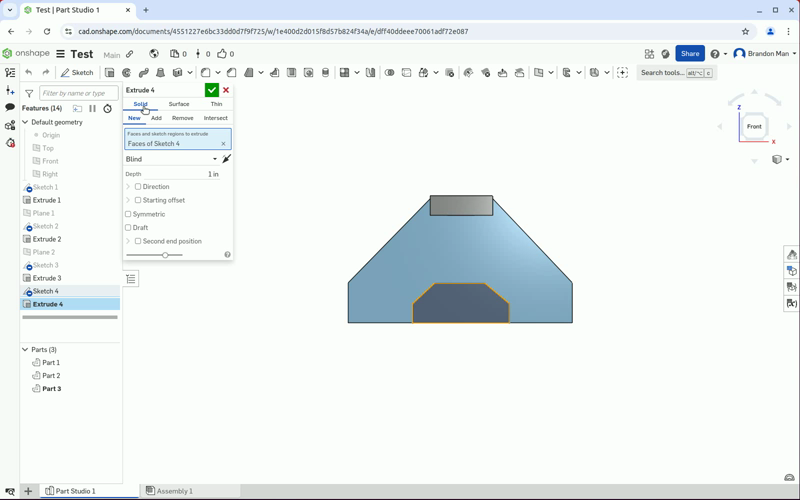
click(143, 106)
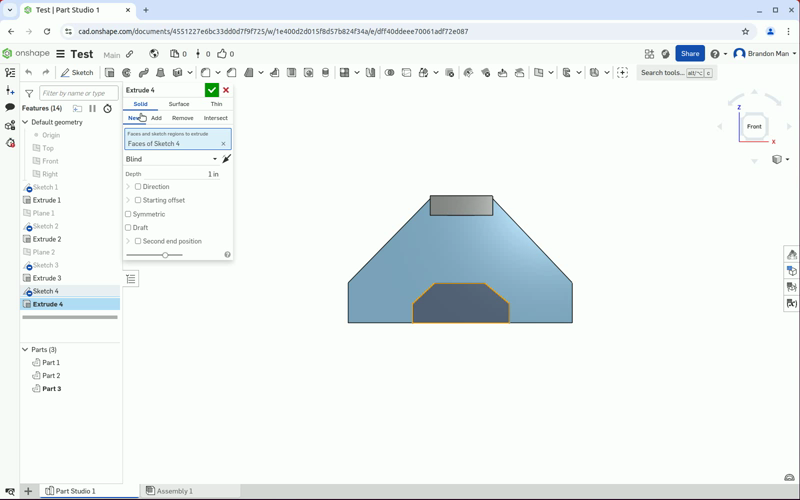
mouse_move(137, 120)
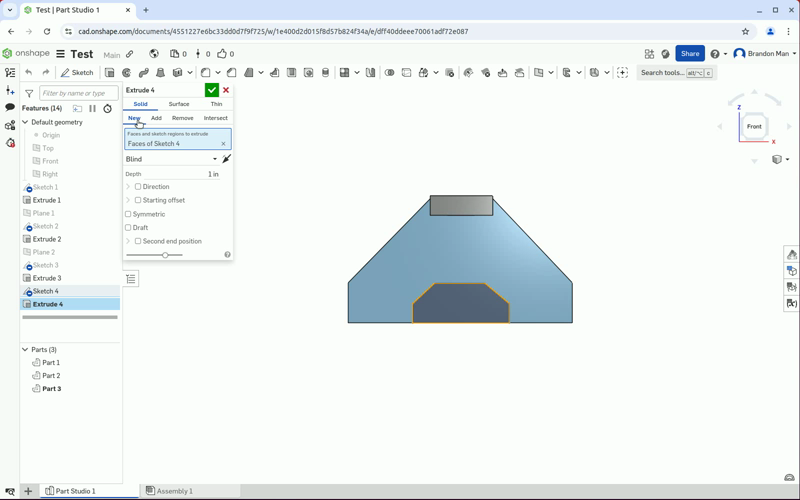
click(137, 120)
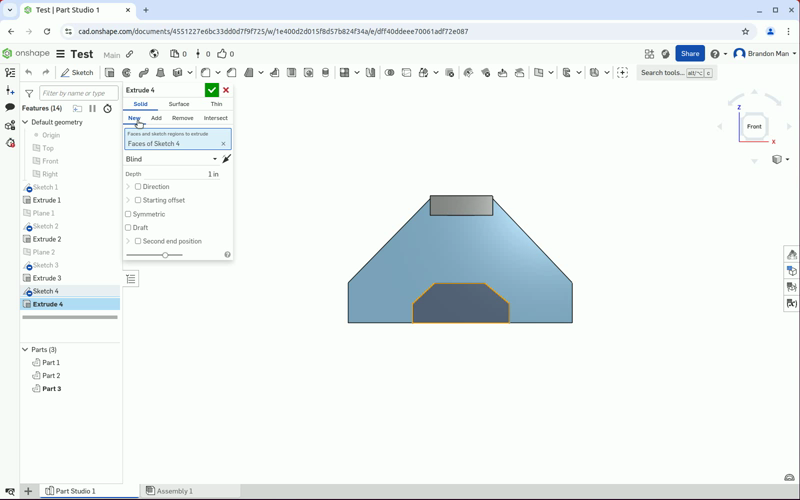
key(tab, 4)
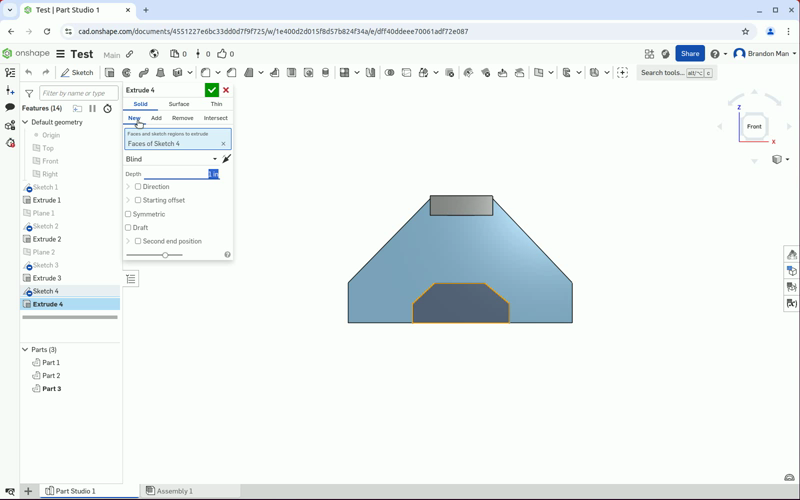
text(8.184)
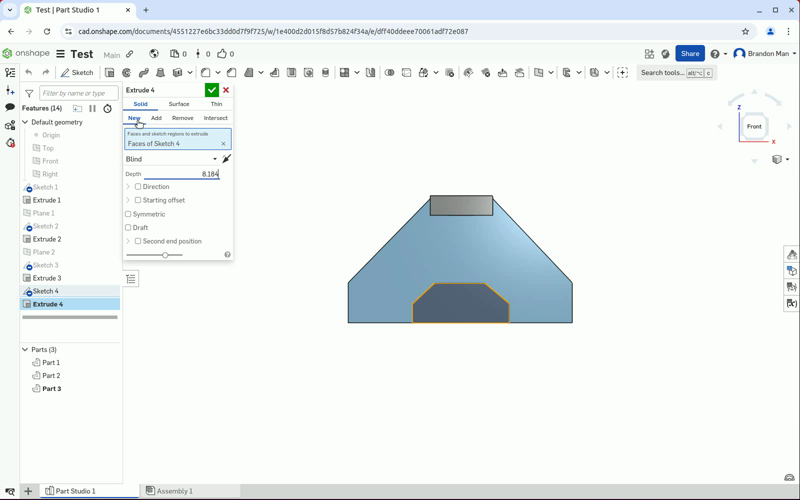
key(enter)
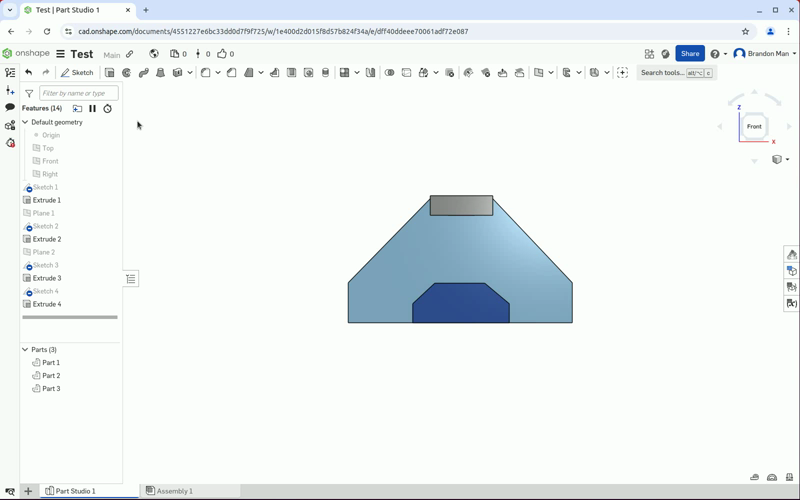
key(shift+h)
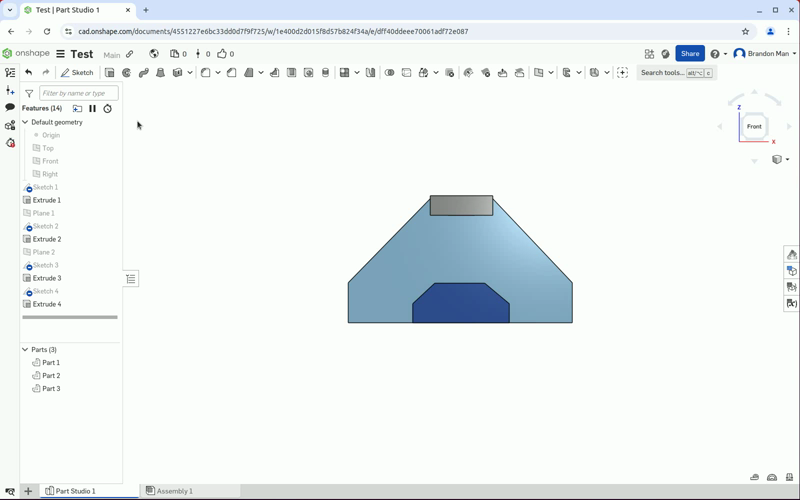
key(shift+h)
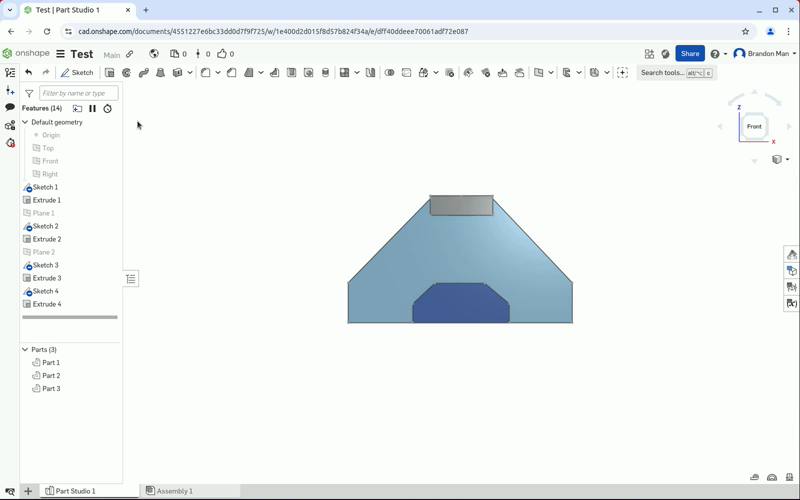
key(shift+7)
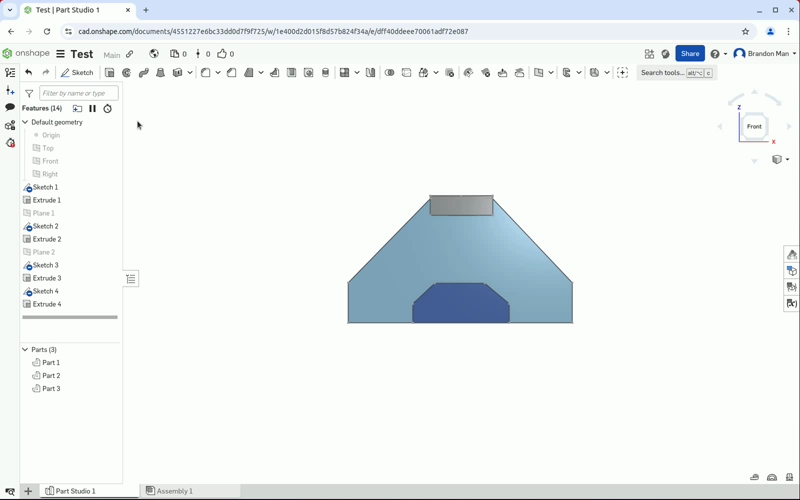
key(left, 2)
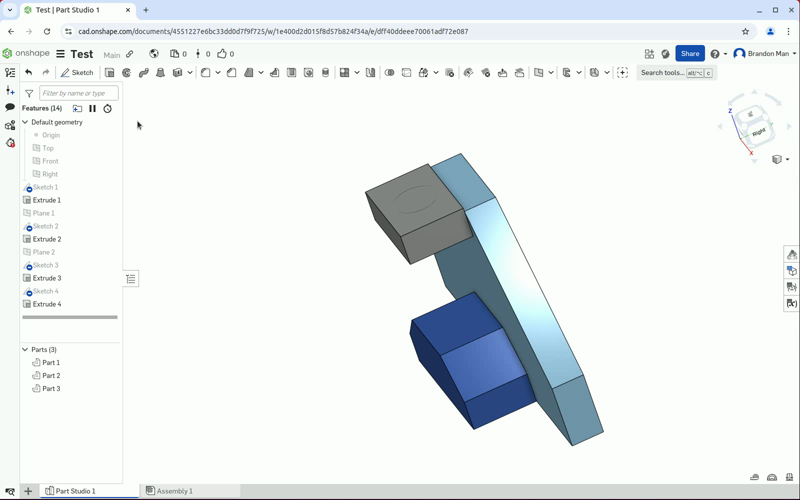
key(down, 2)
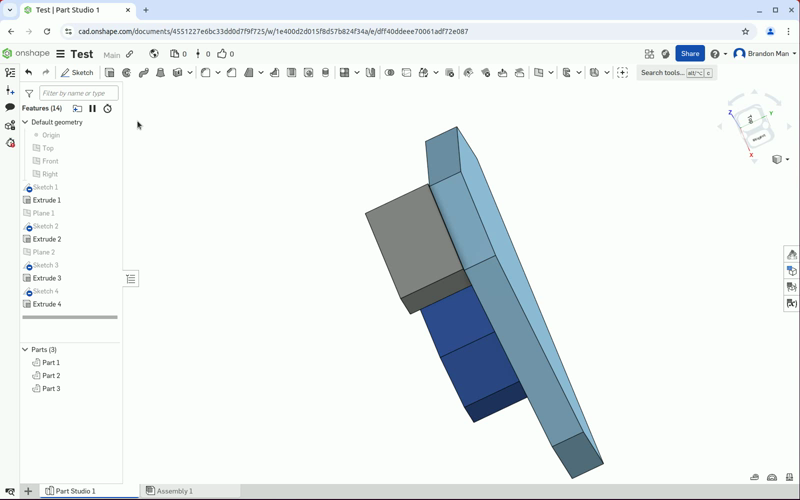
key(up, 2)
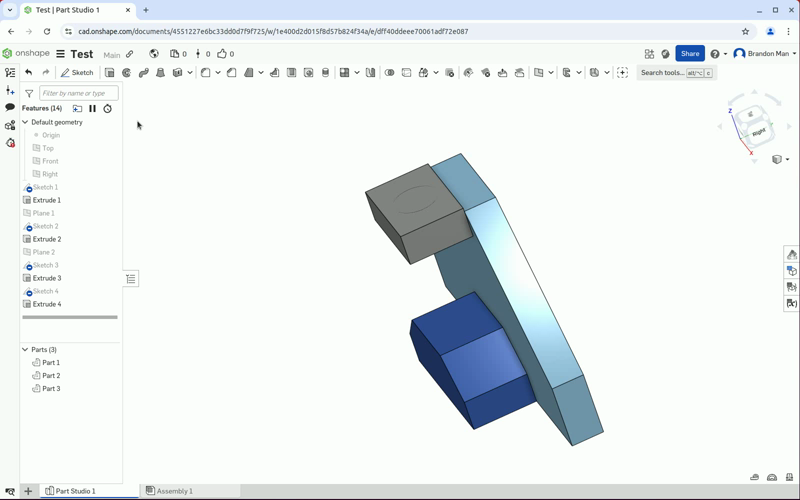
key(right, 2)
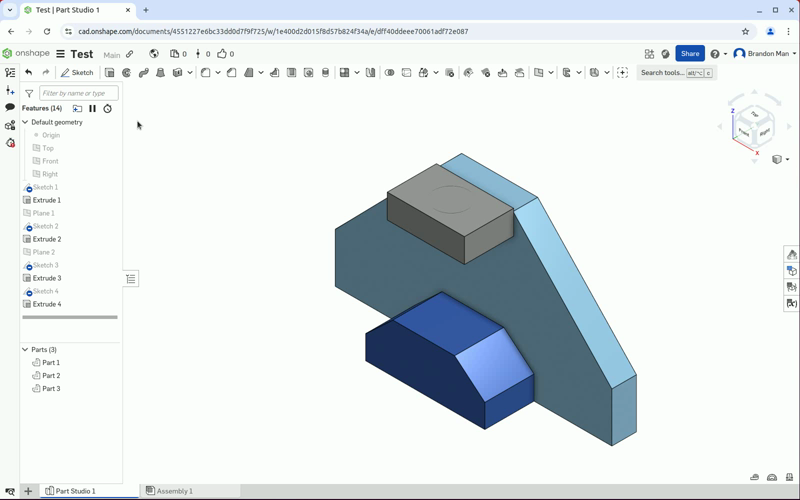
mouse_move(73, 189)
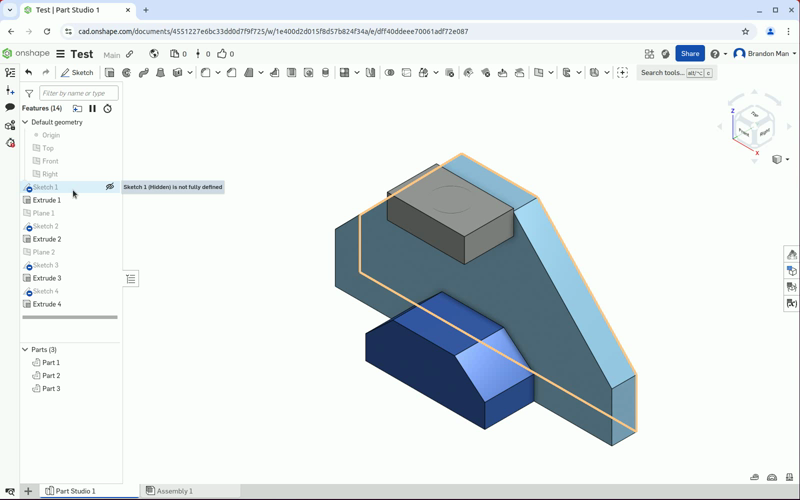
click(73, 189)